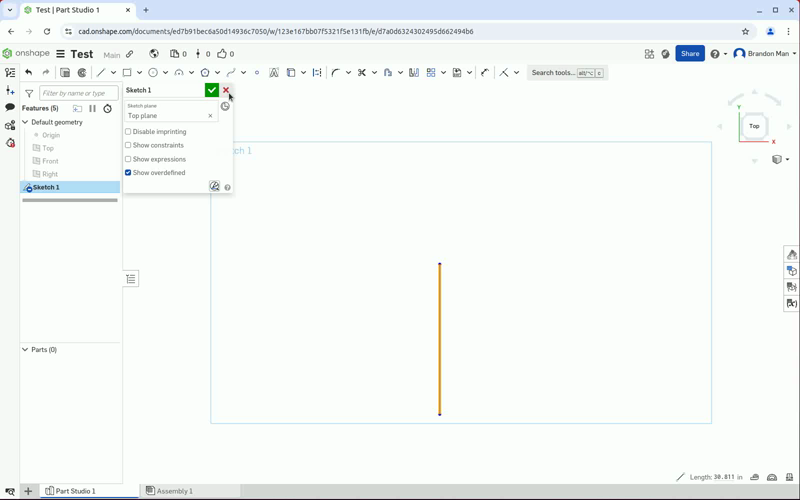
key(shift+h)
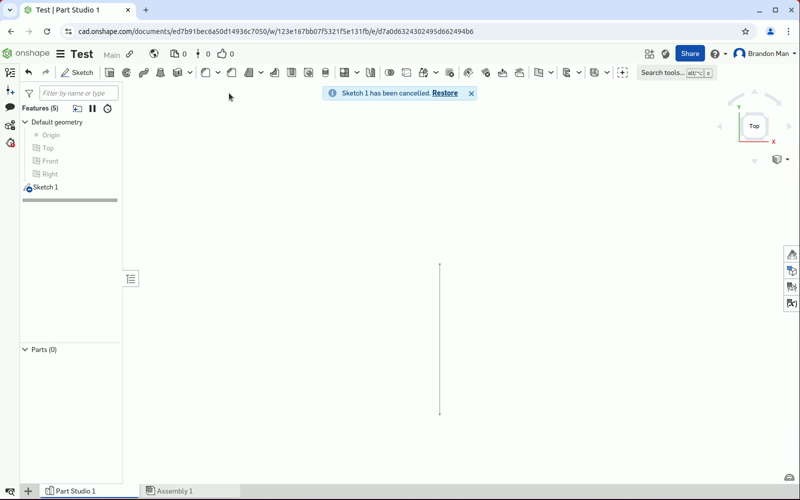
mouse_move(73, 352)
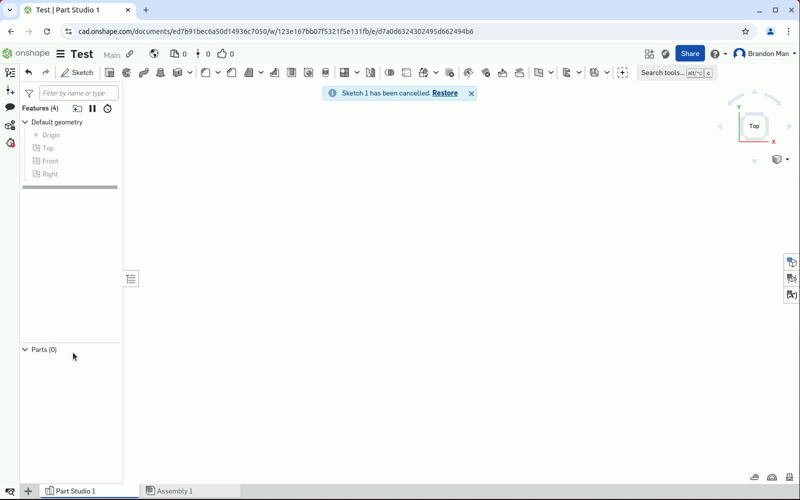
key(y)
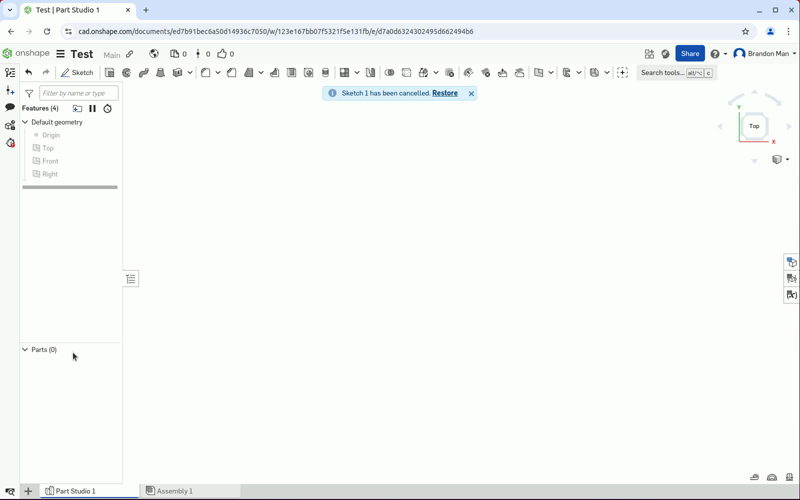
key(shift+p)
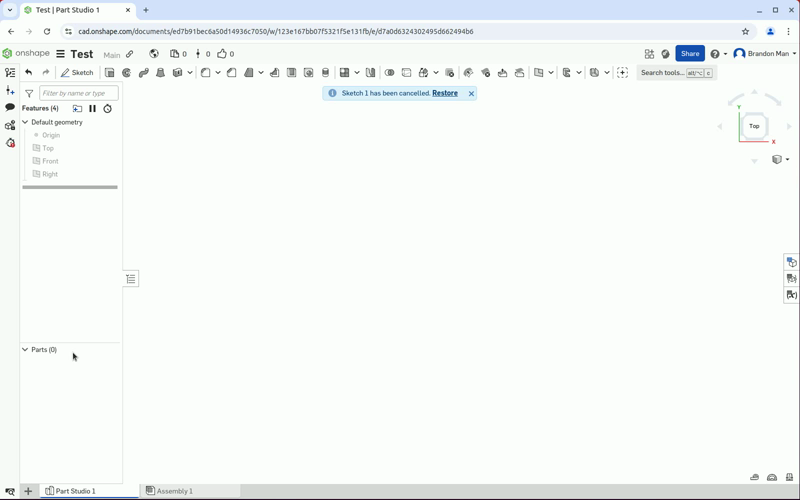
key(space)
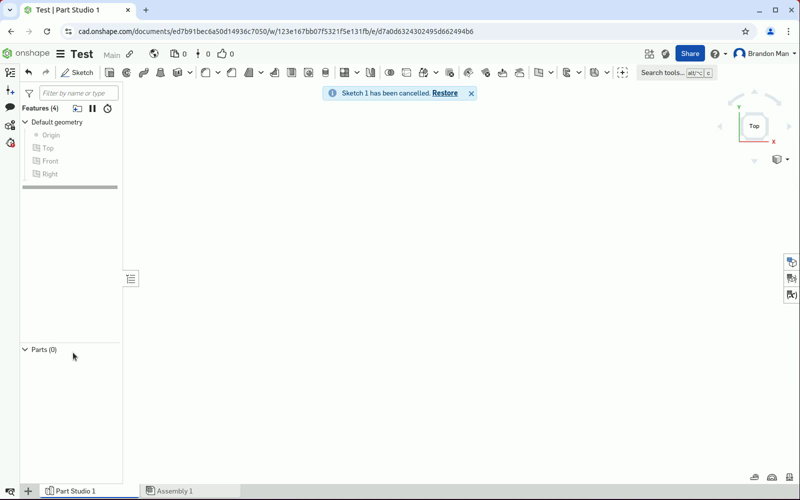
key_down(shift)
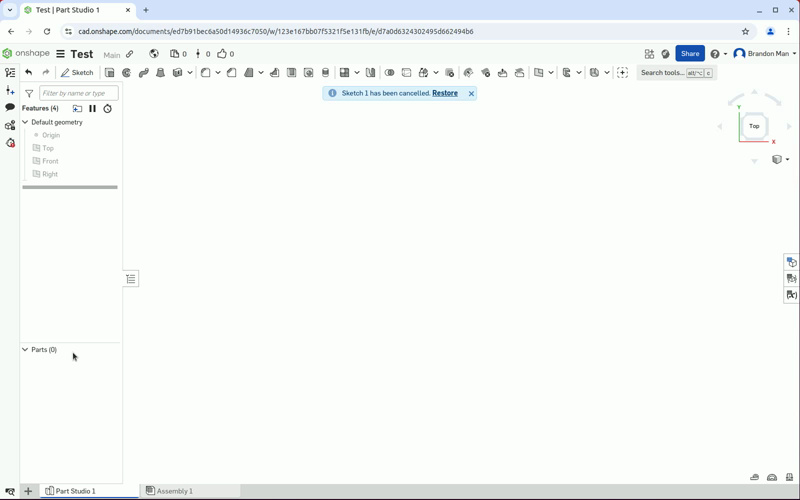
key(up)
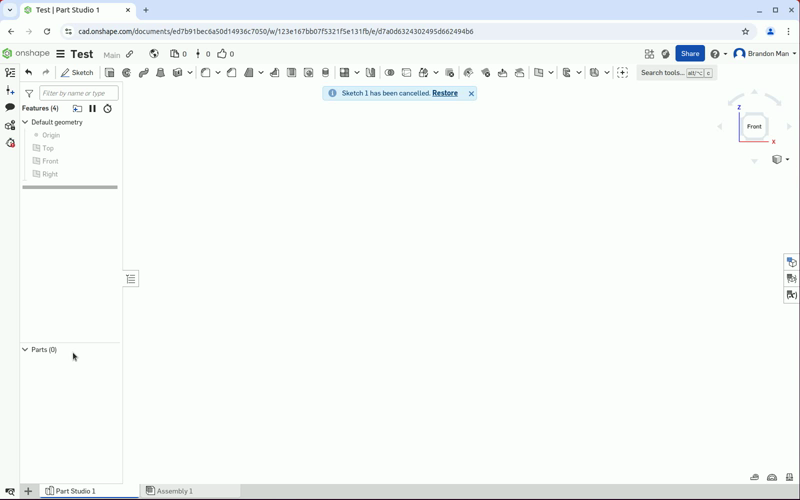
key_up(shift)
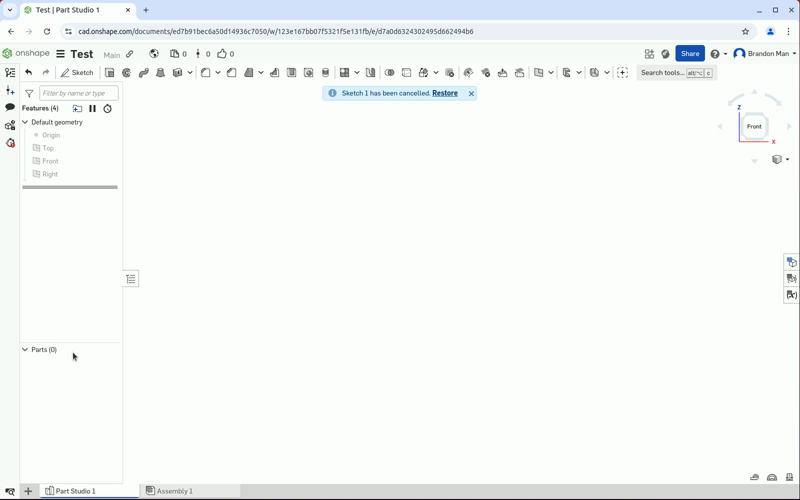
mouse_move(73, 352)
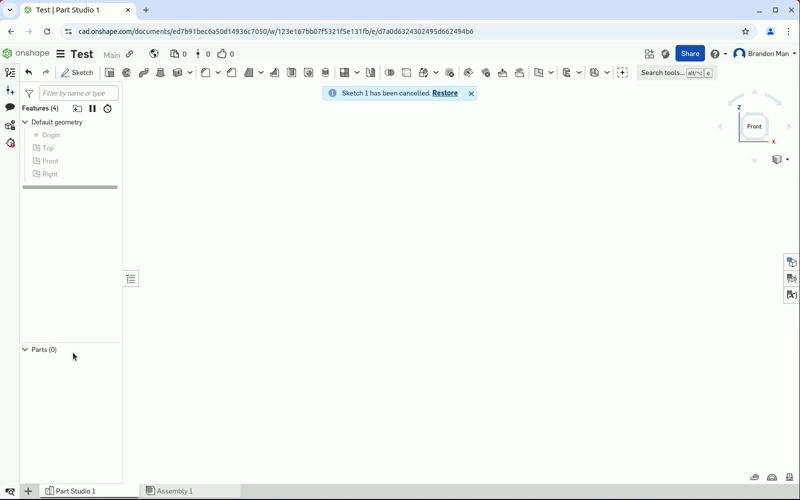
key(shift+y)
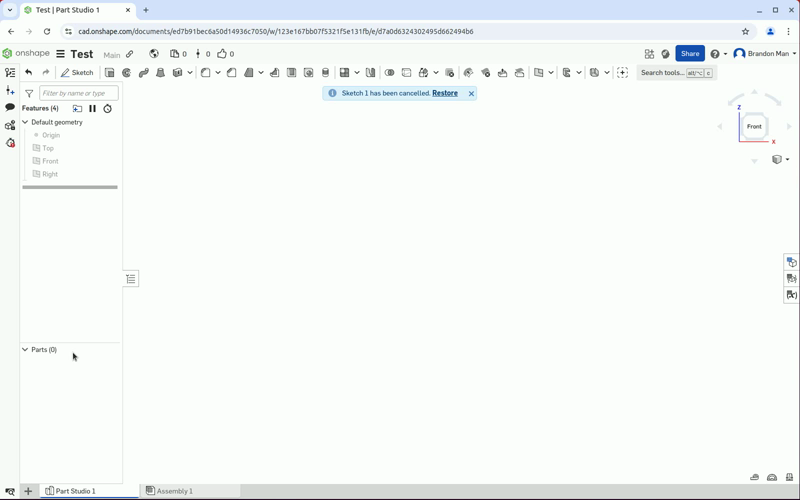
key(shift+s)
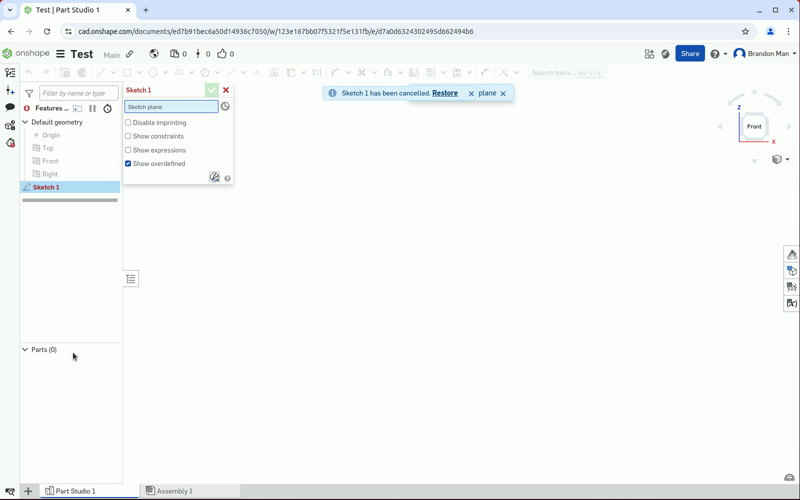
mouse_move(73, 163)
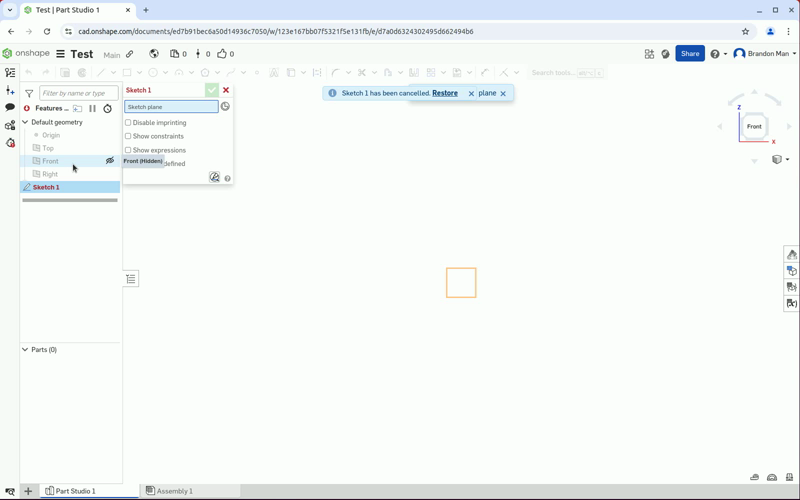
click(73, 163)
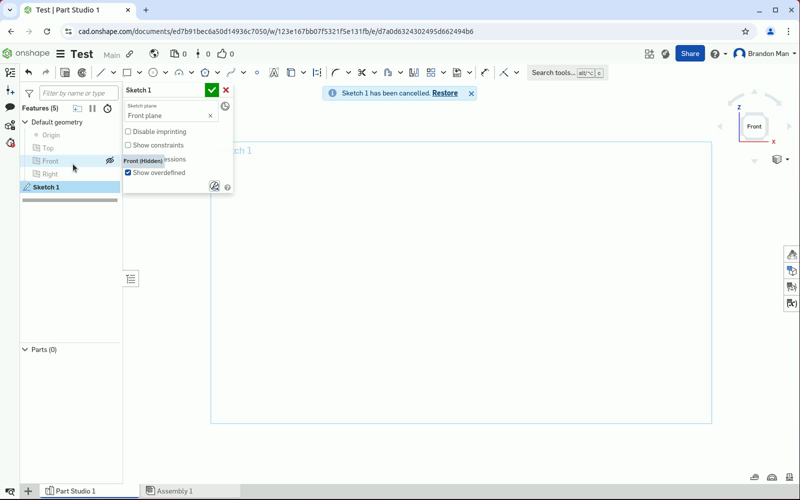
mouse_move(73, 352)
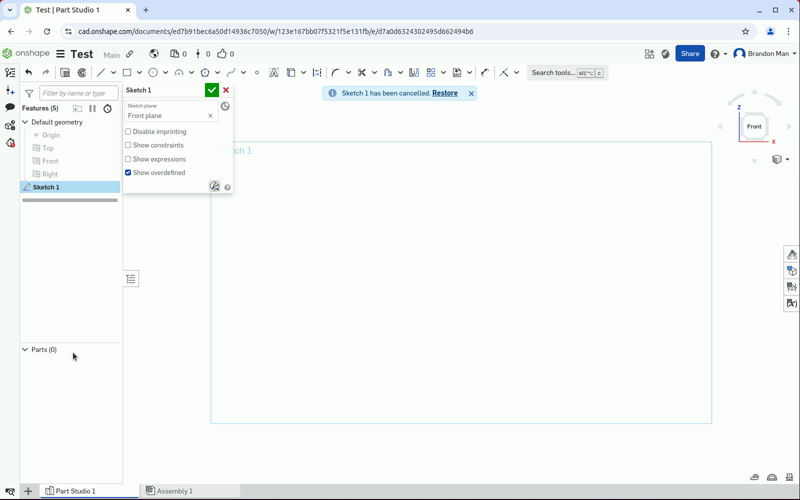
key(y)
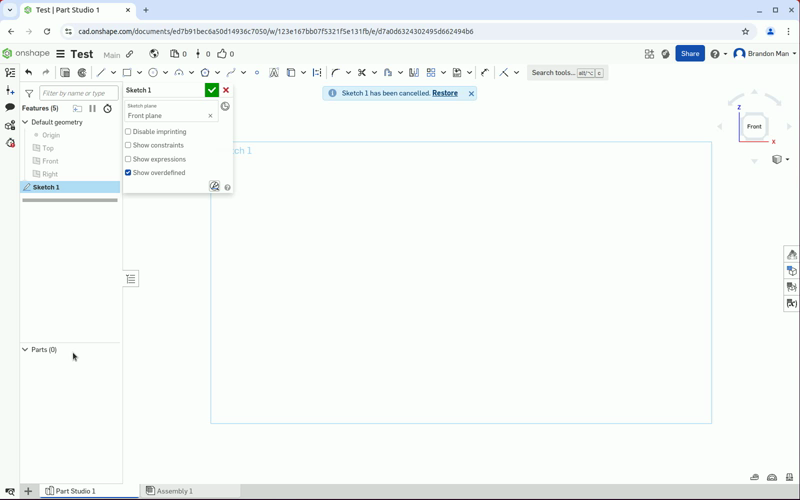
key(l)
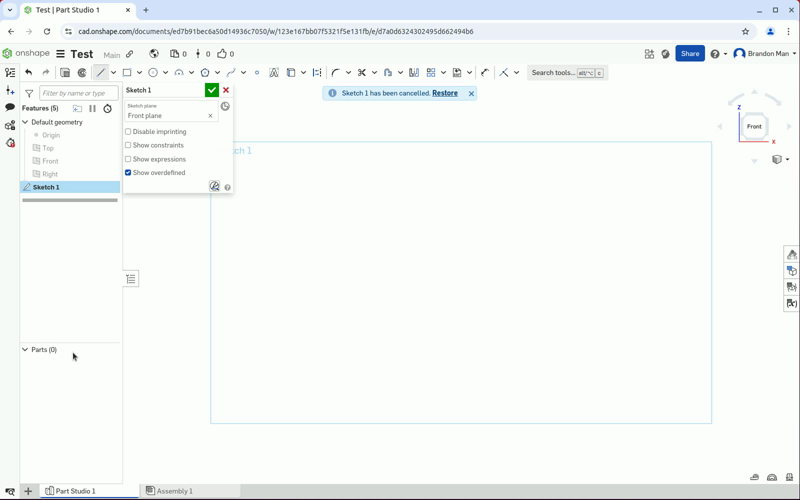
key_down(shift)
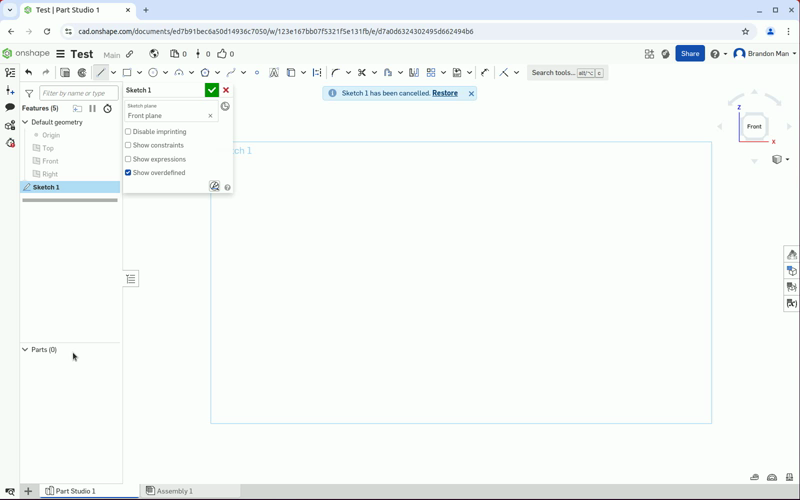
mouse_move(382, 233)
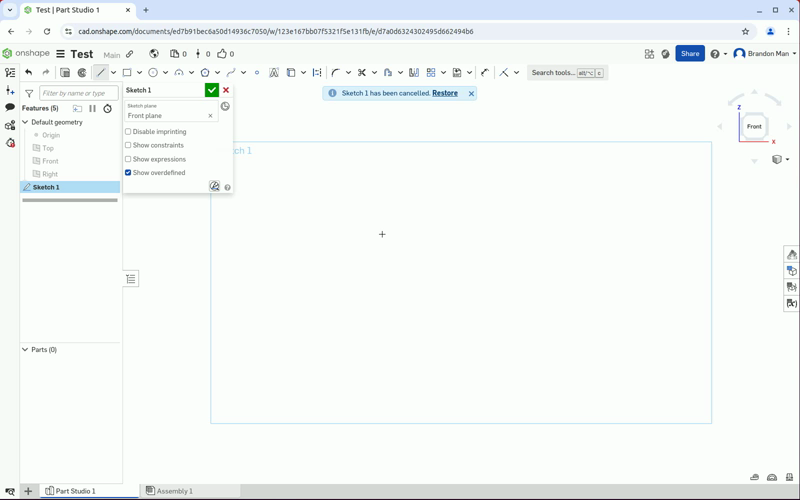
click(382, 233)
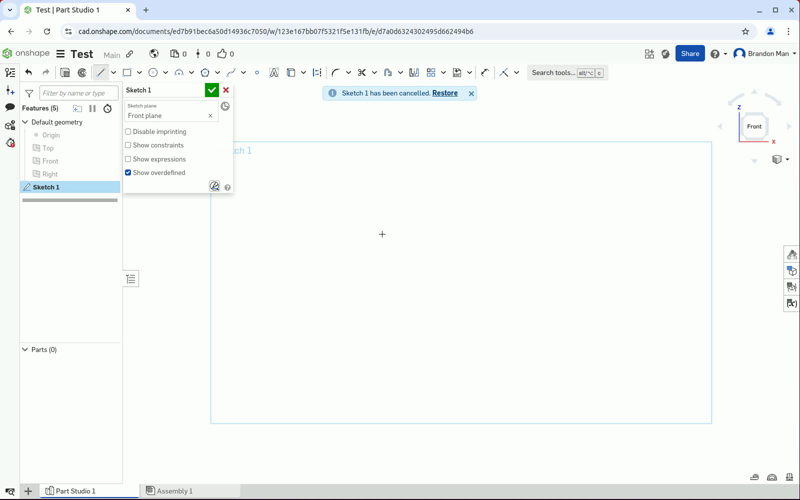
key_up(shift)
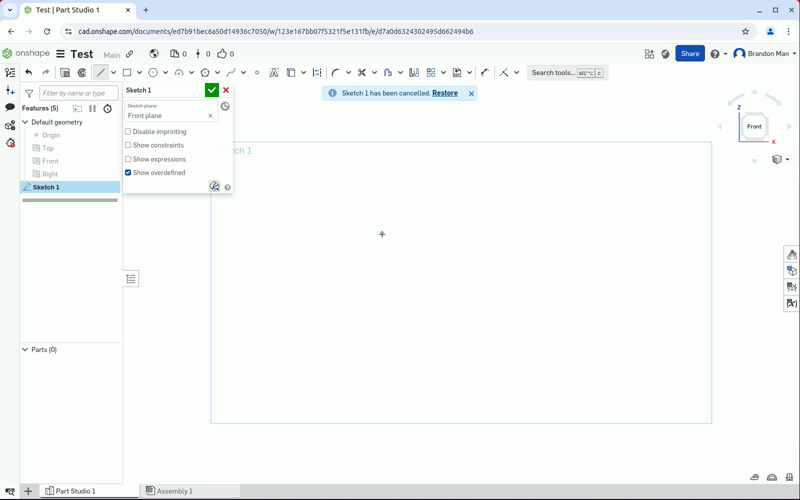
key_down(shift)
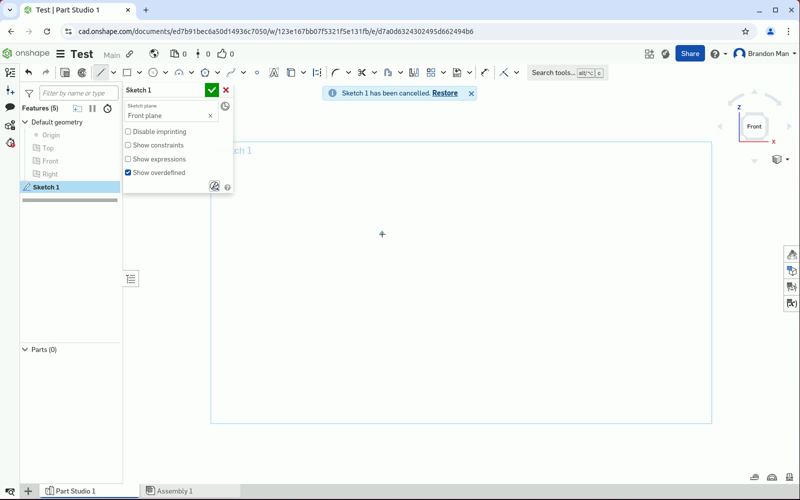
mouse_move(412, 233)
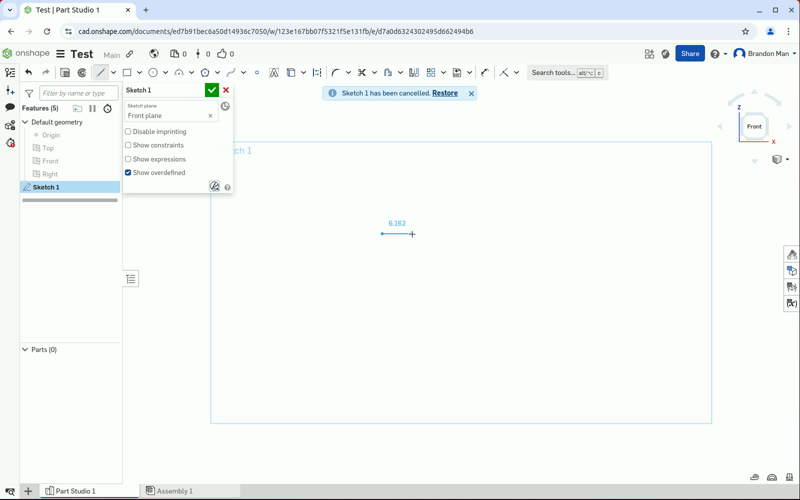
mouse_move(432, 233)
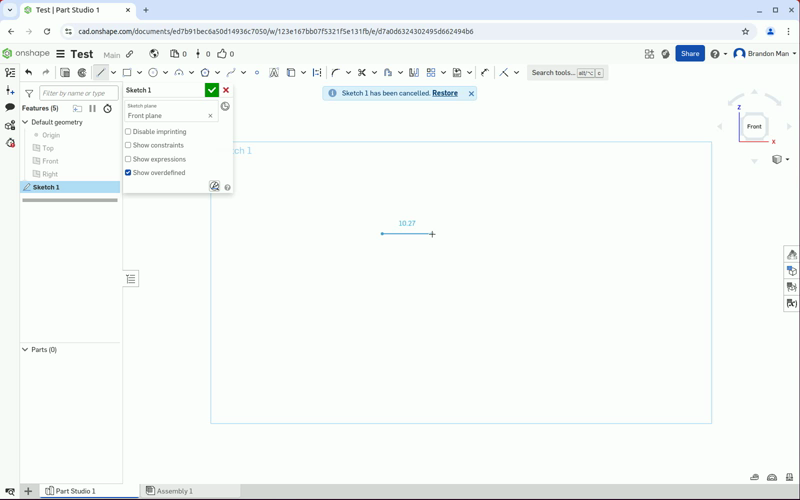
click(432, 233)
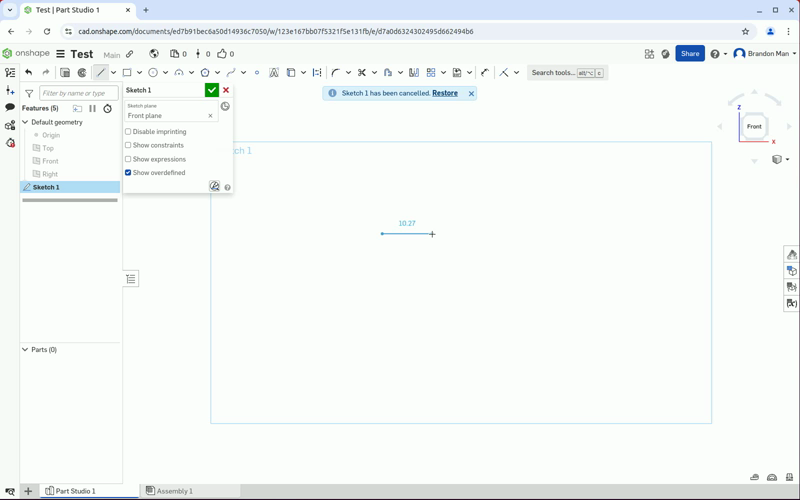
key_up(shift)
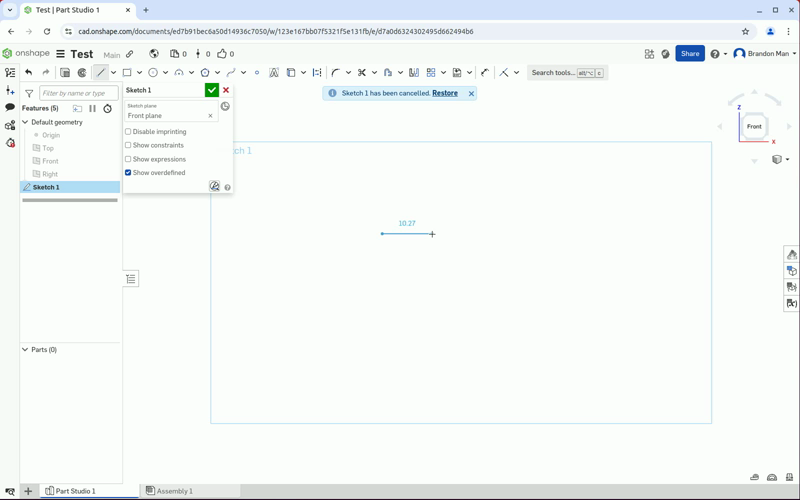
key_down(shift)
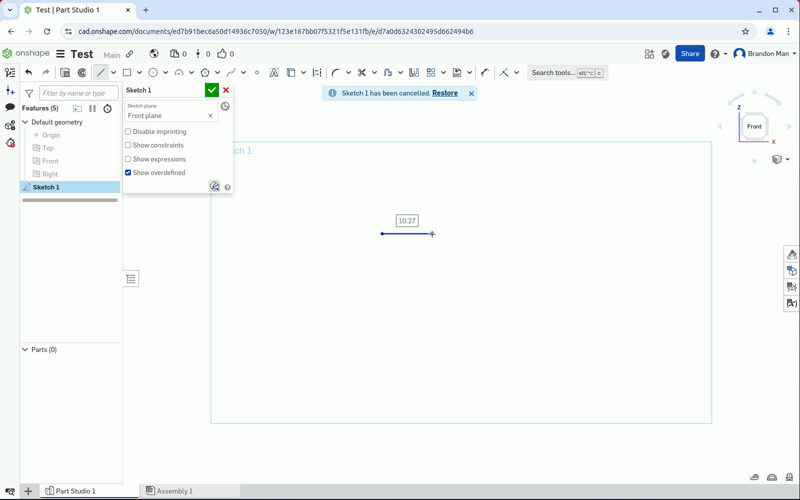
mouse_move(462, 233)
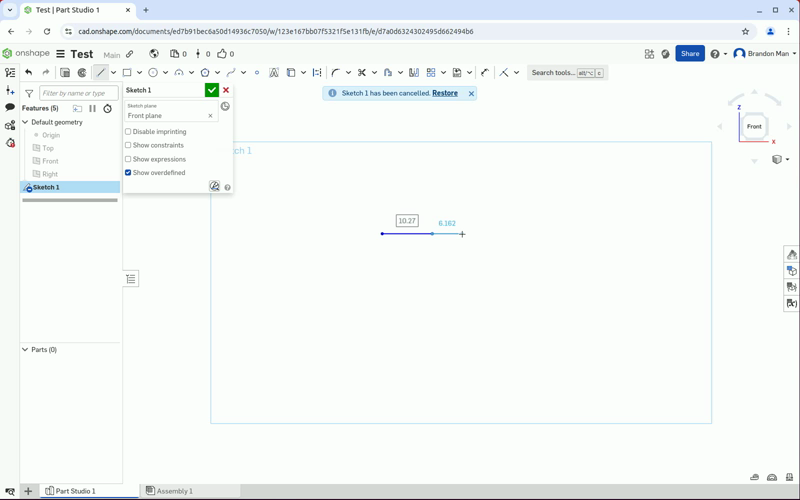
mouse_move(432, 195)
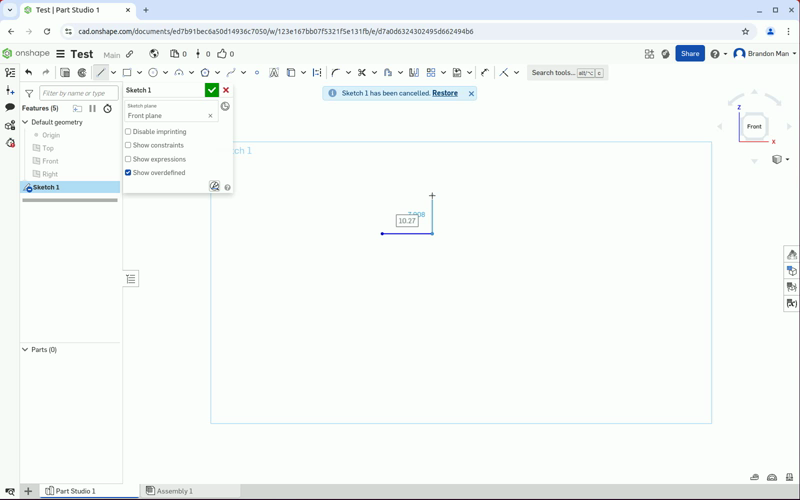
click(432, 195)
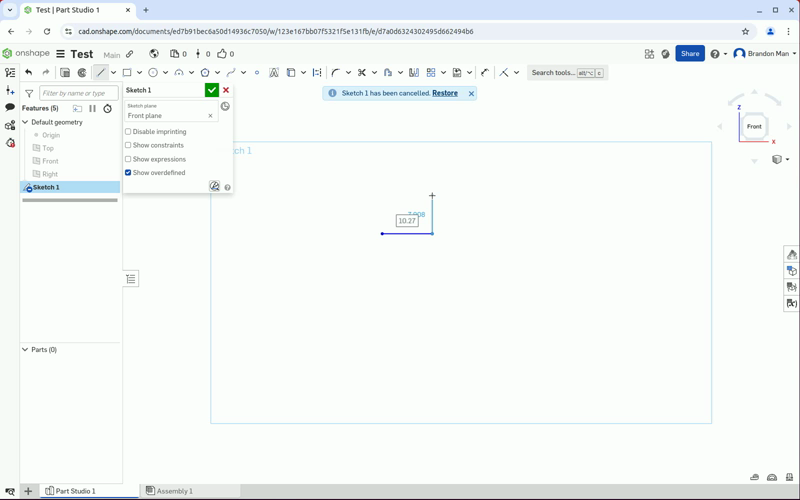
key_up(shift)
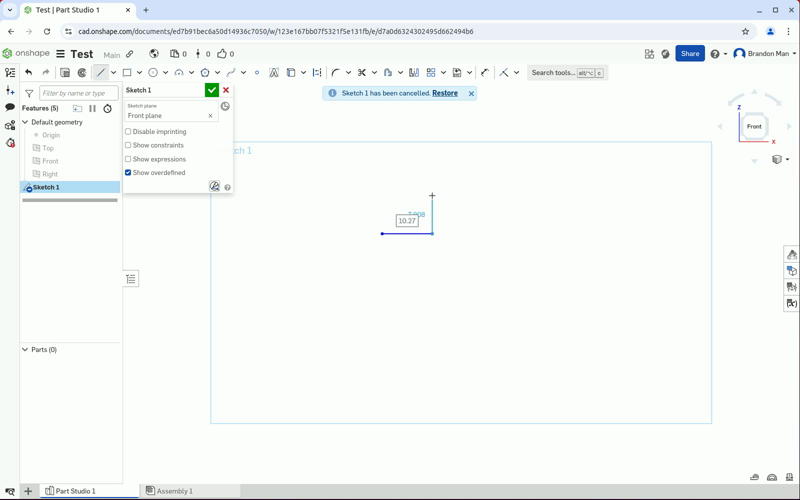
key_down(shift)
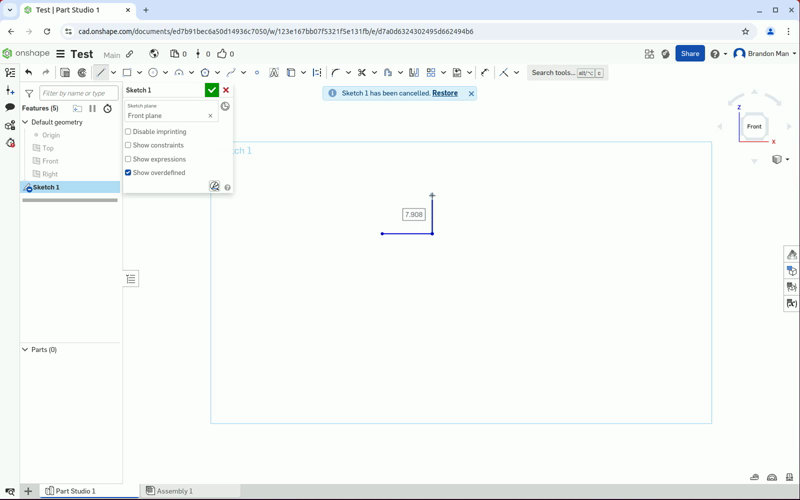
mouse_move(462, 195)
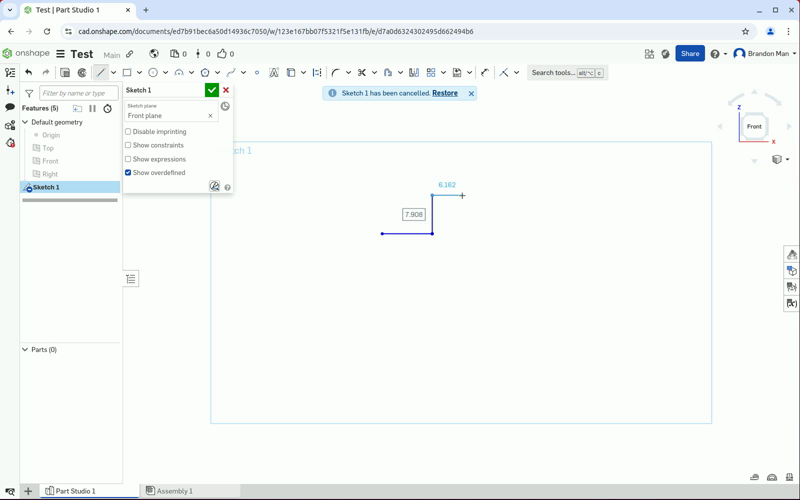
mouse_move(382, 195)
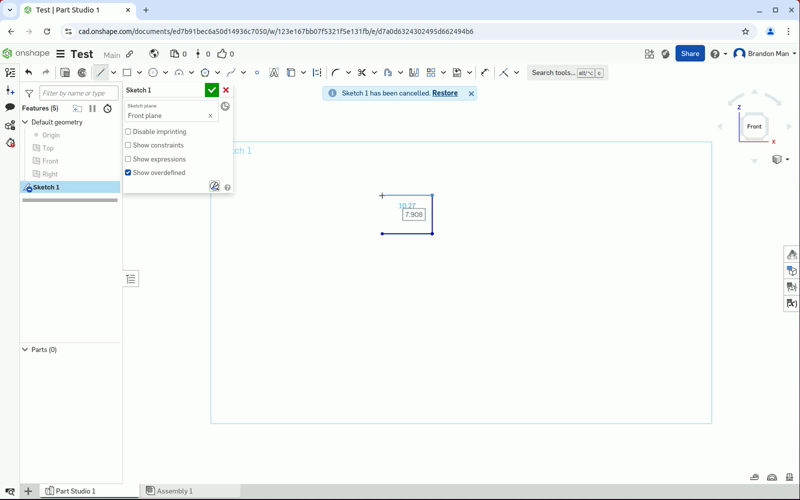
click(382, 195)
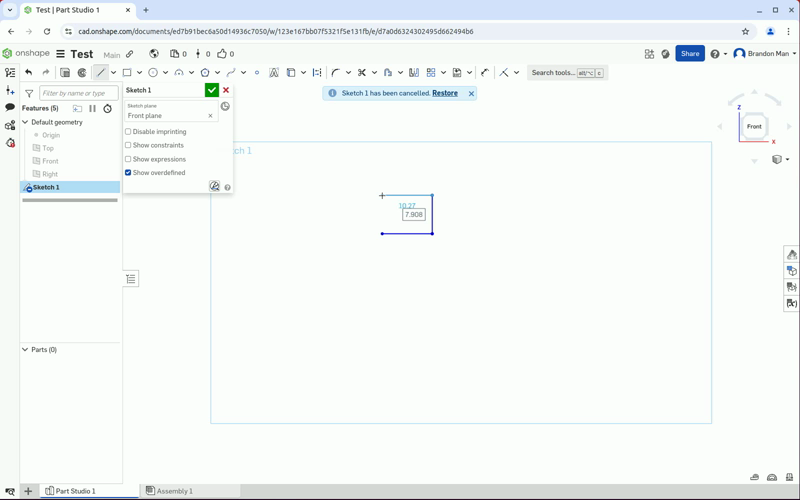
key_up(shift)
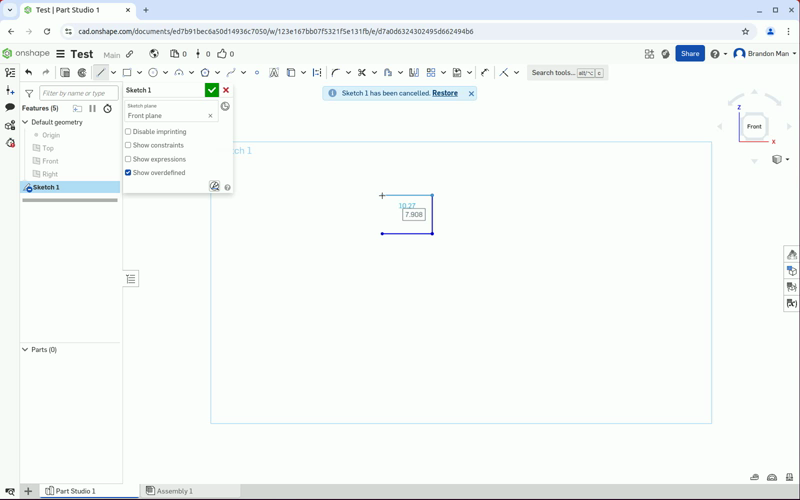
mouse_move(412, 195)
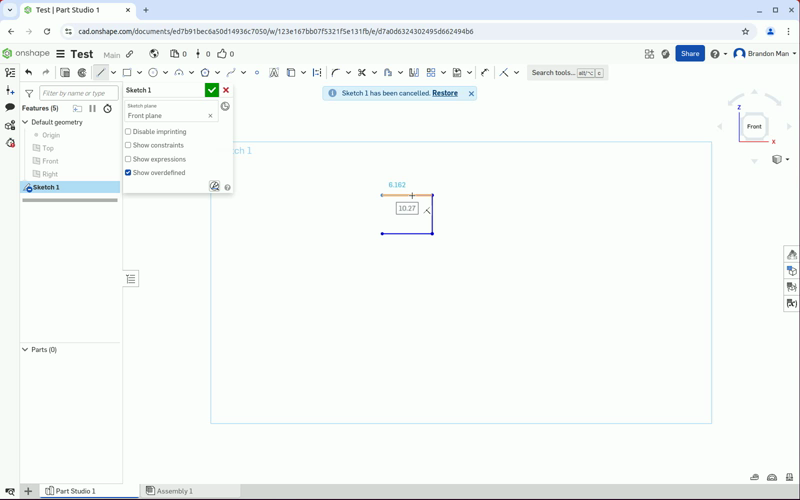
key_down(shift)
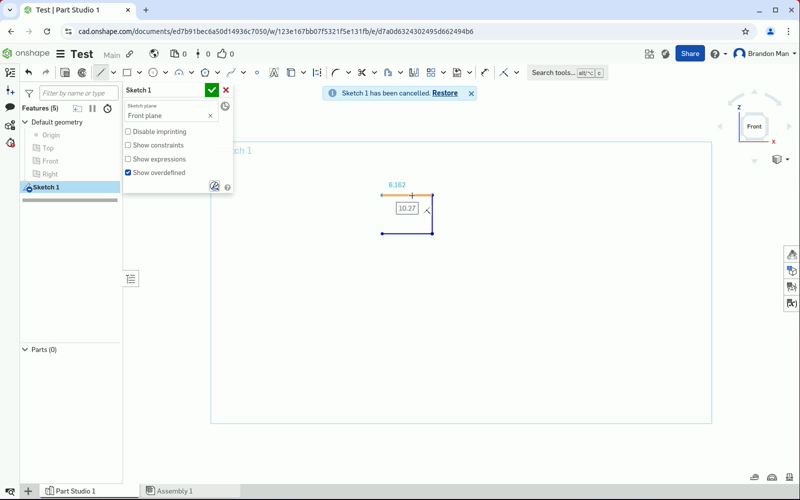
mouse_move(382, 233)
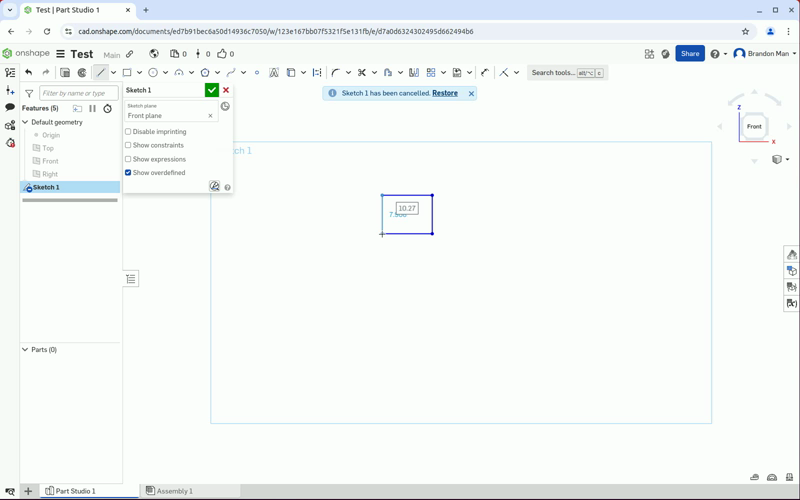
key_up(shift)
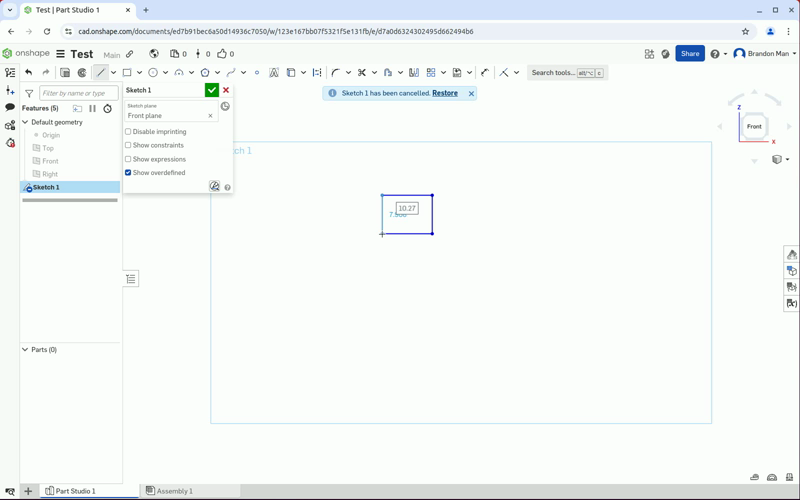
click(382, 233)
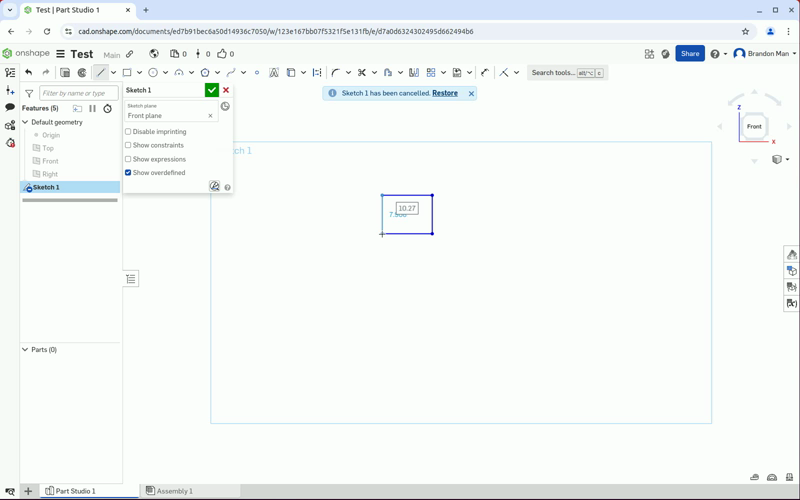
key(esc)
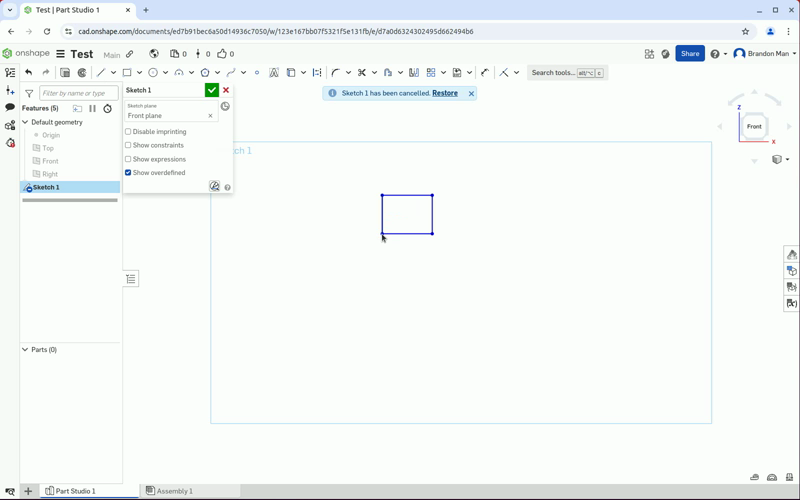
mouse_move(419, 204)
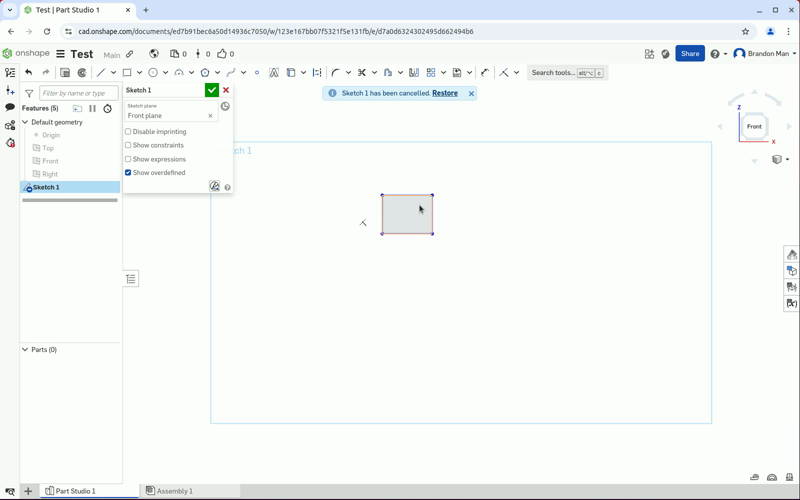
click(419, 204)
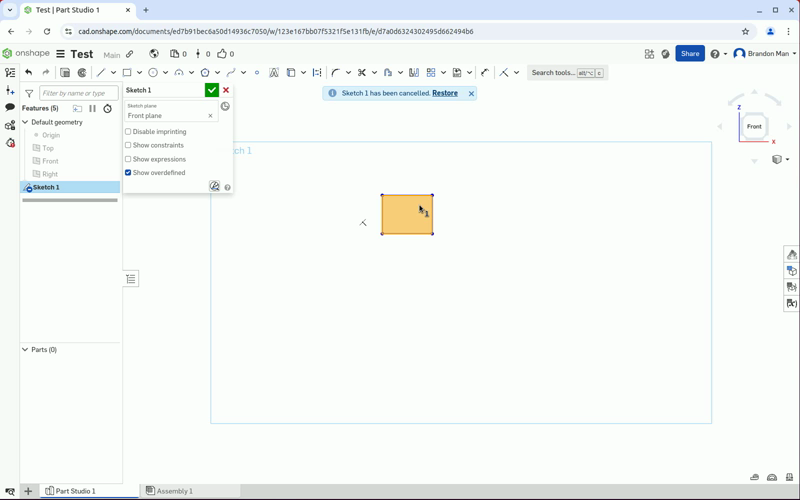
mouse_move(73, 352)
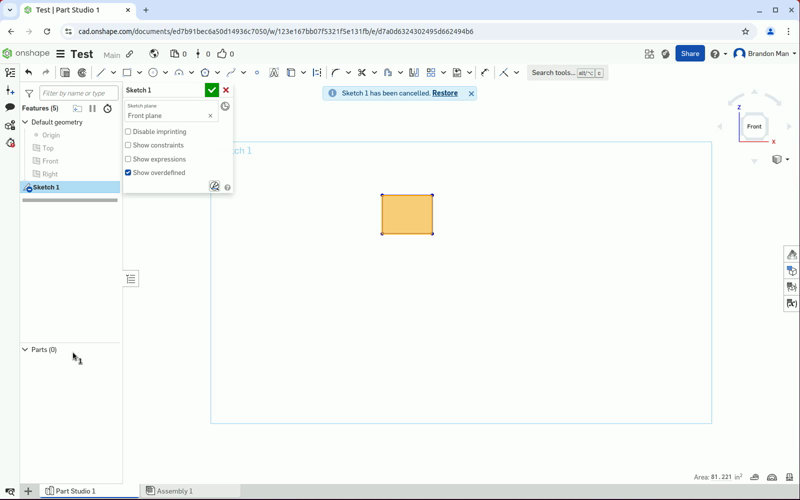
key(shift+y)
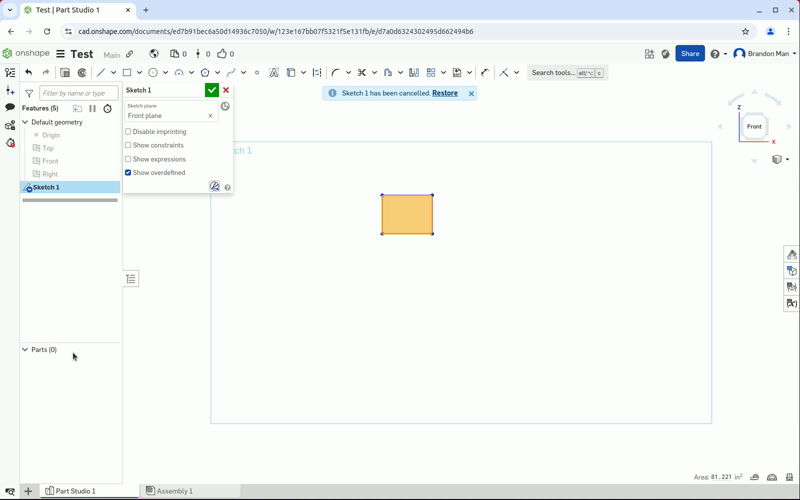
key(shift+e)
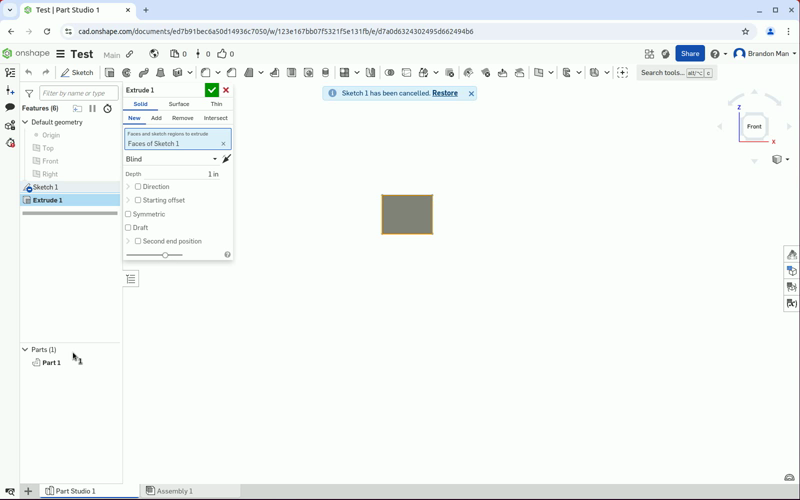
mouse_move(143, 106)
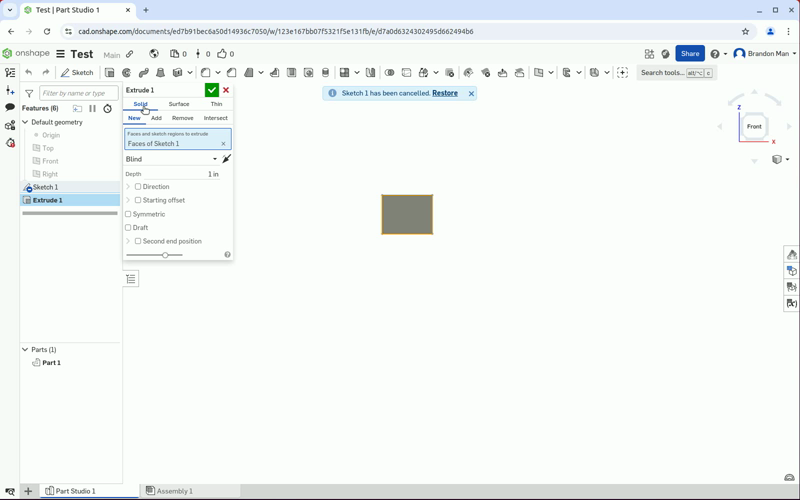
click(143, 106)
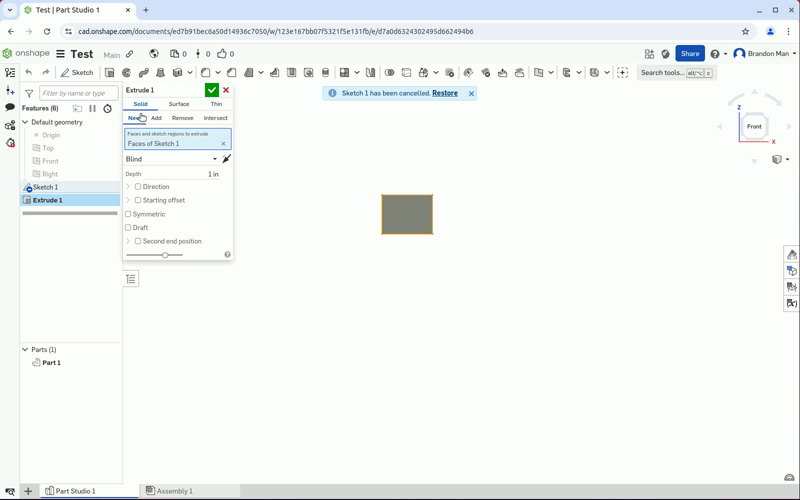
mouse_move(137, 120)
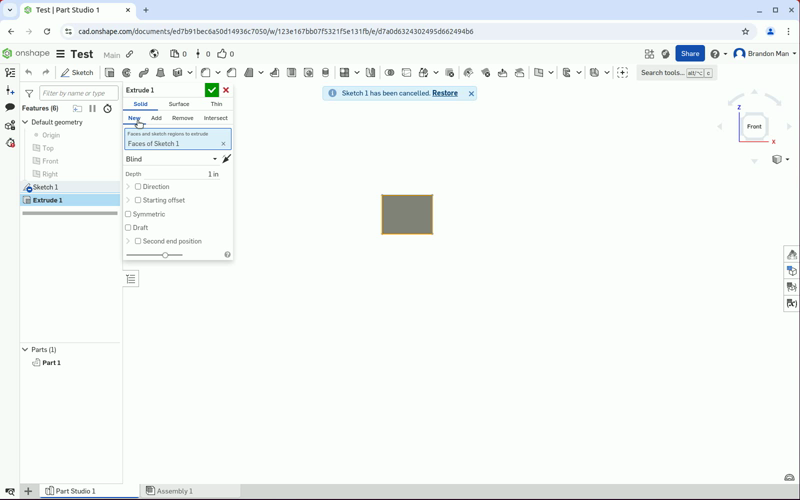
click(137, 120)
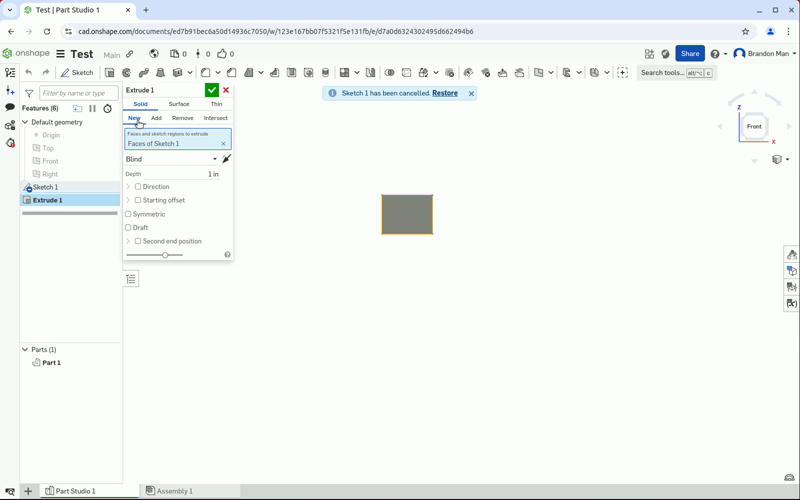
key(tab, 4)
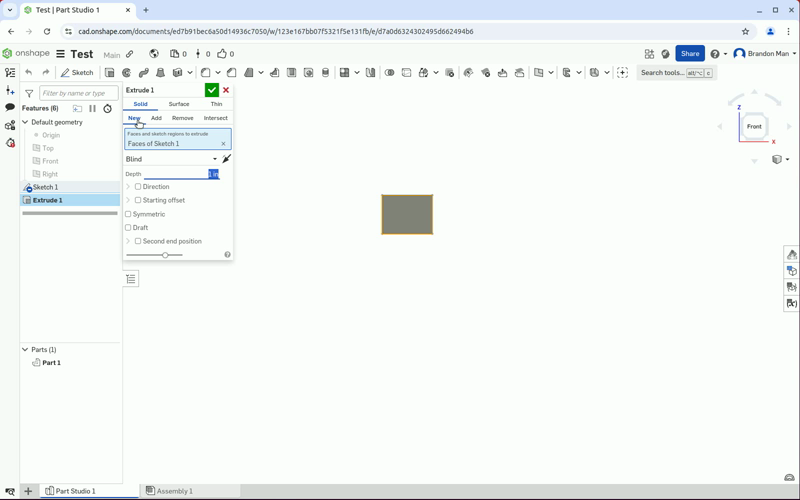
text(2.408)
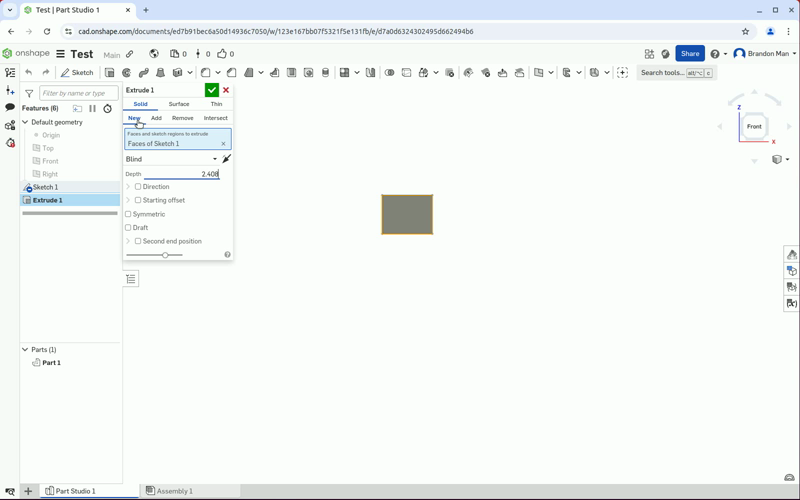
key(tab, 3)
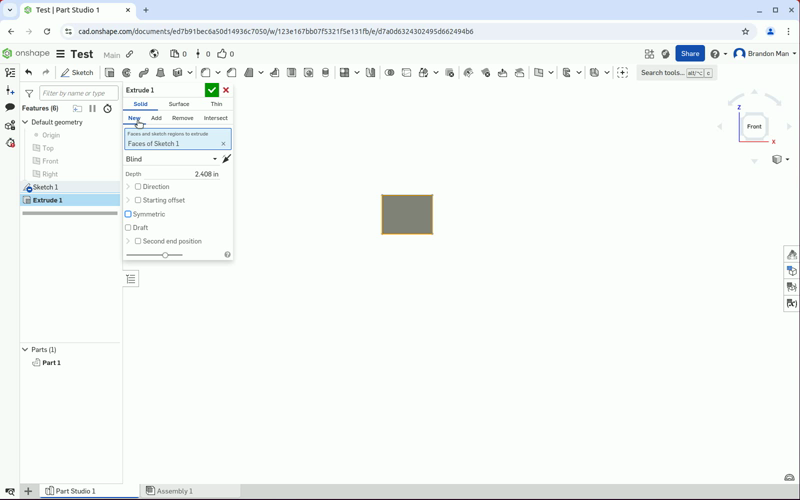
key(space)
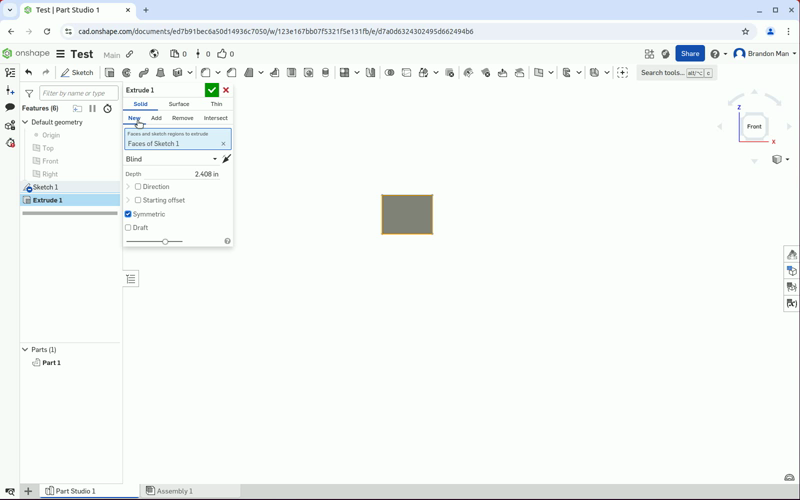
key(enter)
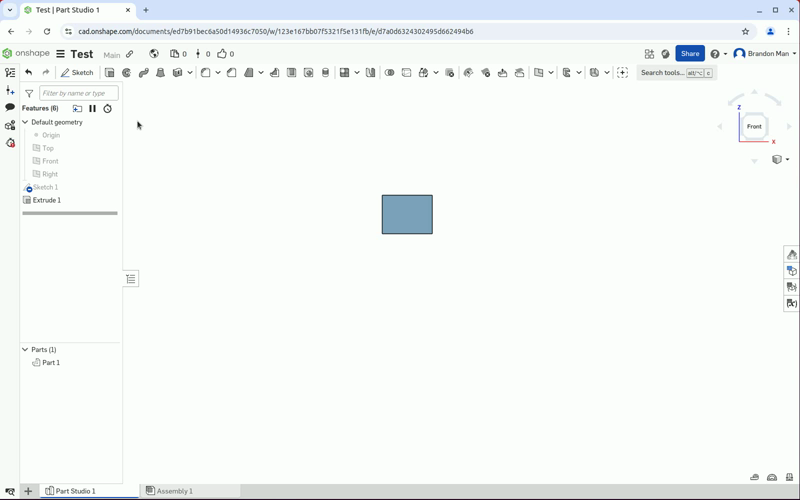
key(shift+h)
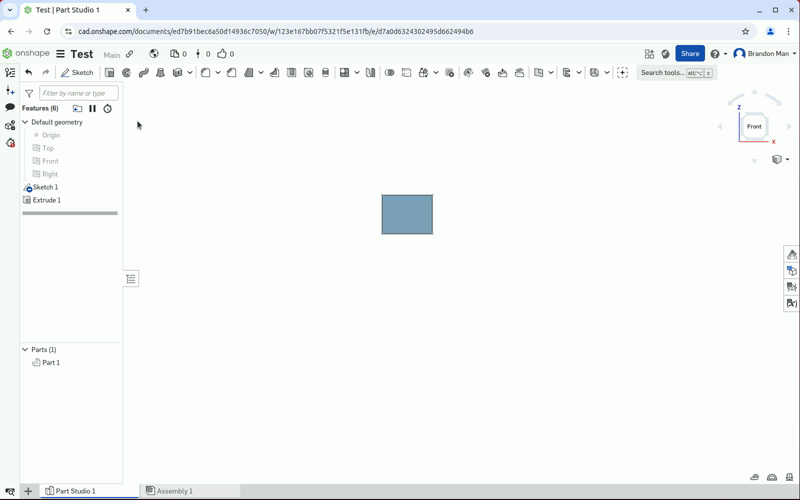
key(shift+h)
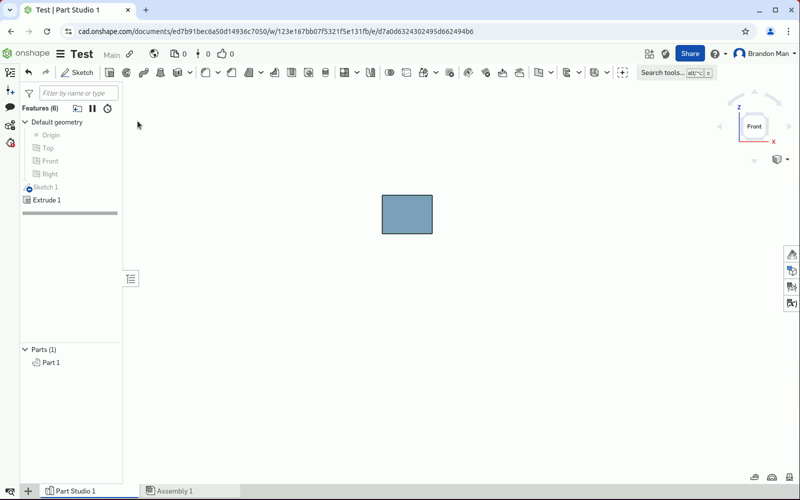
mouse_move(73, 189)
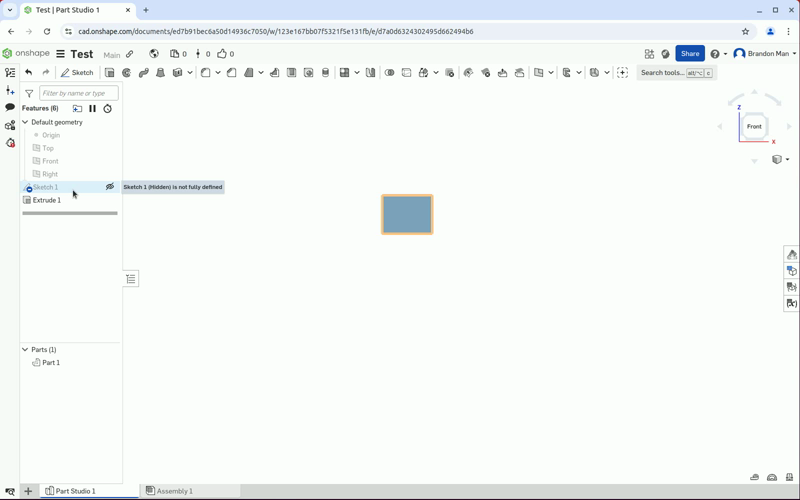
click(73, 189)
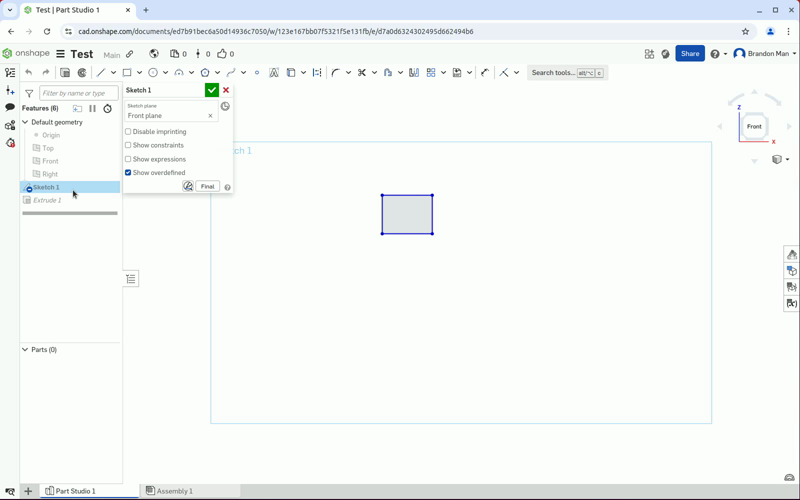
mouse_move(229, 92)
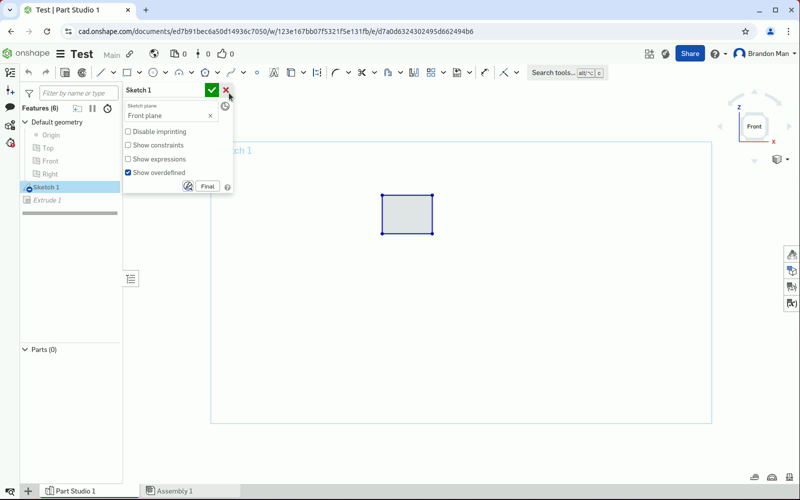
click(229, 92)
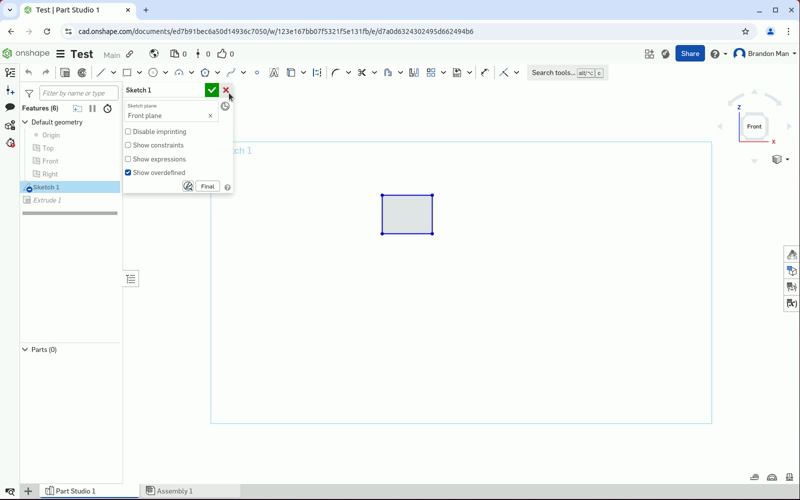
key(shift+s)
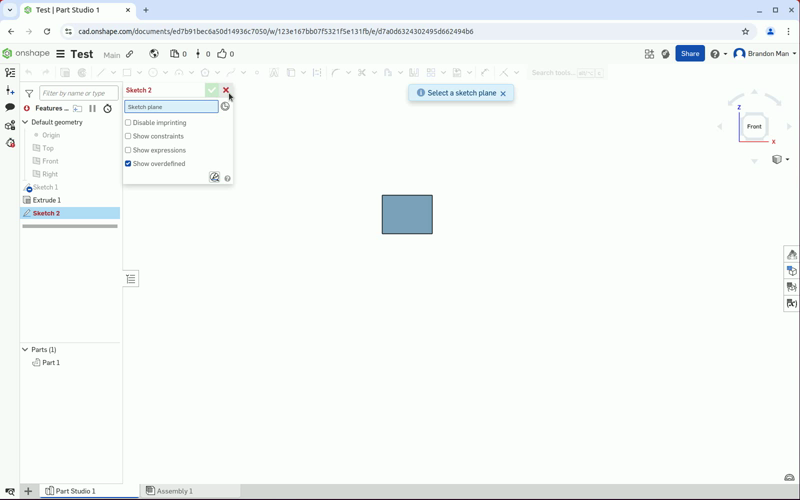
mouse_move(73, 163)
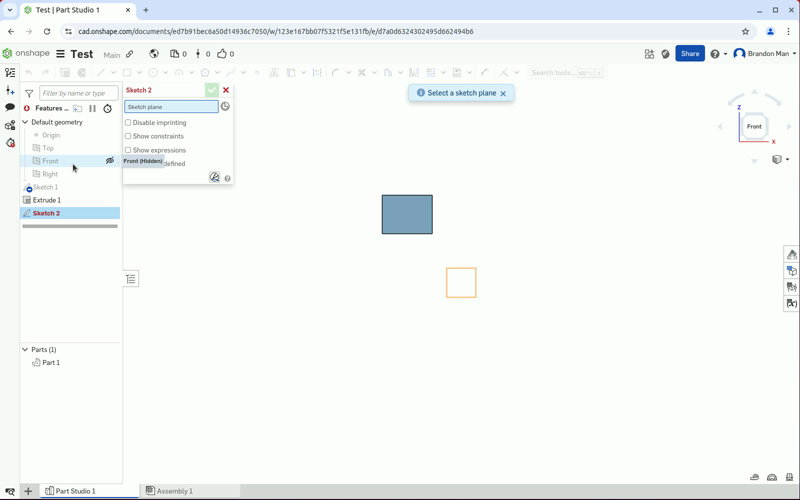
click(73, 163)
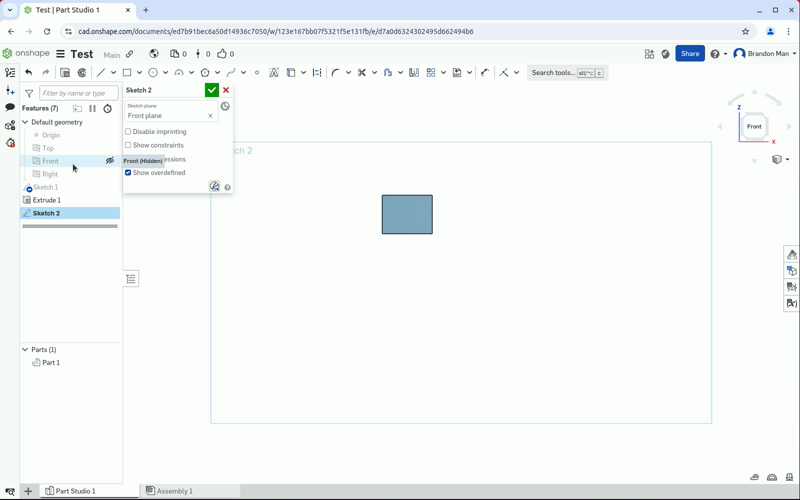
mouse_move(73, 352)
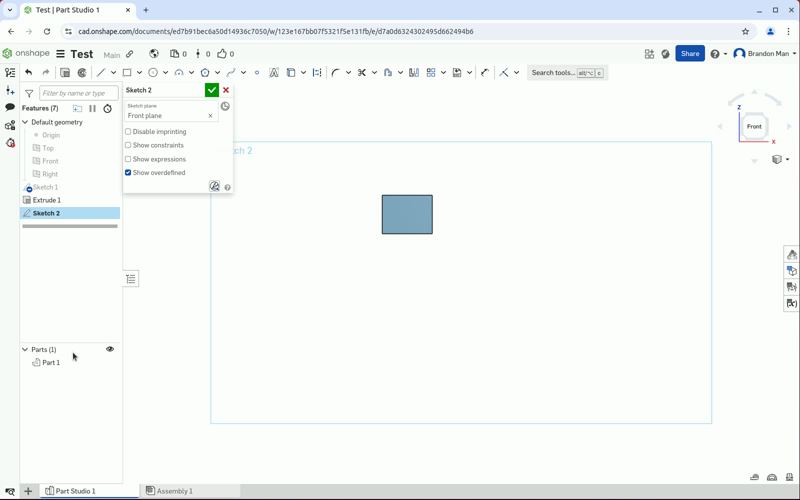
key(y)
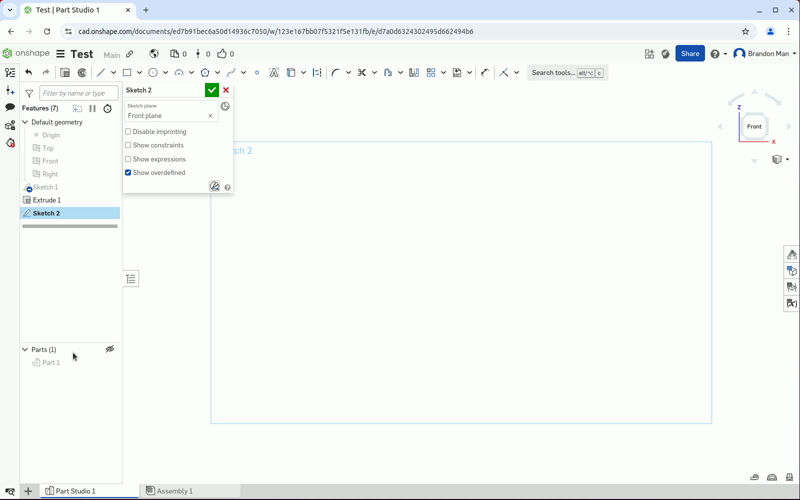
key(l)
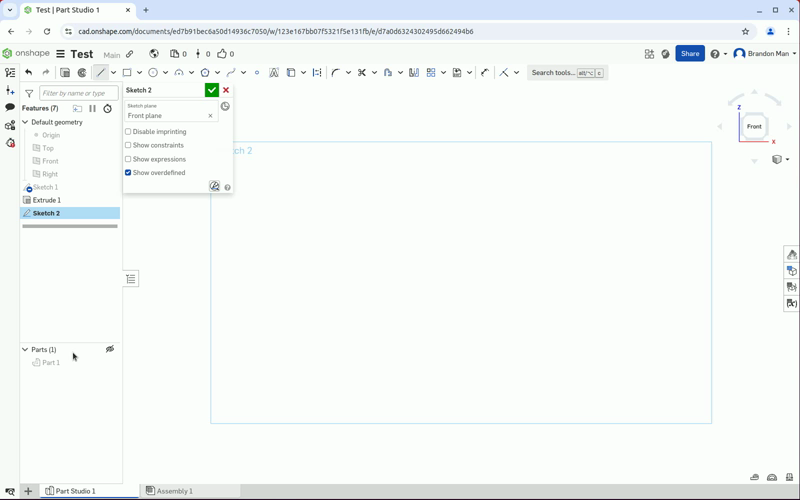
key_down(shift)
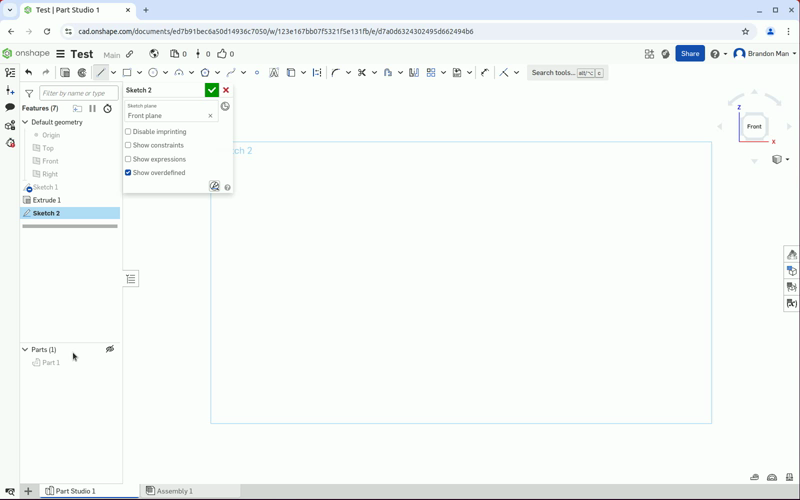
mouse_move(489, 233)
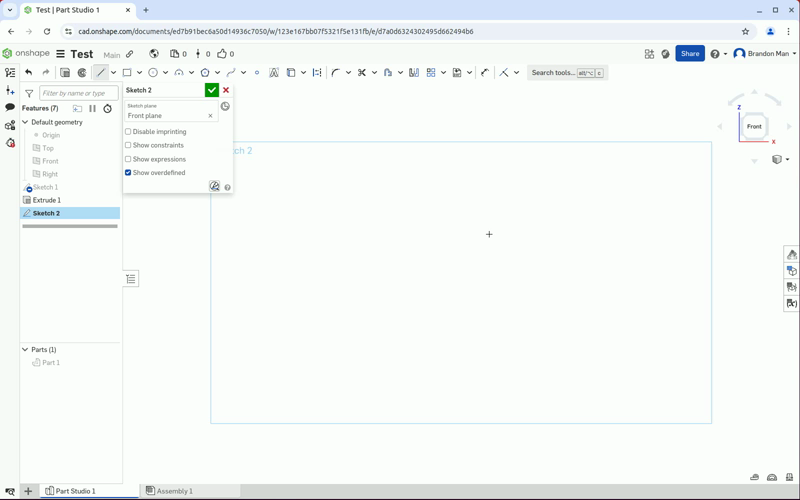
click(489, 233)
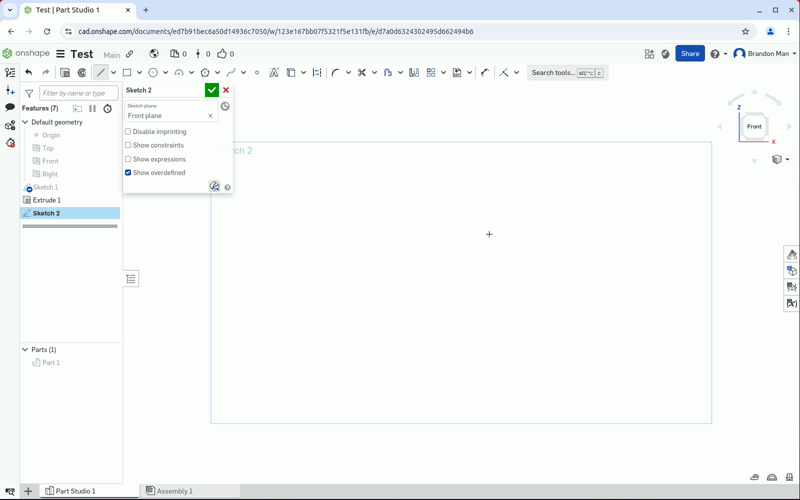
key_up(shift)
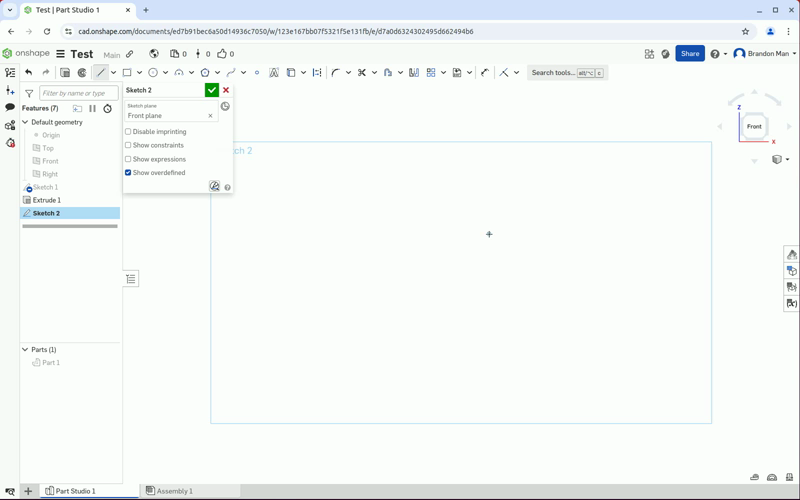
key_down(shift)
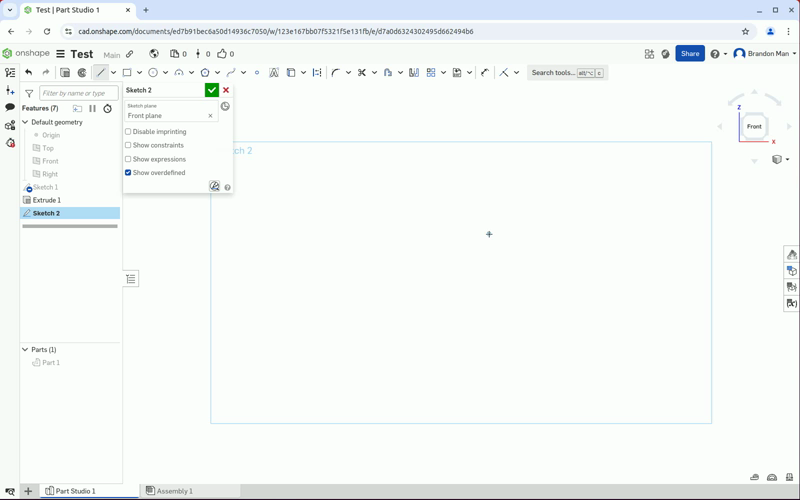
mouse_move(519, 233)
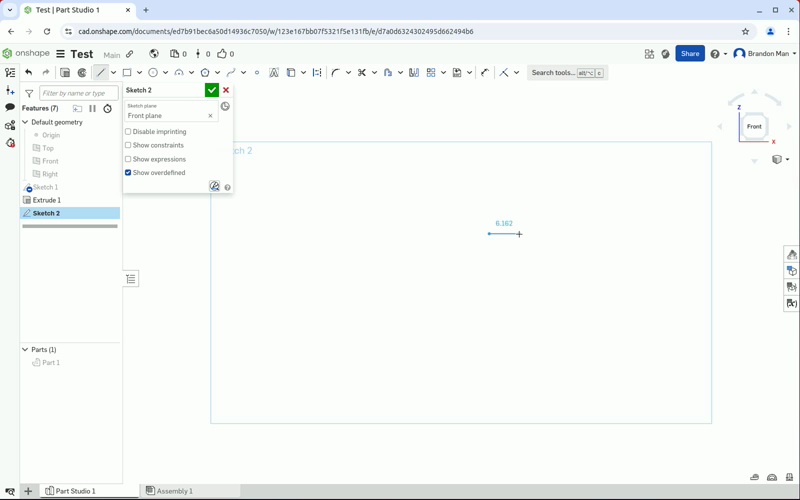
mouse_move(538, 233)
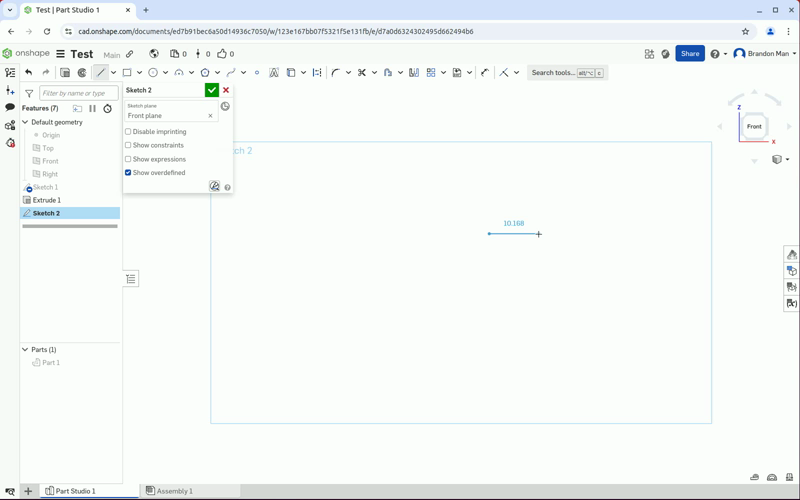
click(538, 233)
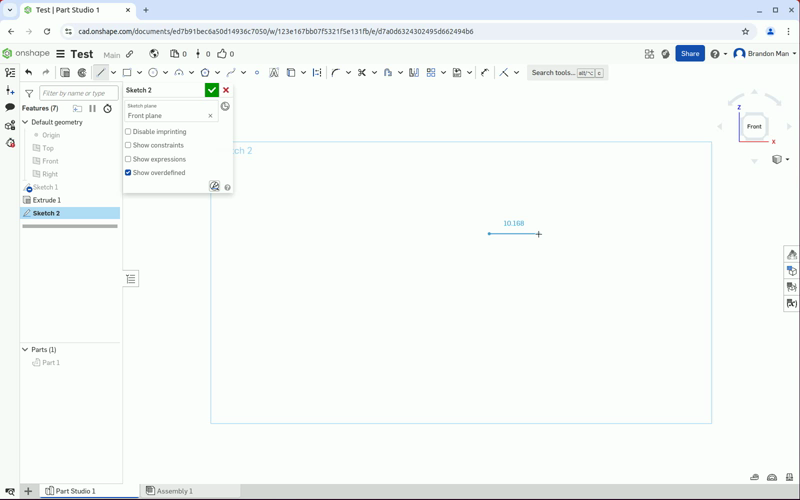
key_up(shift)
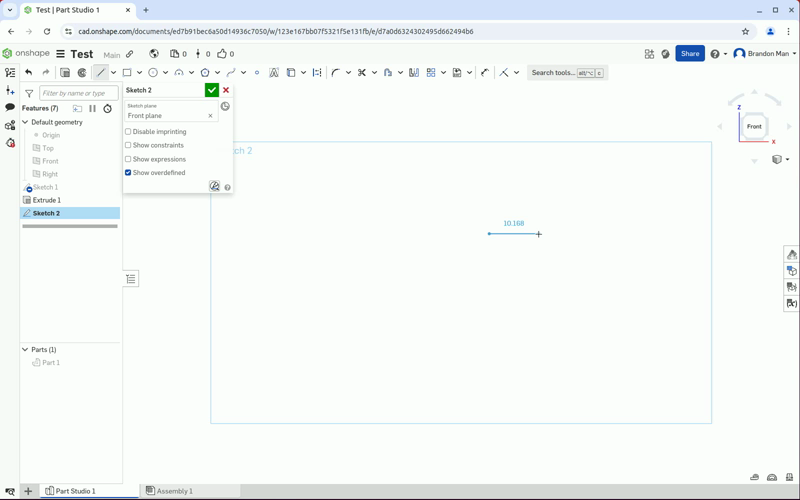
key_down(shift)
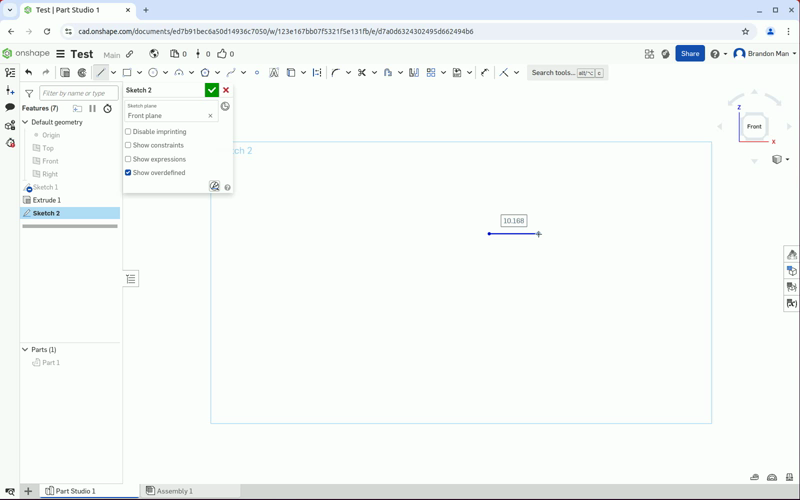
mouse_move(568, 233)
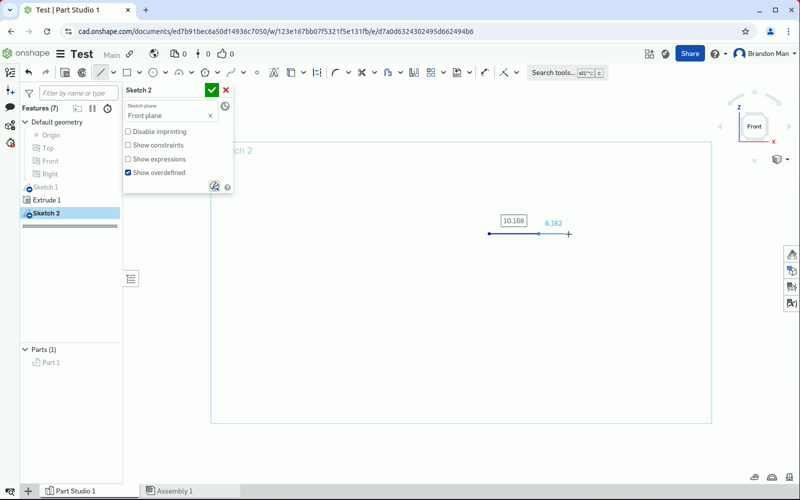
mouse_move(538, 195)
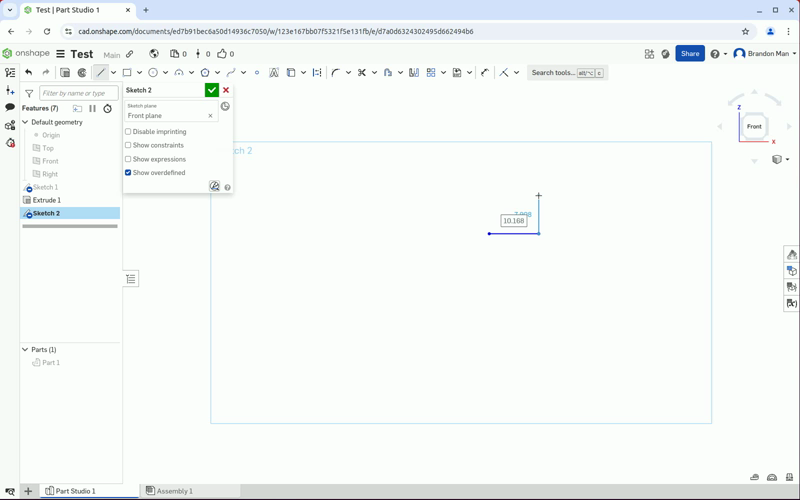
click(538, 195)
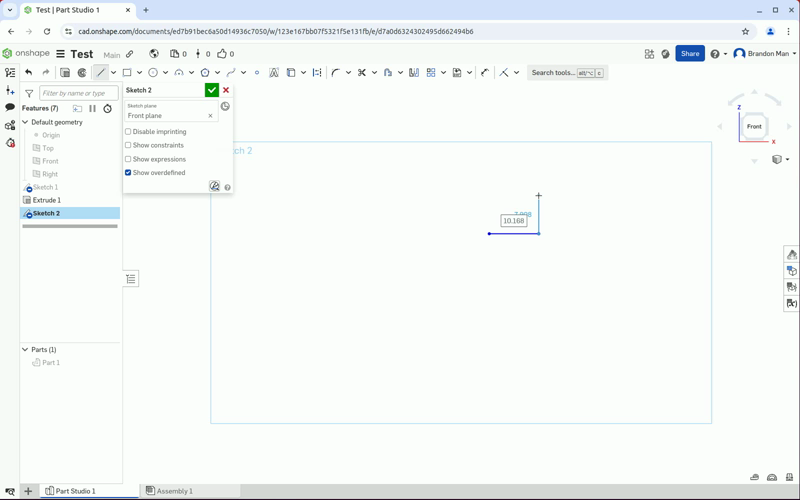
key_up(shift)
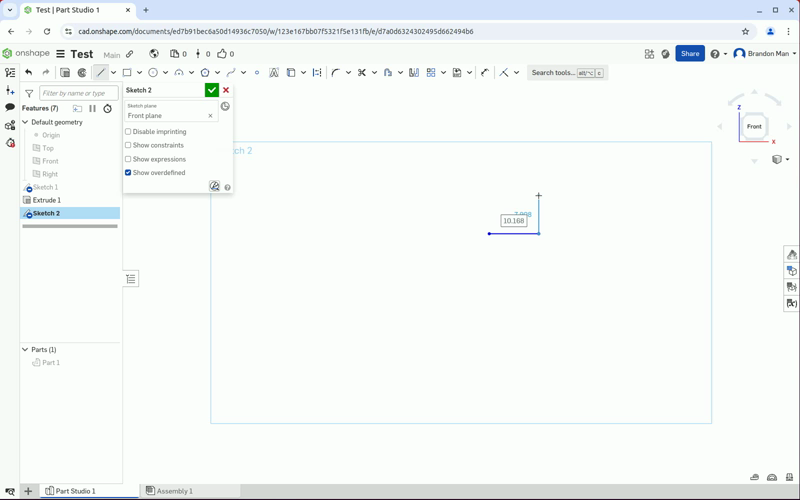
key_down(shift)
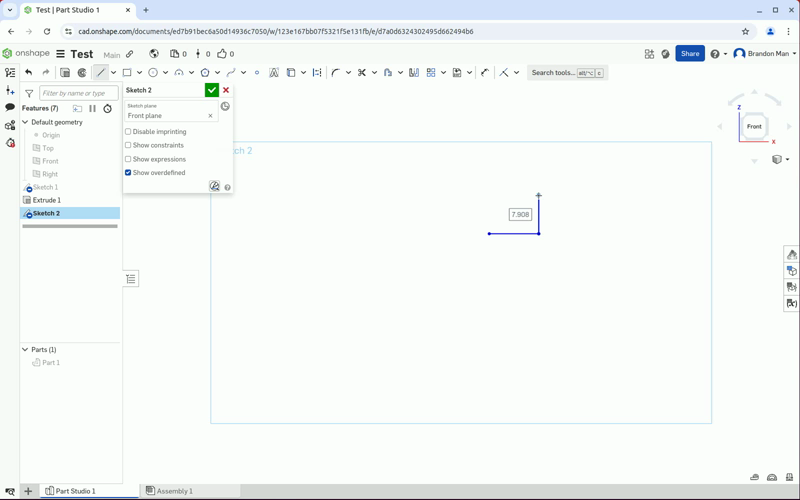
mouse_move(568, 195)
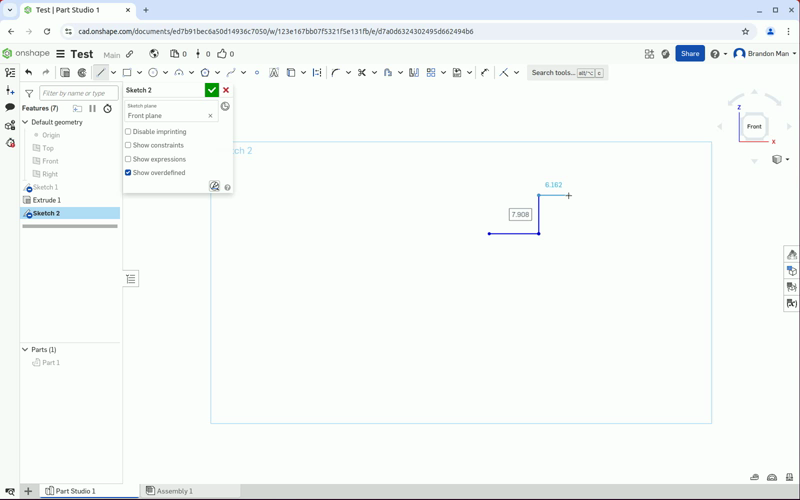
mouse_move(489, 195)
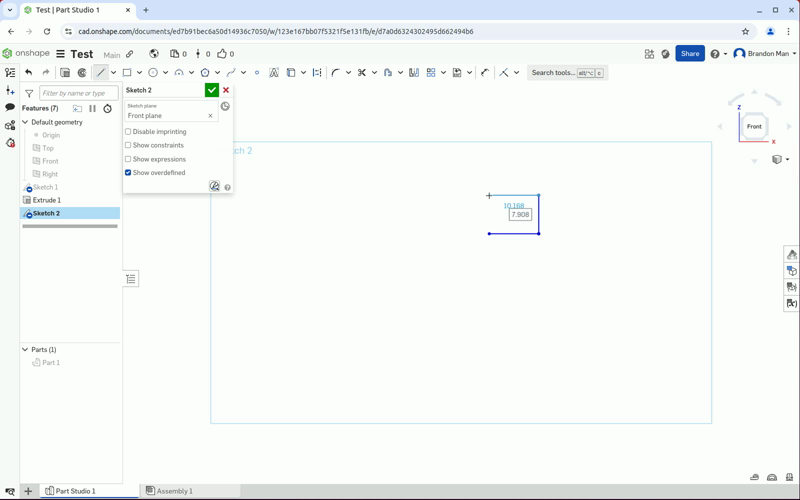
click(489, 195)
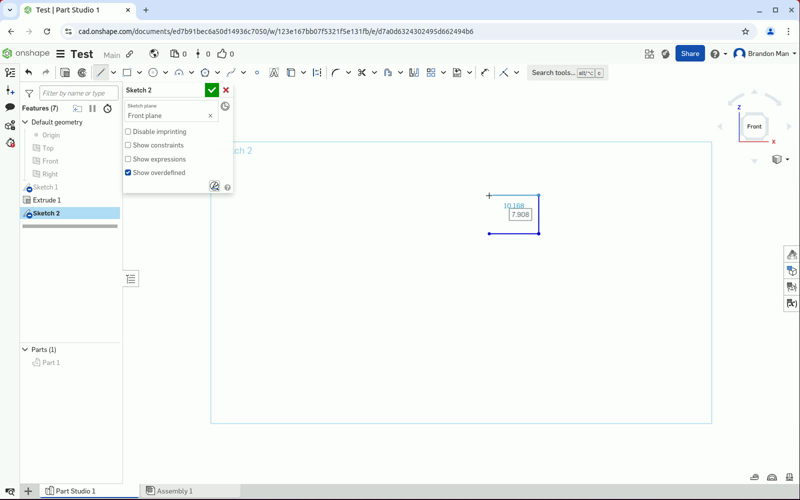
key_up(shift)
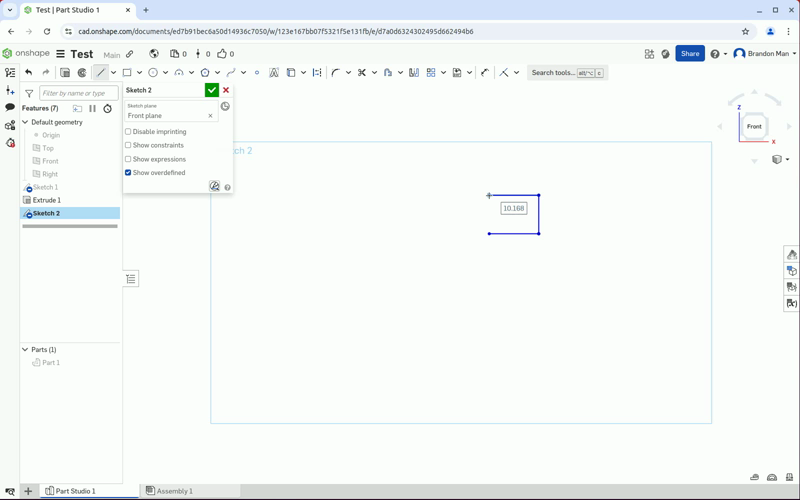
mouse_move(519, 195)
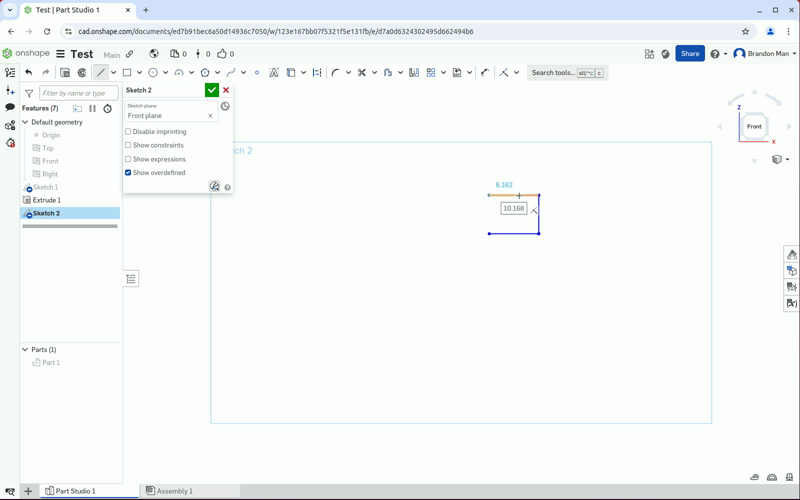
key_down(shift)
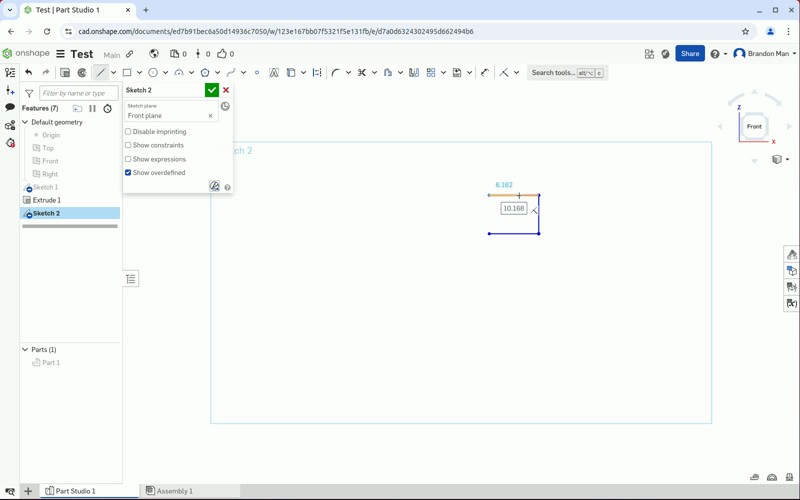
mouse_move(489, 233)
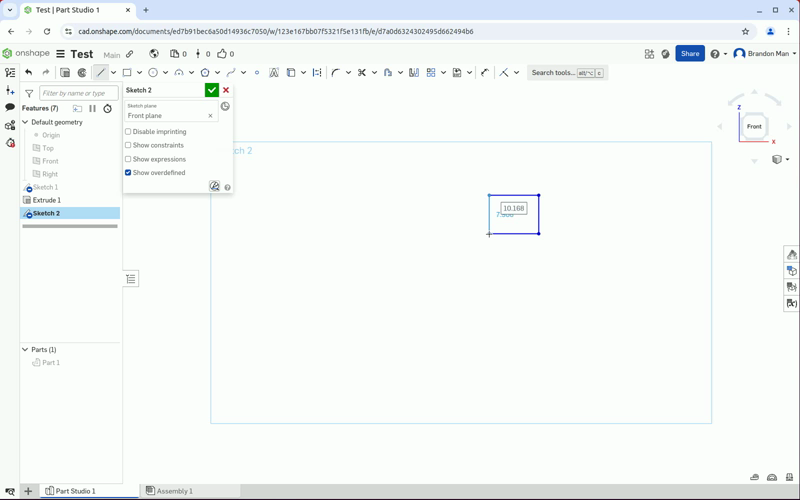
key_up(shift)
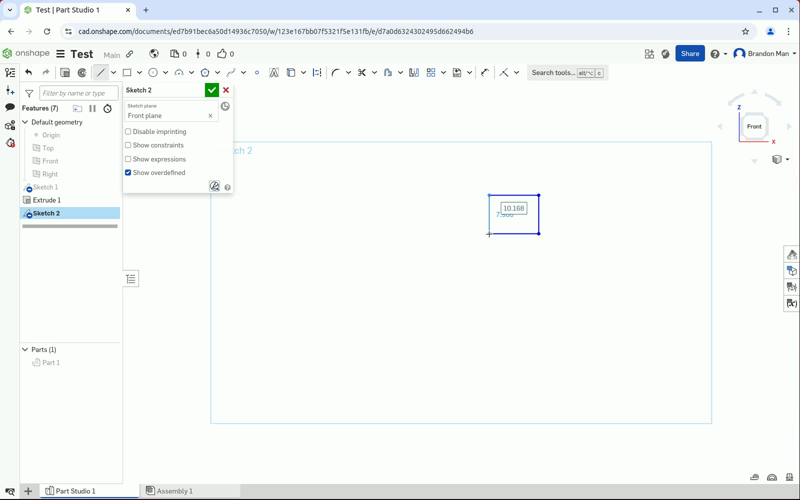
click(489, 233)
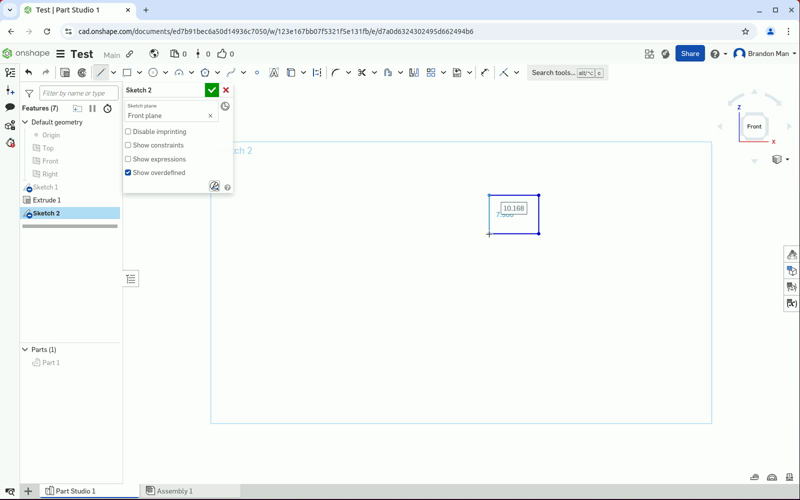
key(esc)
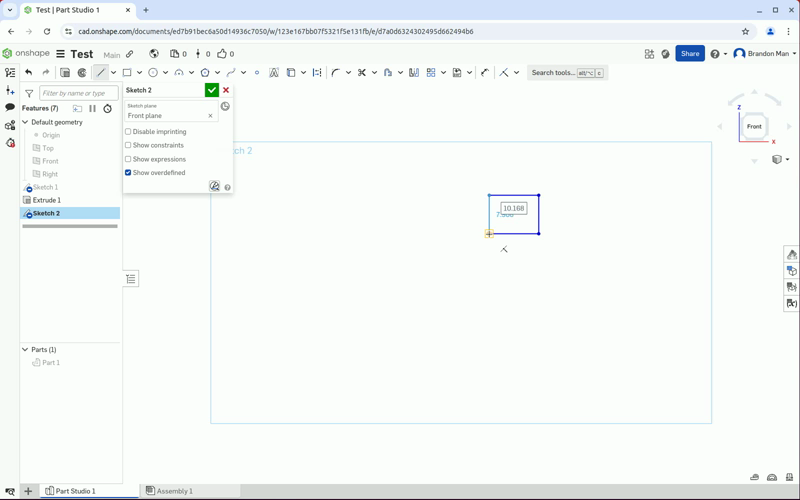
mouse_move(492, 210)
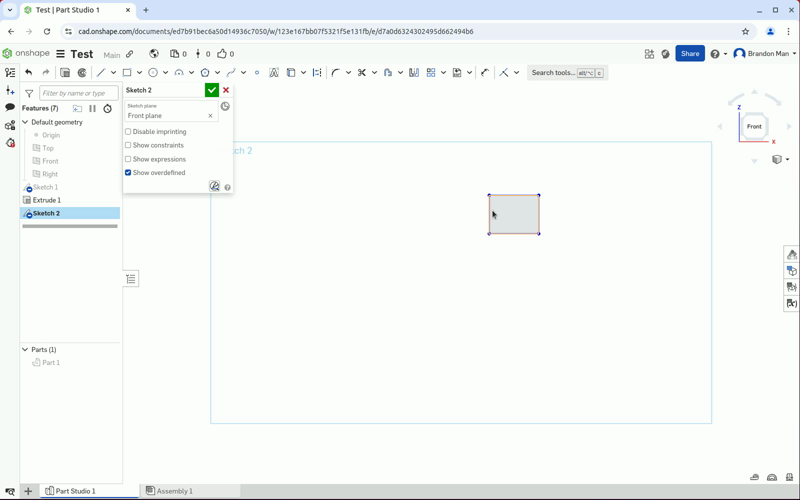
click(492, 210)
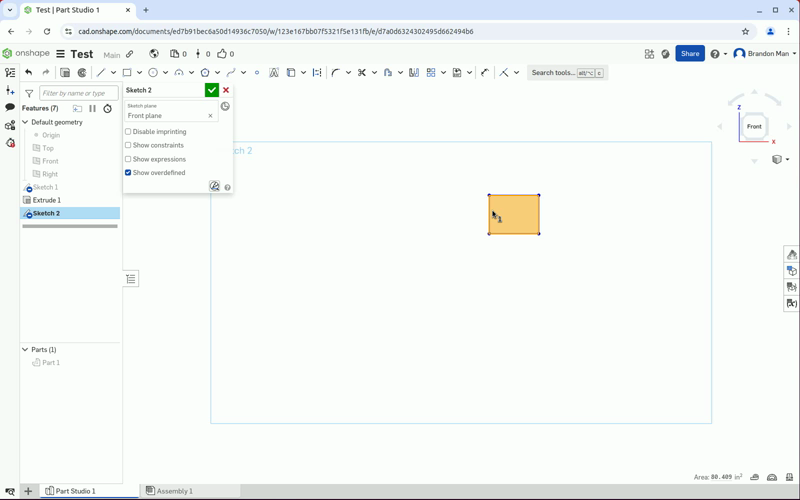
mouse_move(73, 352)
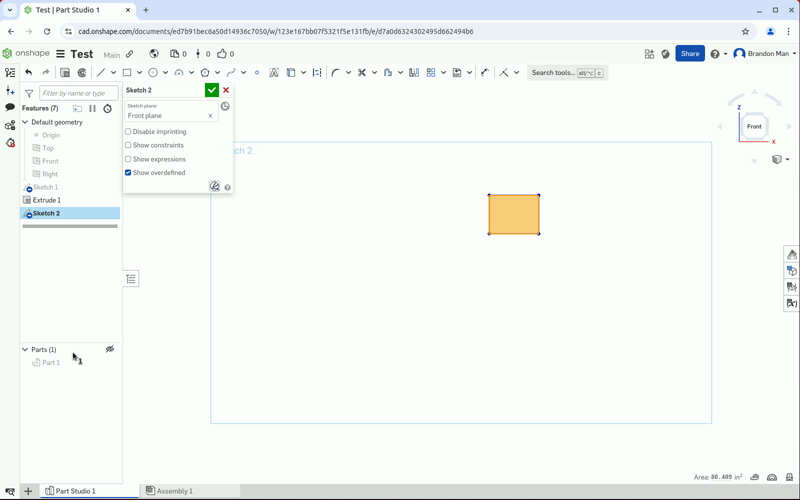
key(shift+y)
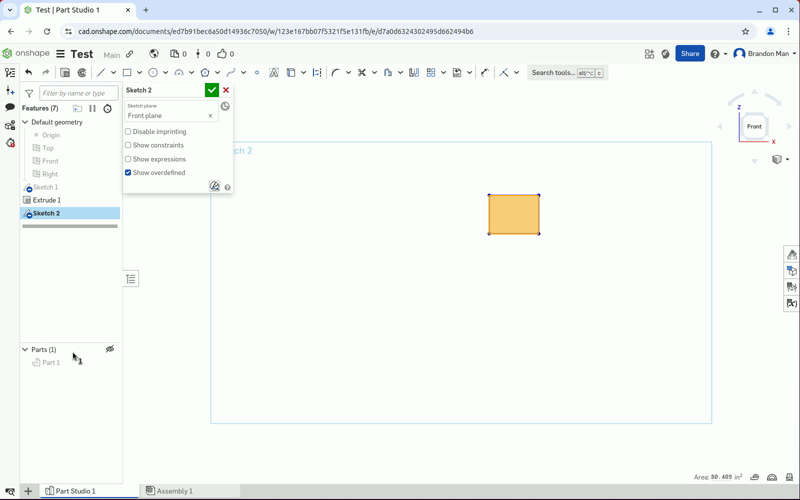
key(shift+e)
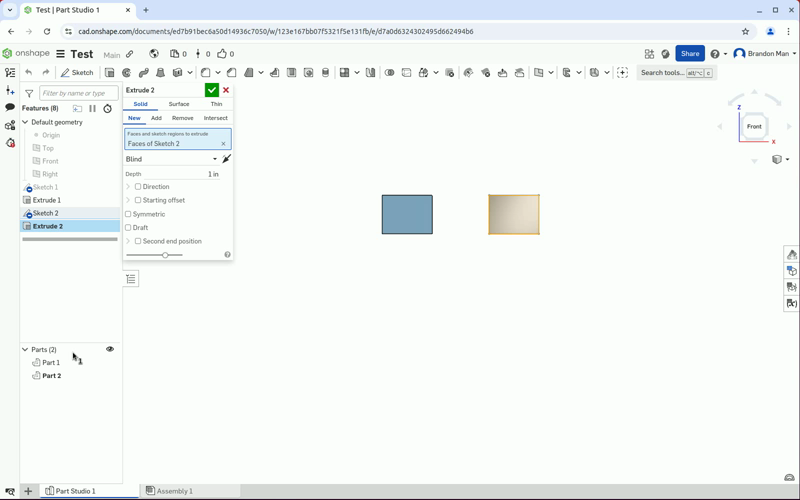
mouse_move(143, 106)
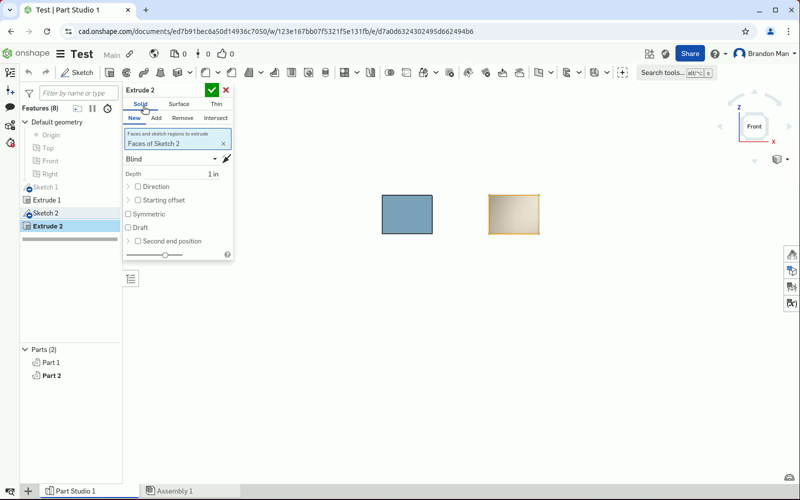
click(143, 106)
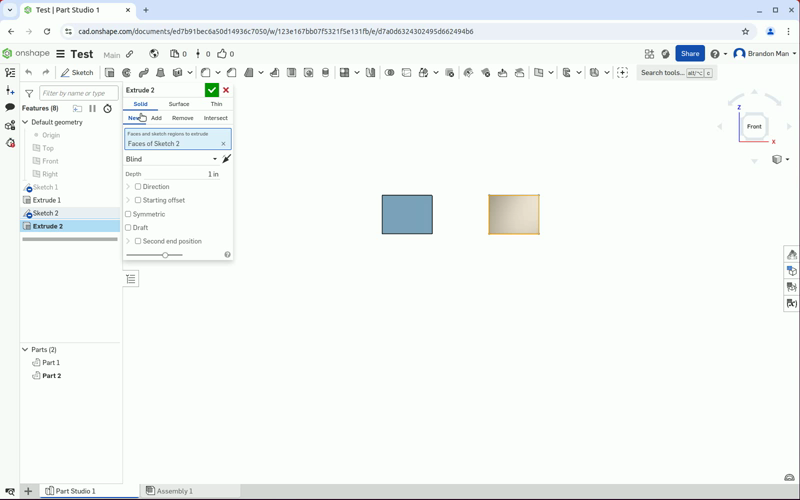
mouse_move(137, 120)
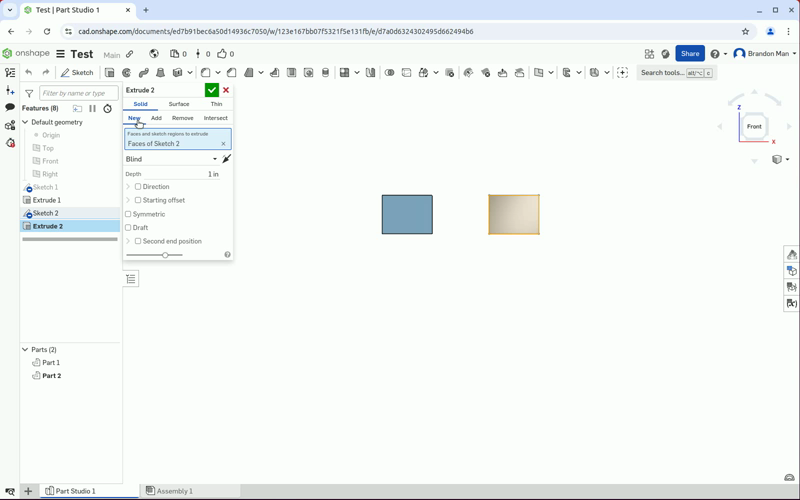
click(137, 120)
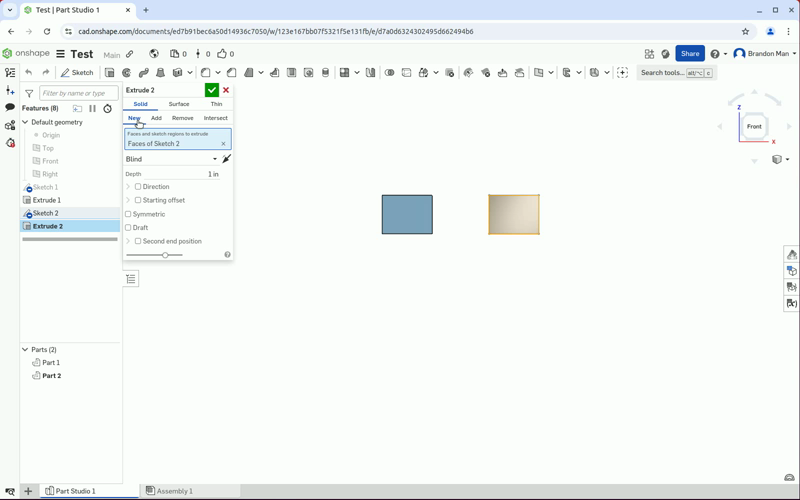
key(tab, 4)
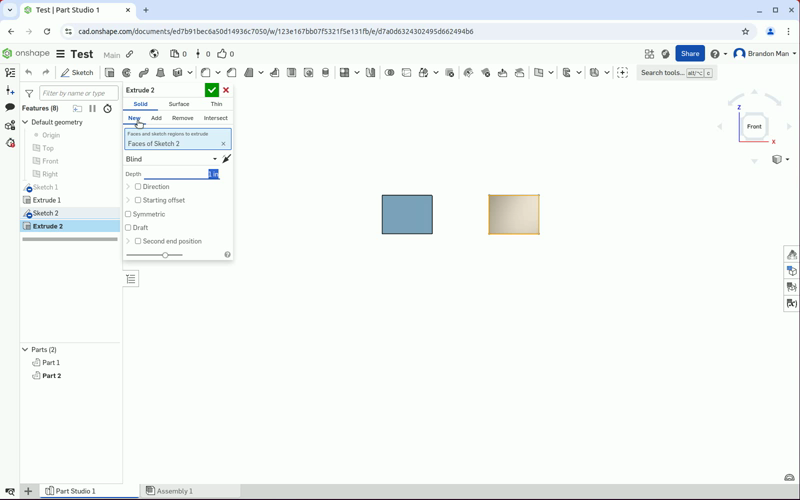
text(2.408)
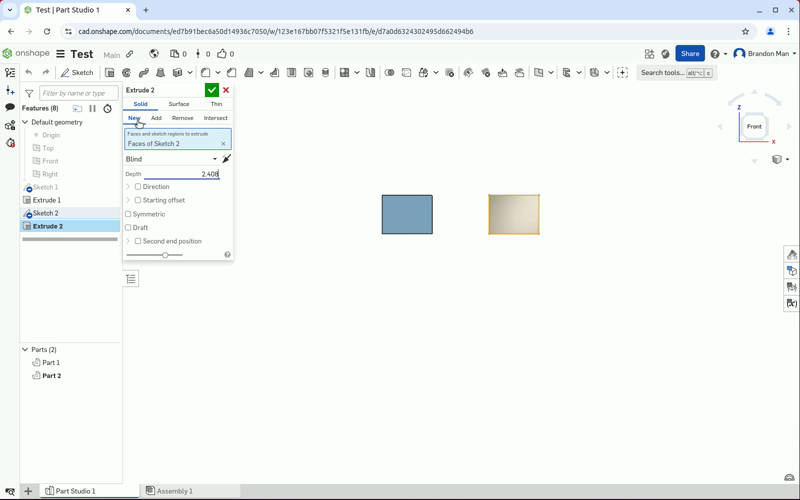
key(tab, 3)
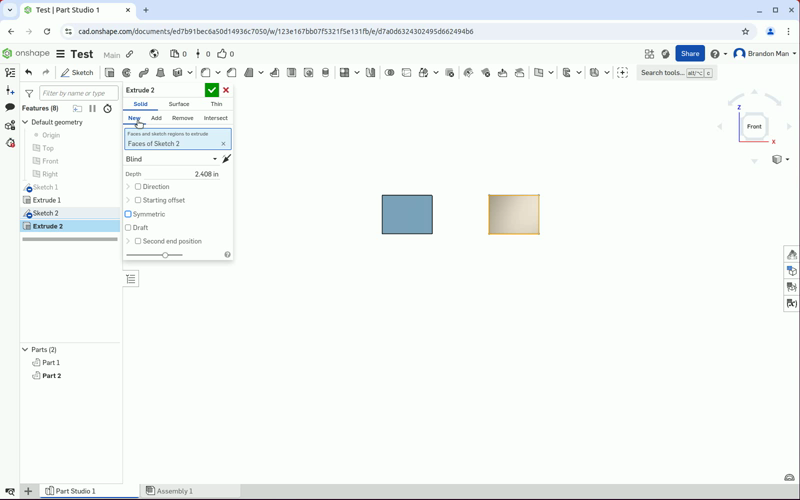
key(space)
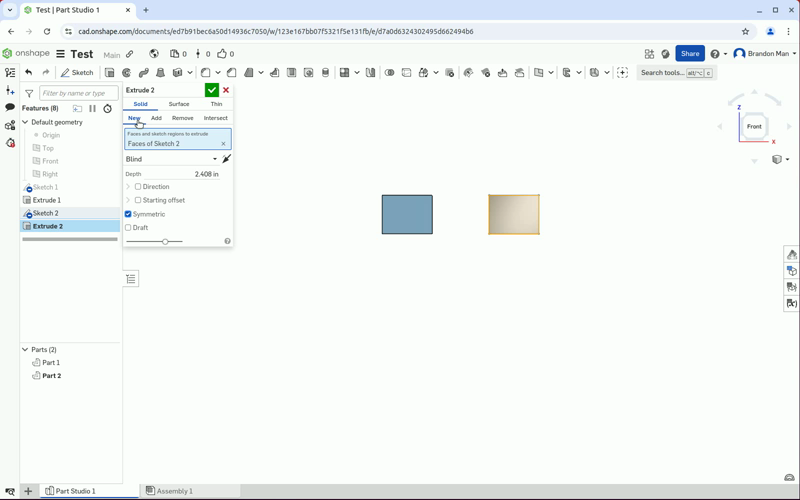
key(enter)
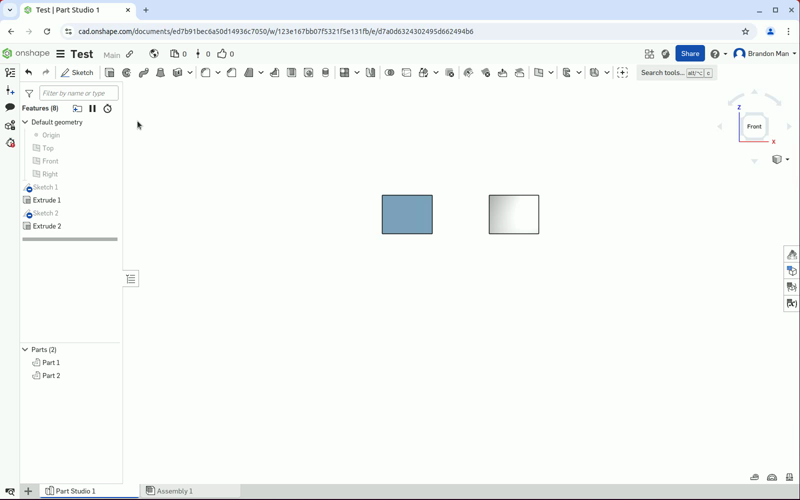
key(shift+h)
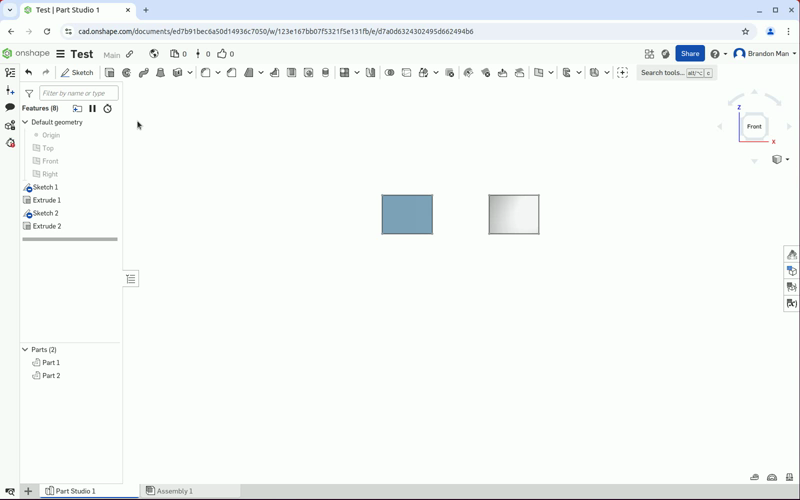
key(shift+h)
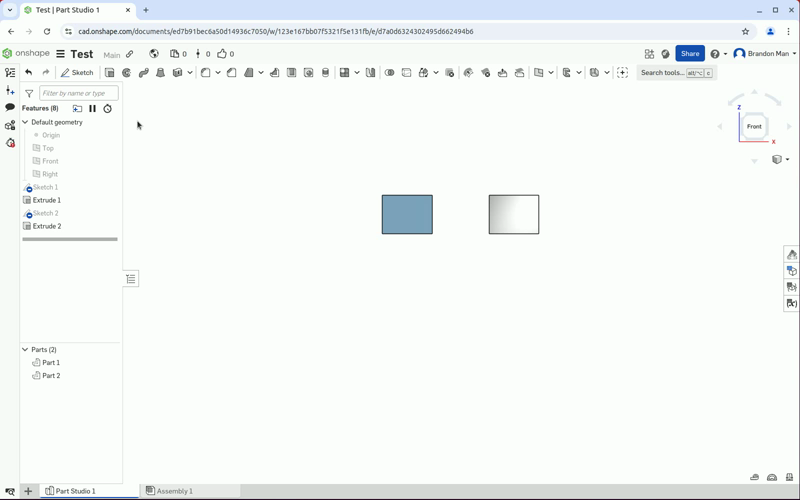
mouse_move(73, 189)
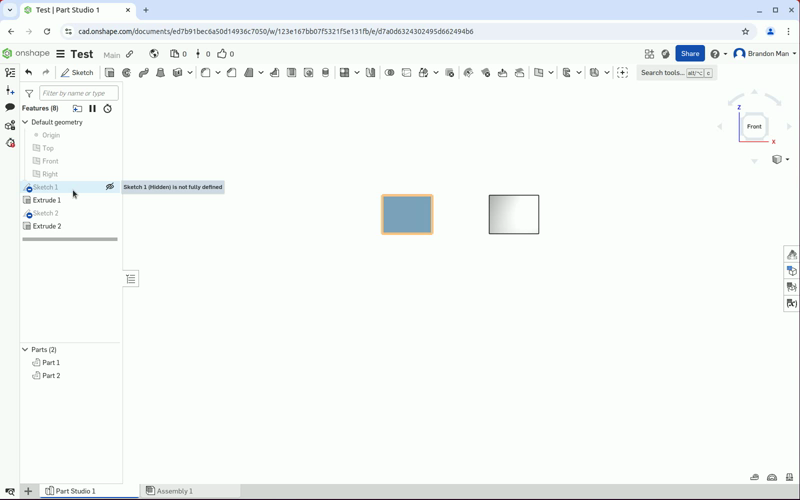
click(73, 189)
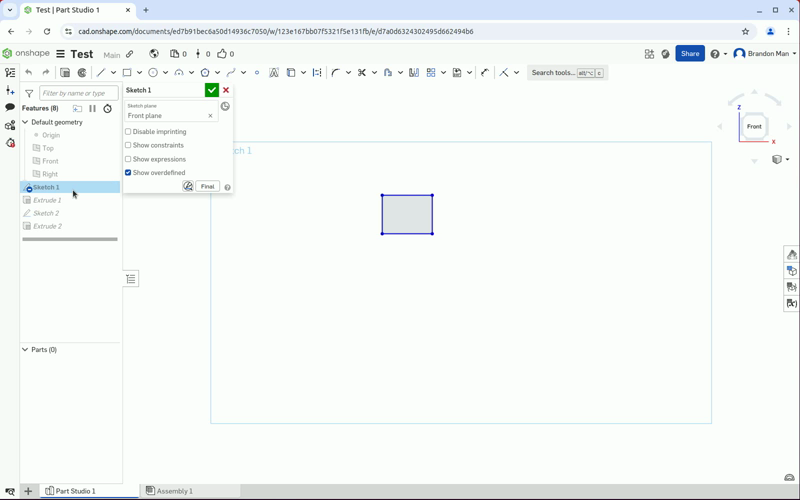
mouse_move(229, 92)
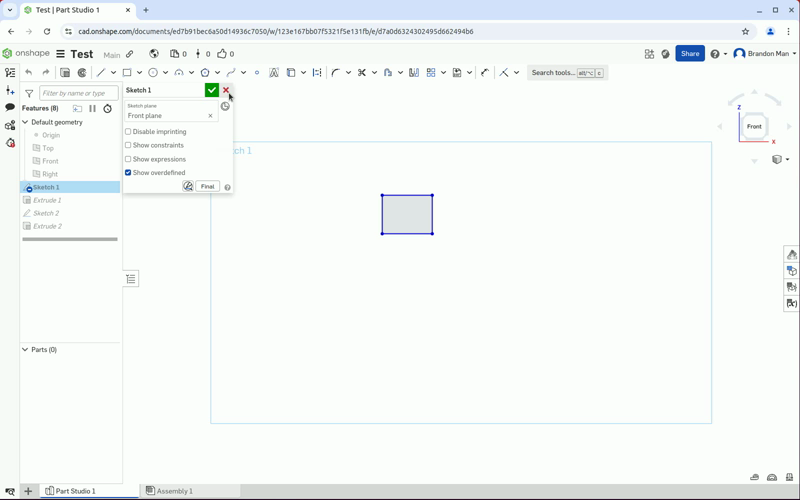
click(229, 92)
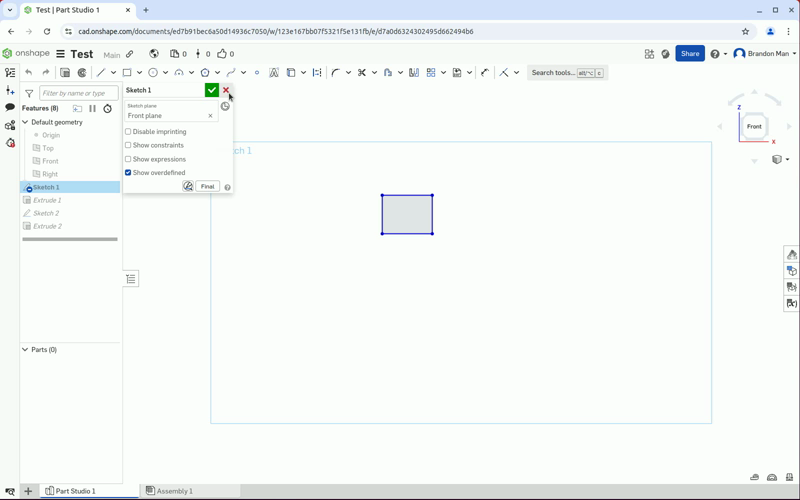
key(shift+s)
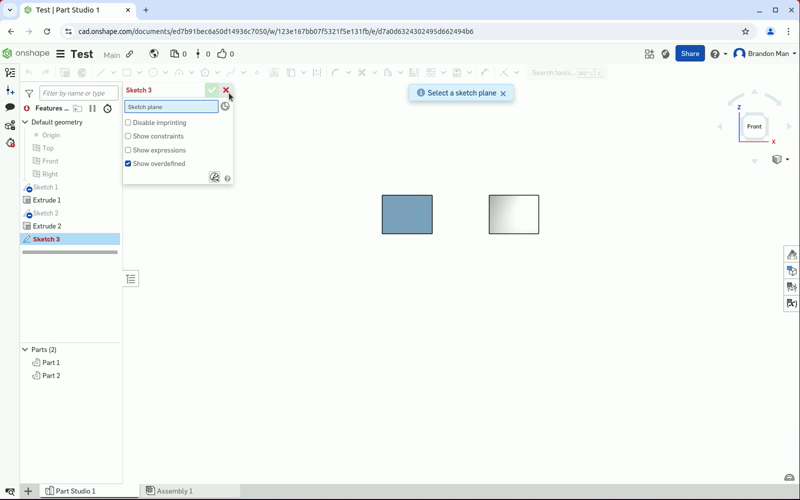
mouse_move(73, 163)
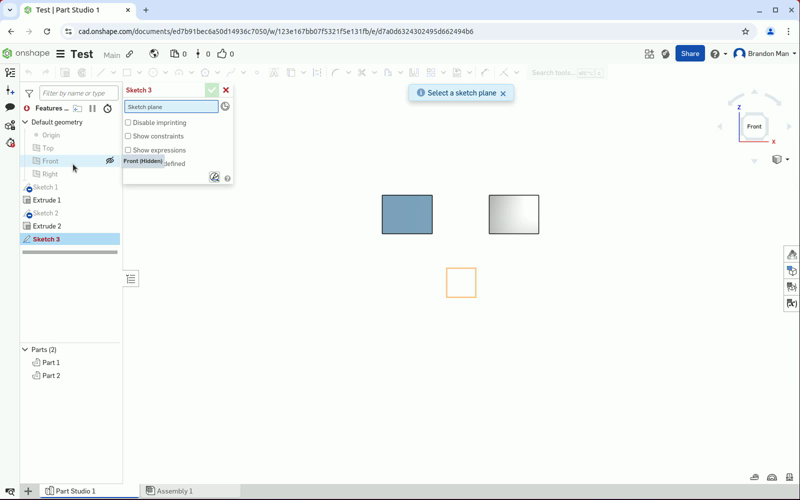
click(73, 163)
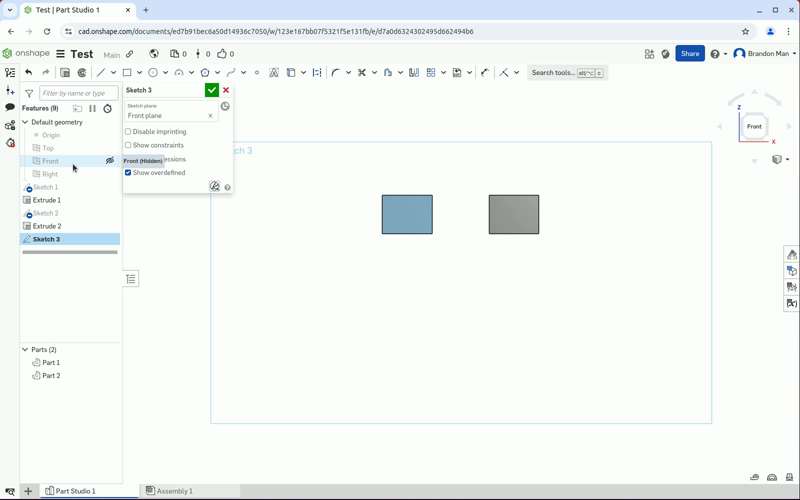
mouse_move(73, 352)
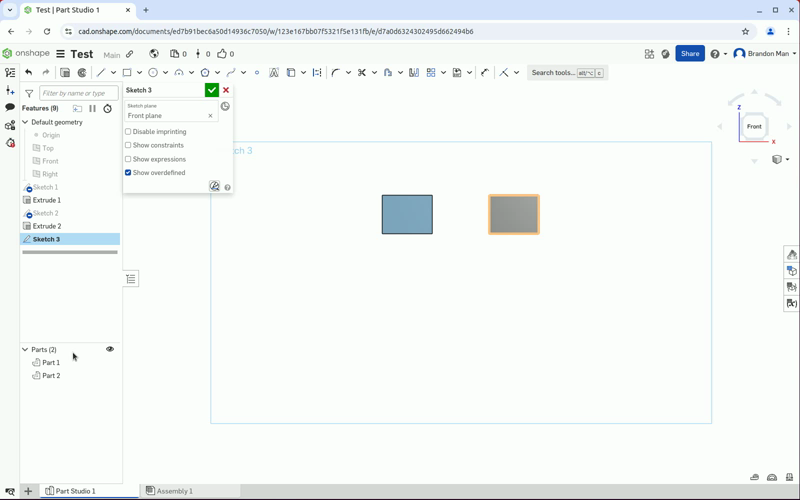
key(y)
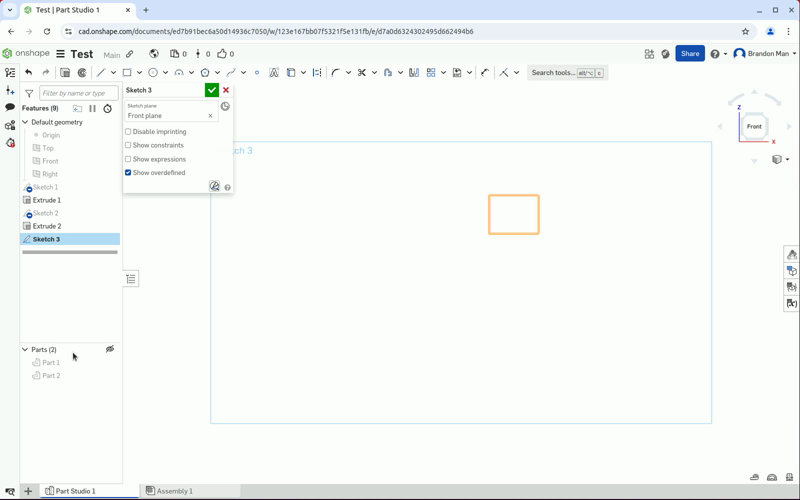
key(l)
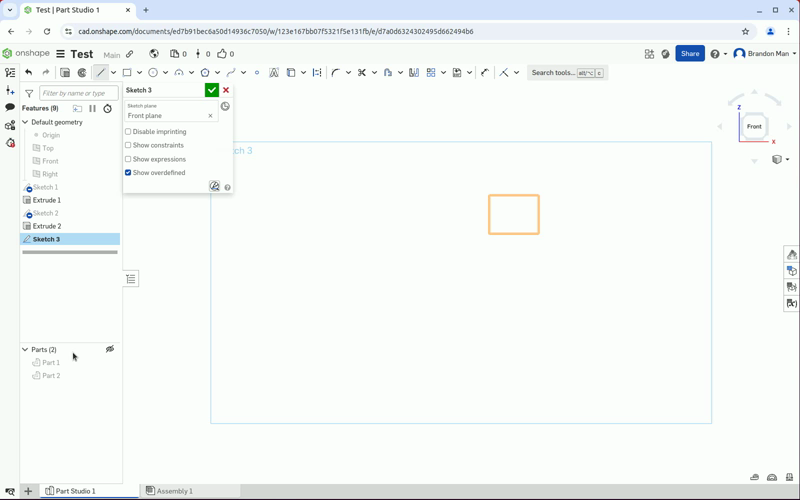
key_down(shift)
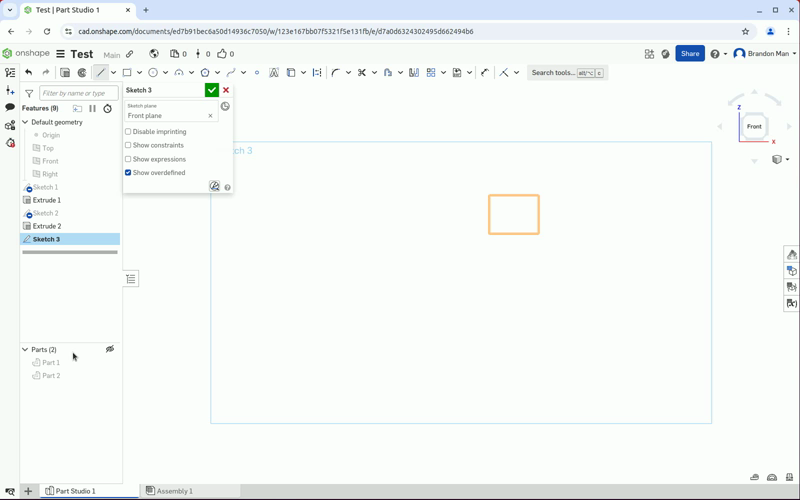
mouse_move(348, 332)
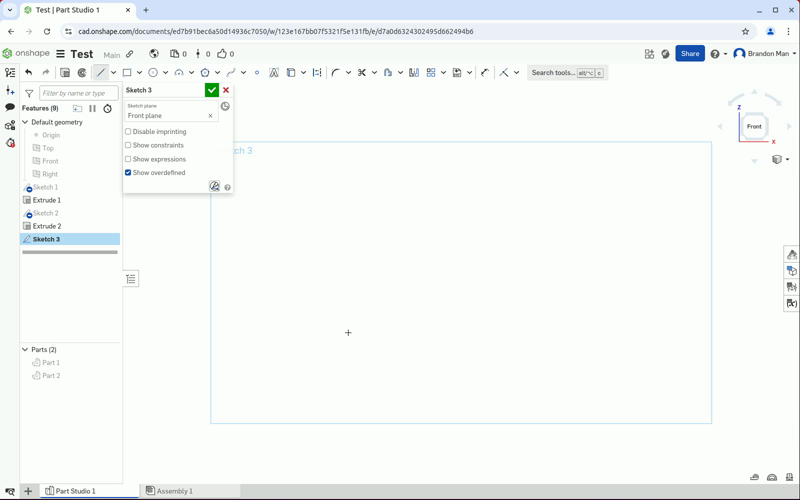
click(348, 332)
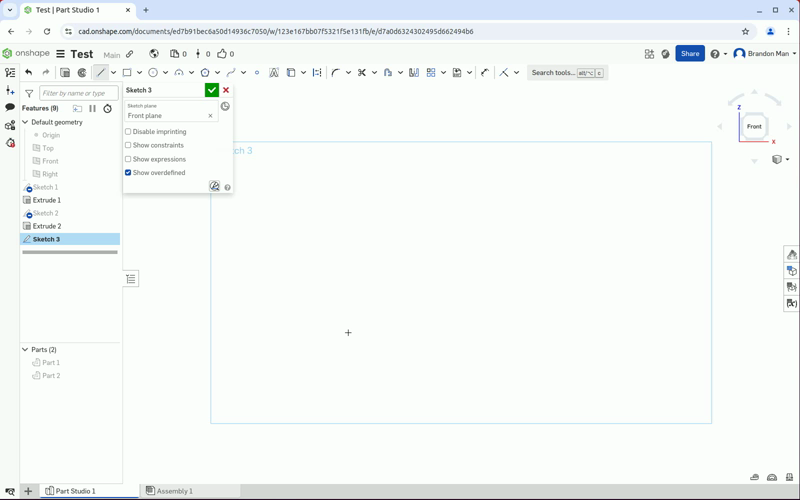
key_up(shift)
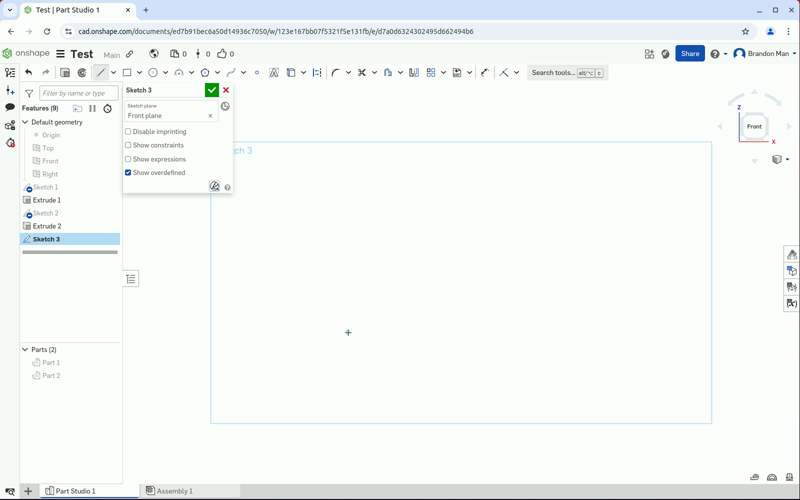
key_down(shift)
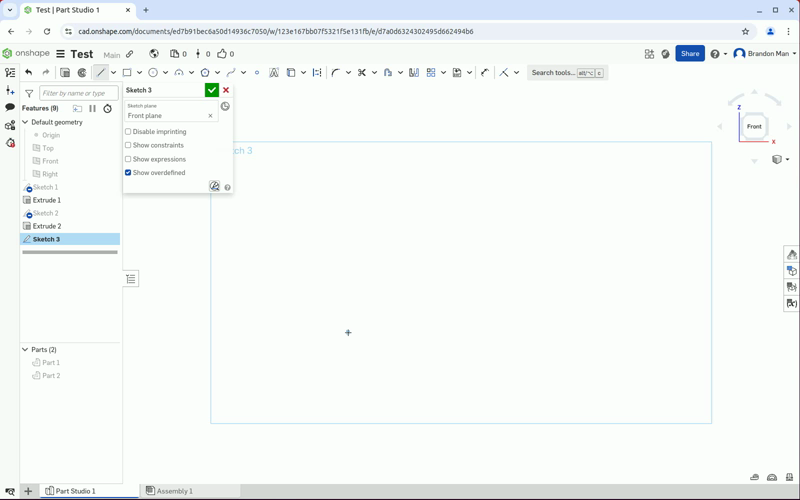
mouse_move(572, 332)
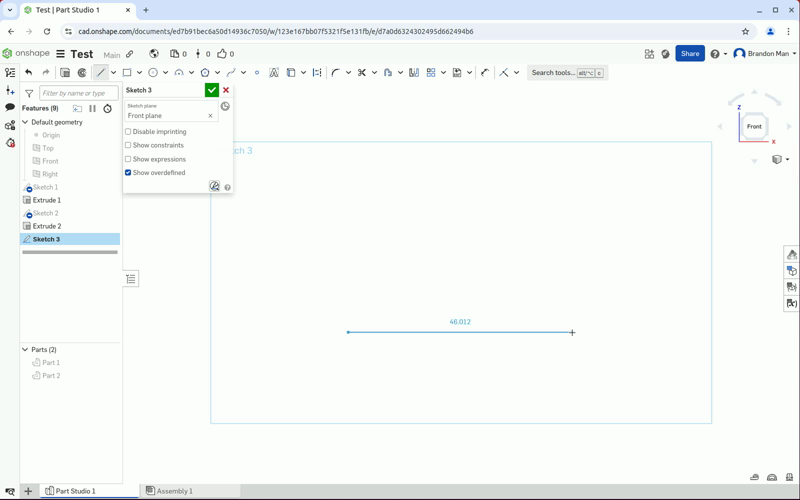
click(572, 332)
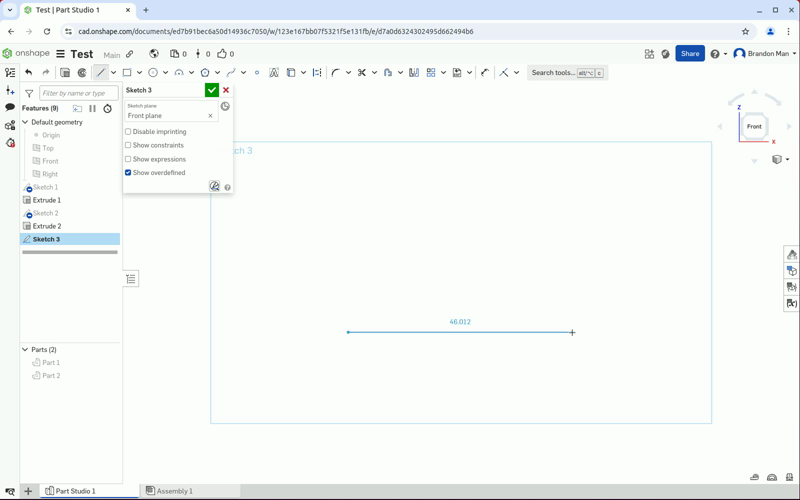
key_up(shift)
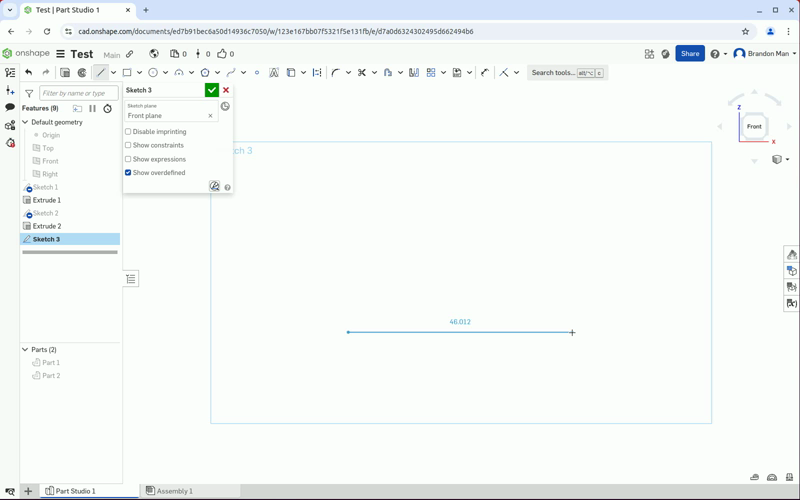
key_down(shift)
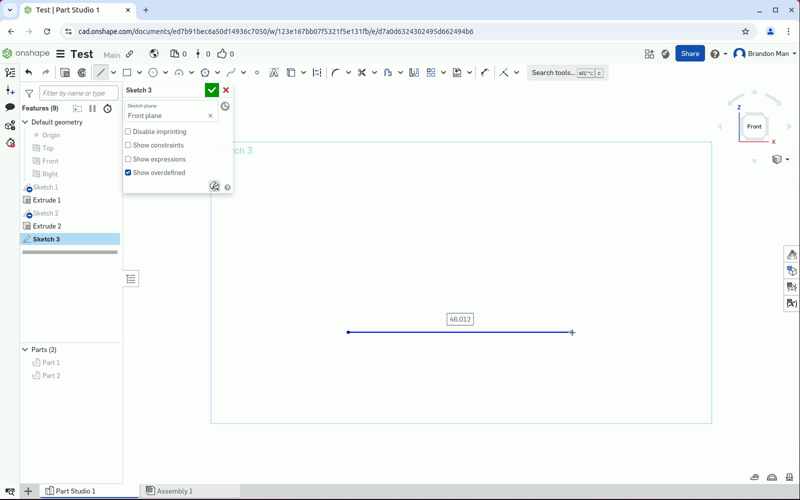
mouse_move(572, 233)
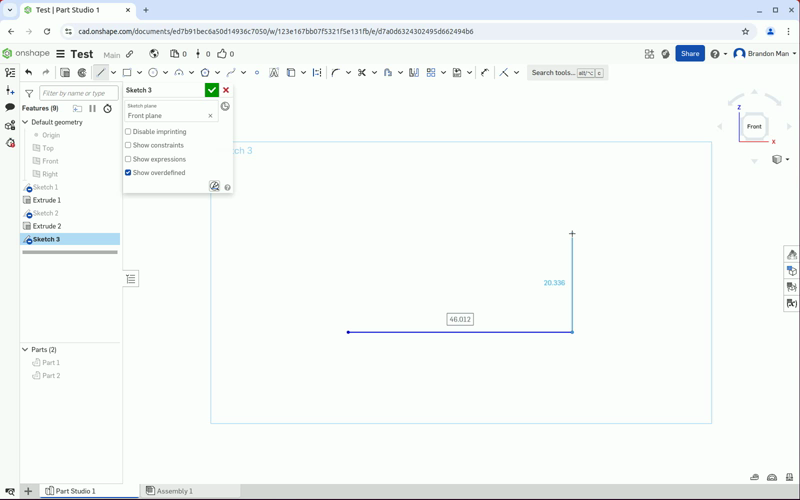
click(572, 233)
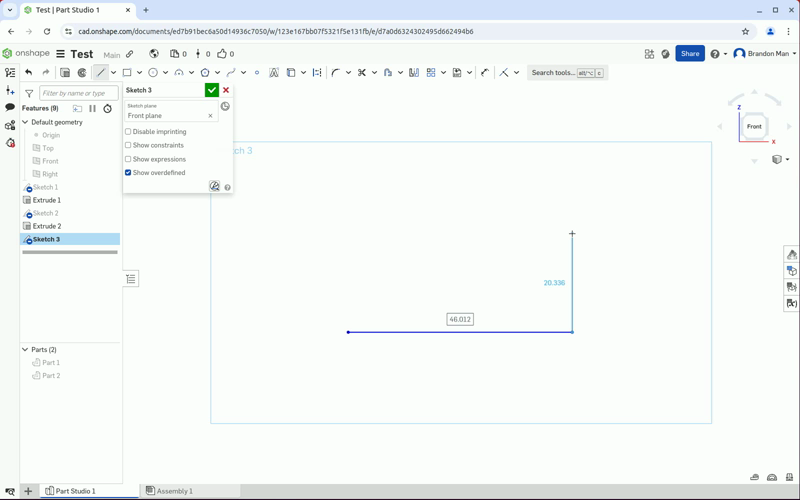
key_up(shift)
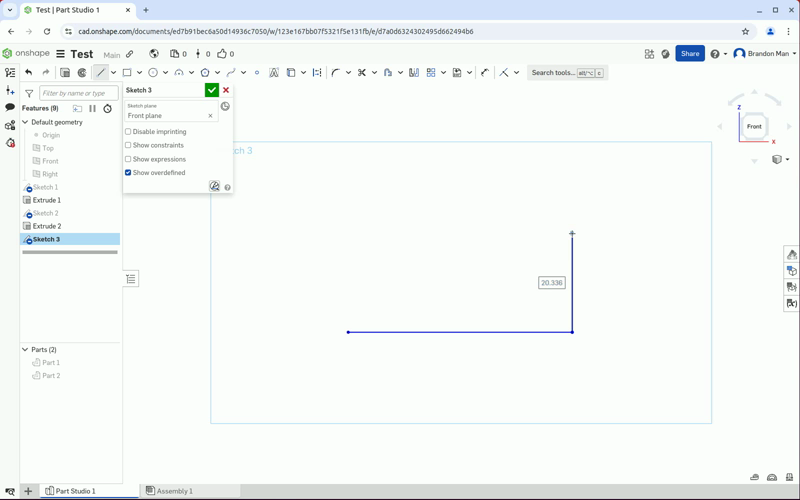
key_down(shift)
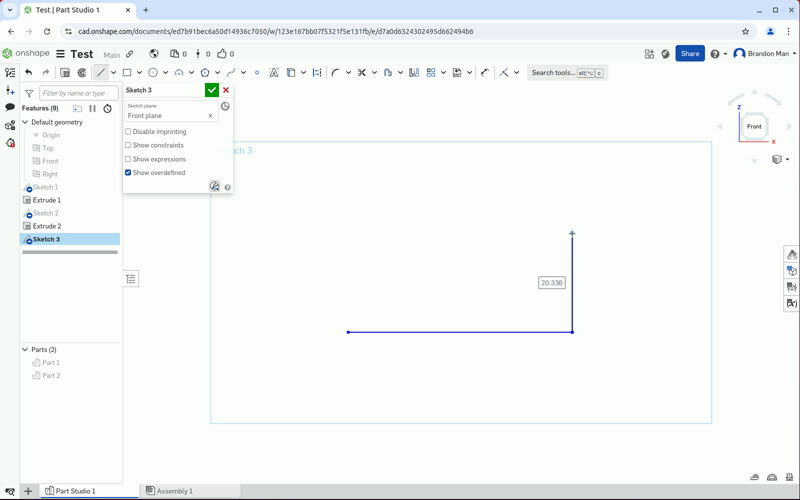
mouse_move(589, 233)
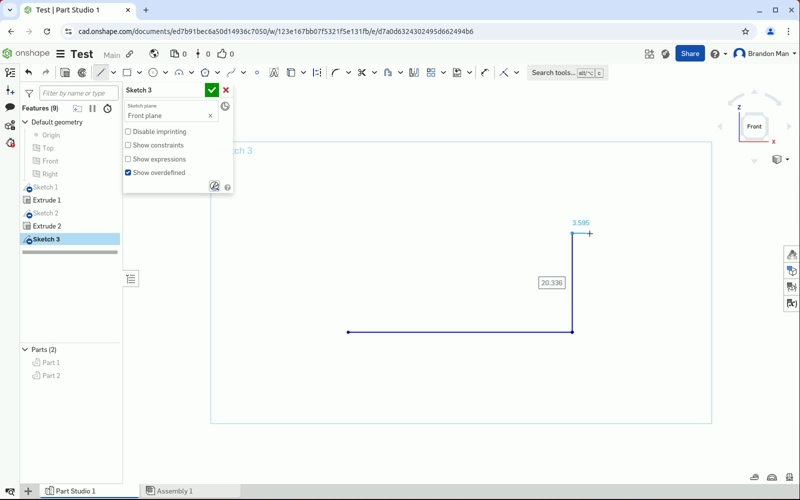
mouse_move(539, 233)
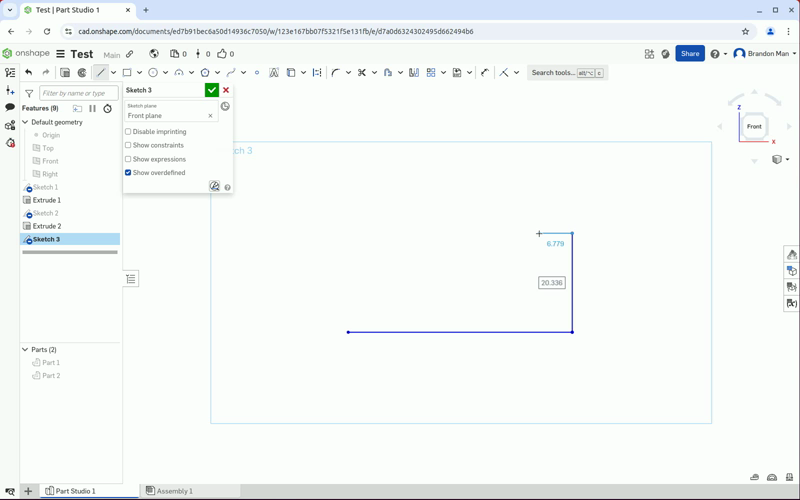
click(539, 233)
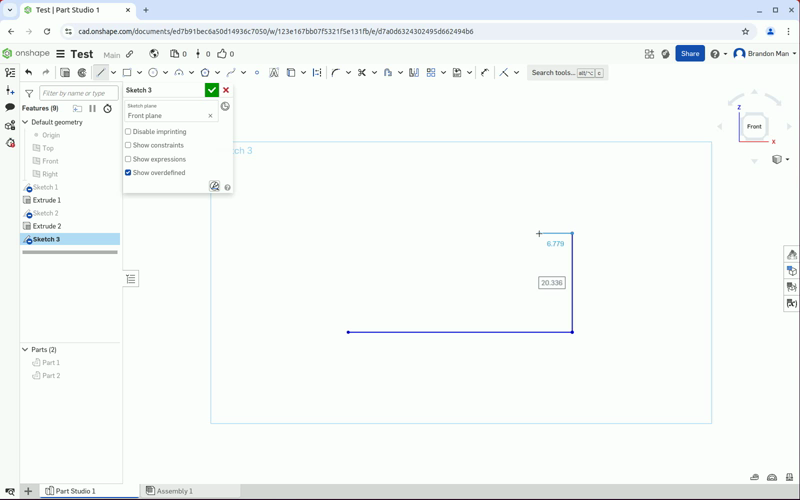
key_up(shift)
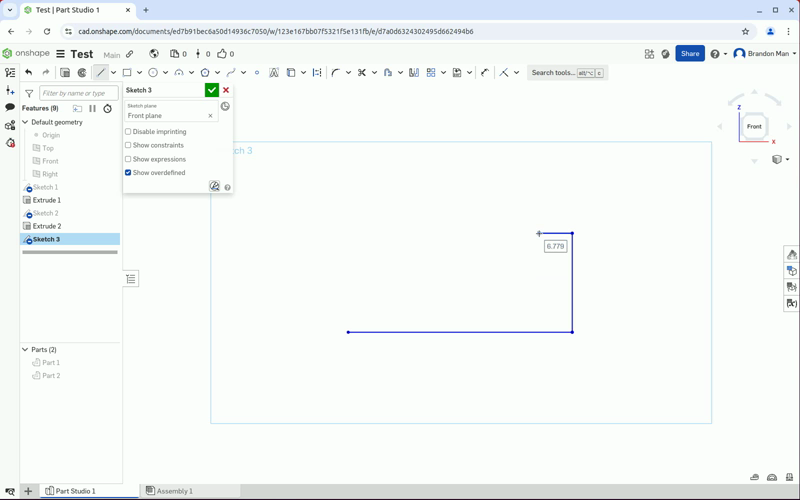
key_down(shift)
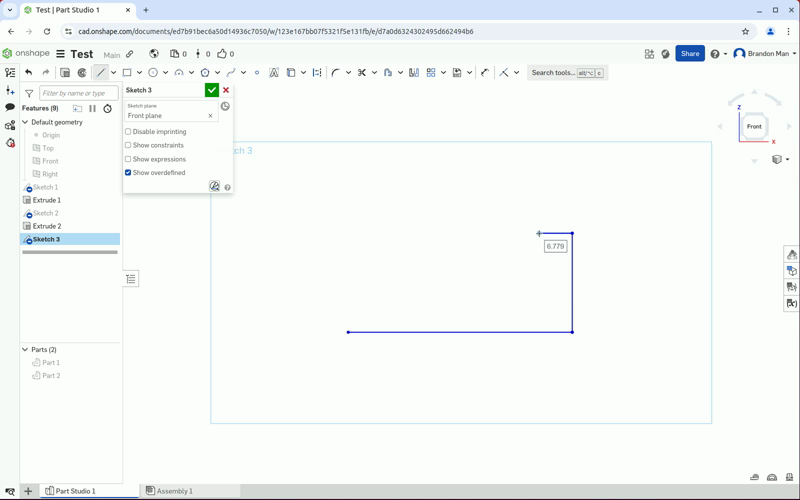
mouse_move(569, 233)
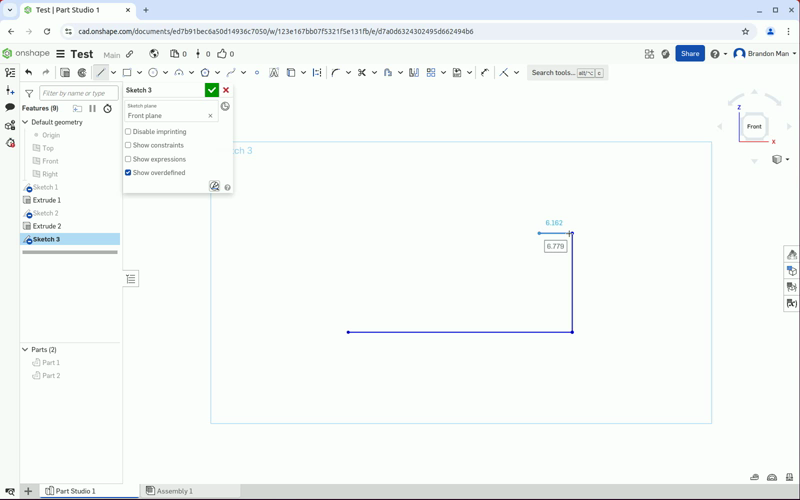
mouse_move(489, 233)
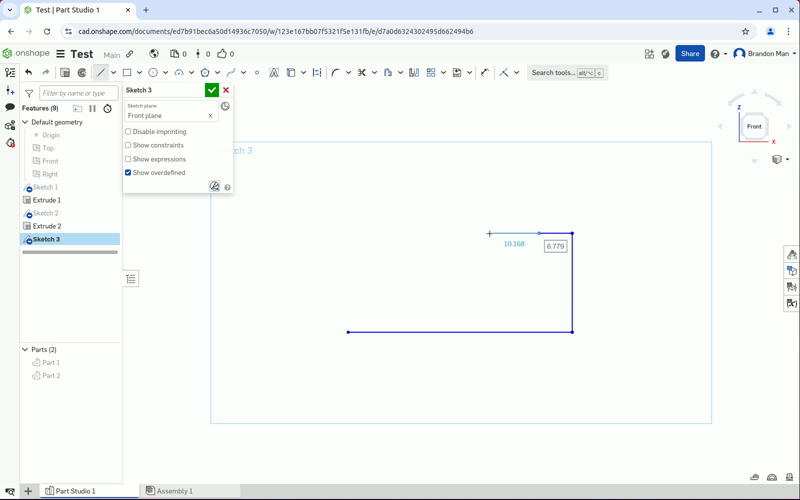
click(489, 233)
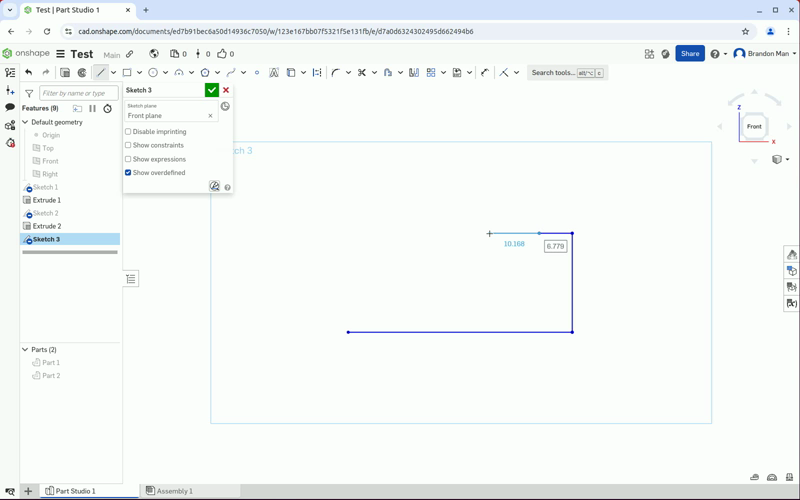
key_up(shift)
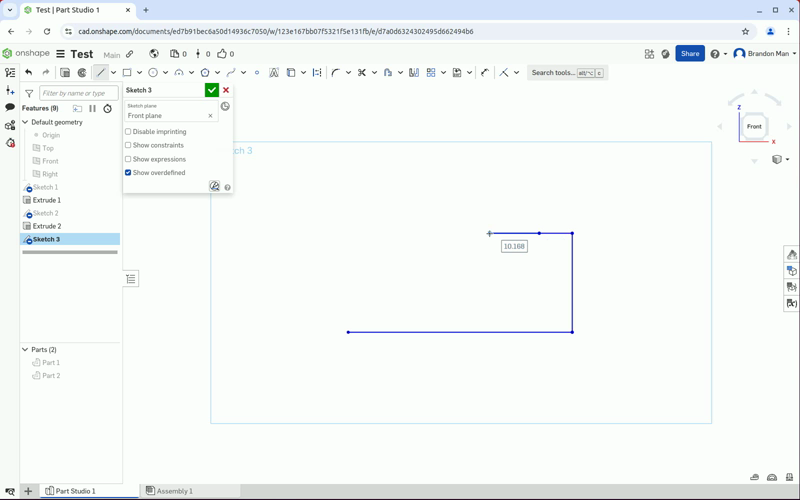
key_down(shift)
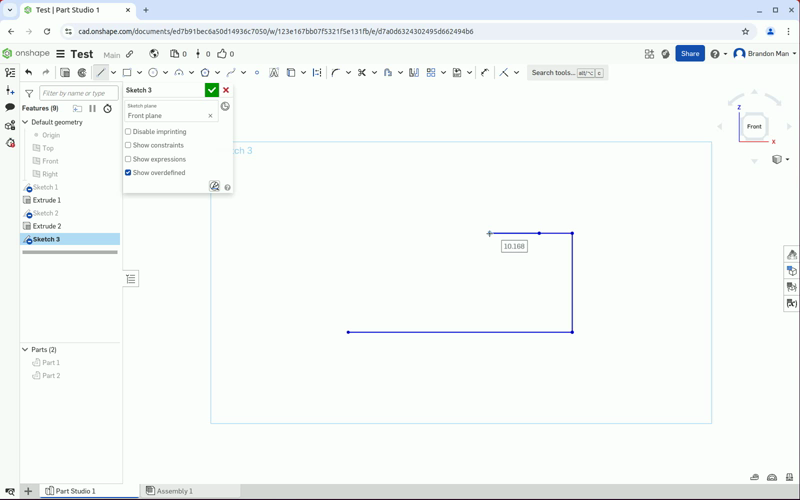
mouse_move(519, 233)
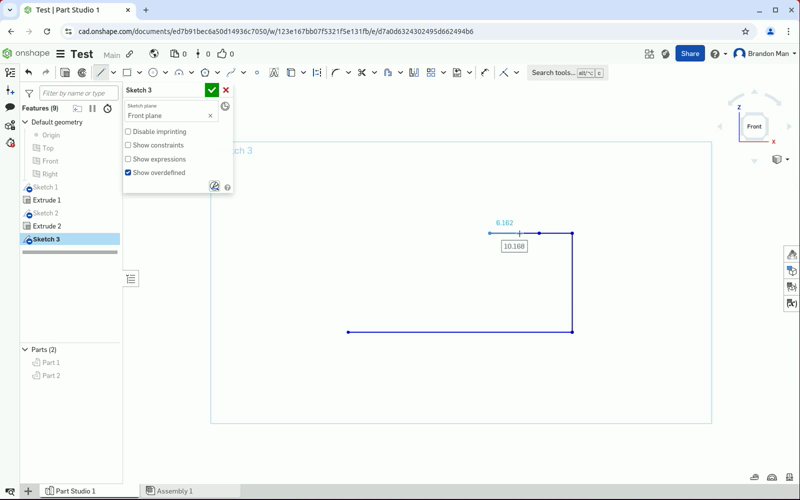
mouse_move(430, 233)
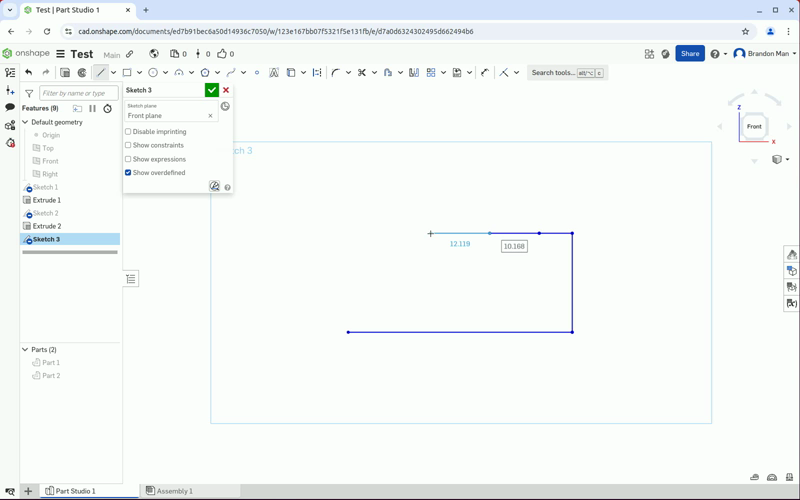
click(430, 233)
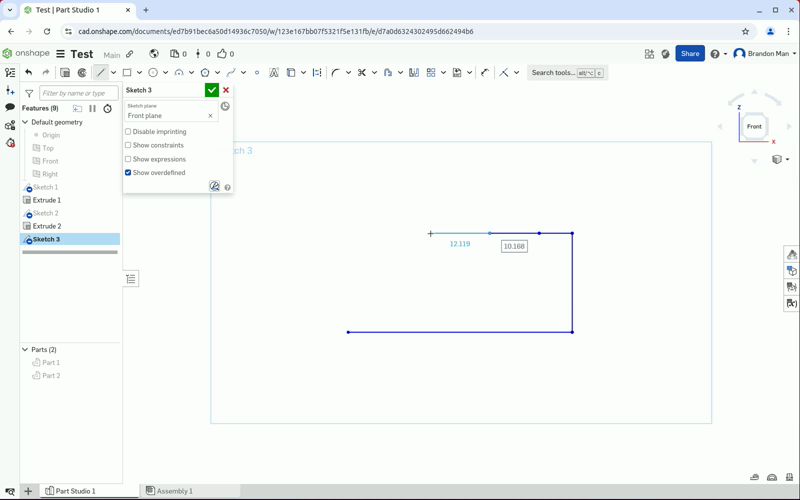
key_up(shift)
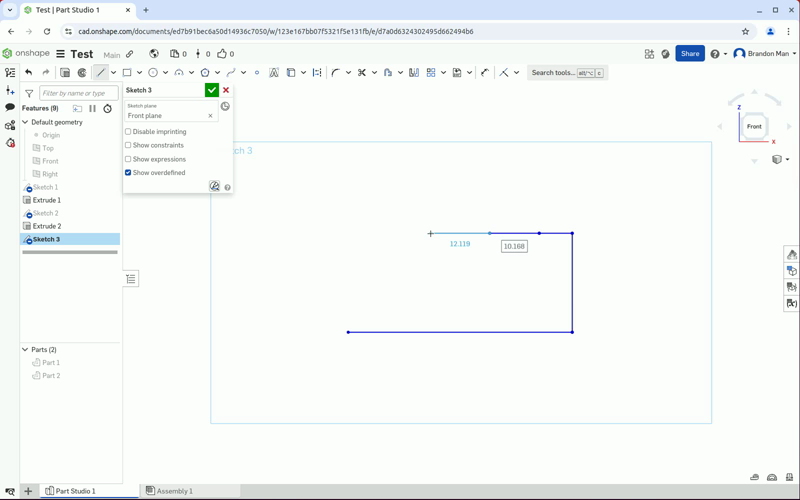
key_down(shift)
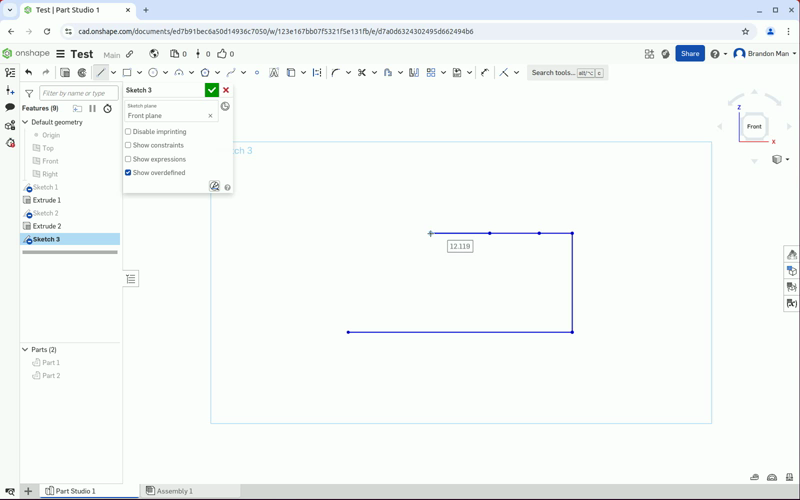
mouse_move(460, 233)
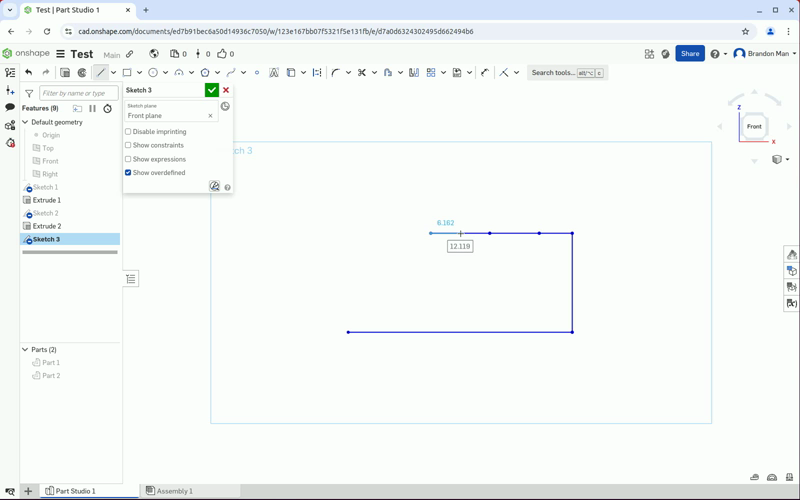
mouse_move(381, 233)
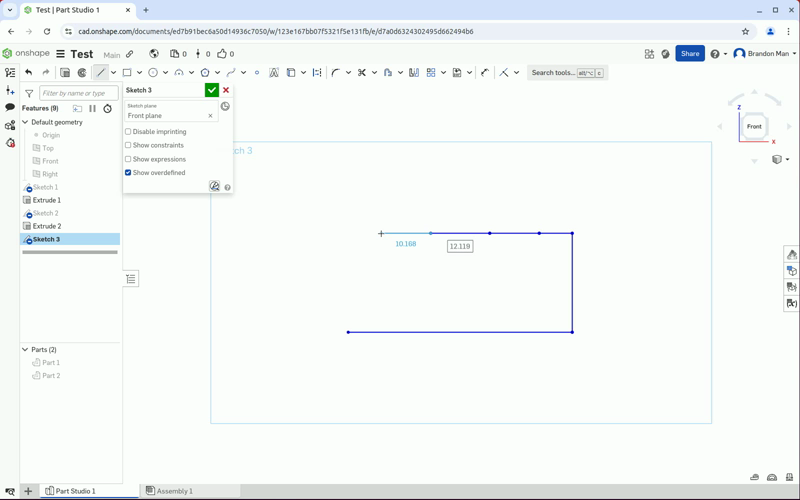
click(381, 233)
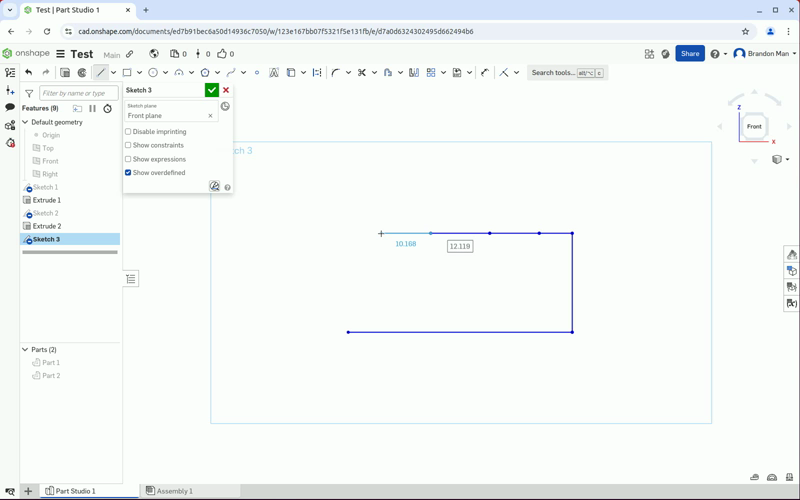
key_up(shift)
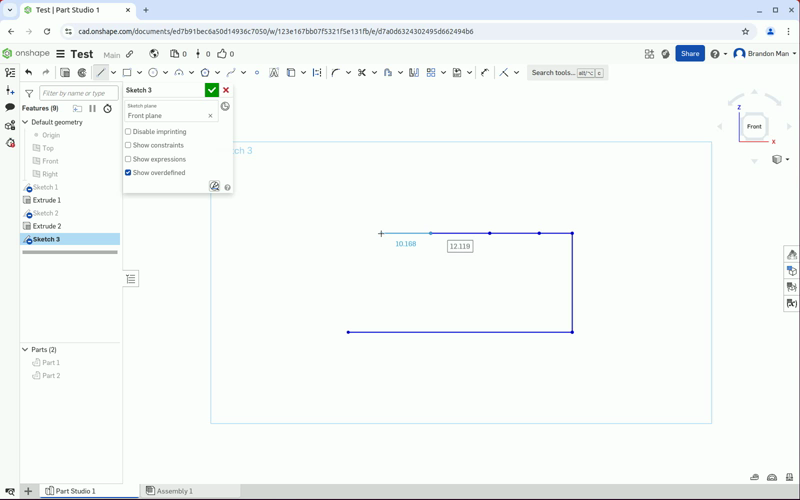
key_down(shift)
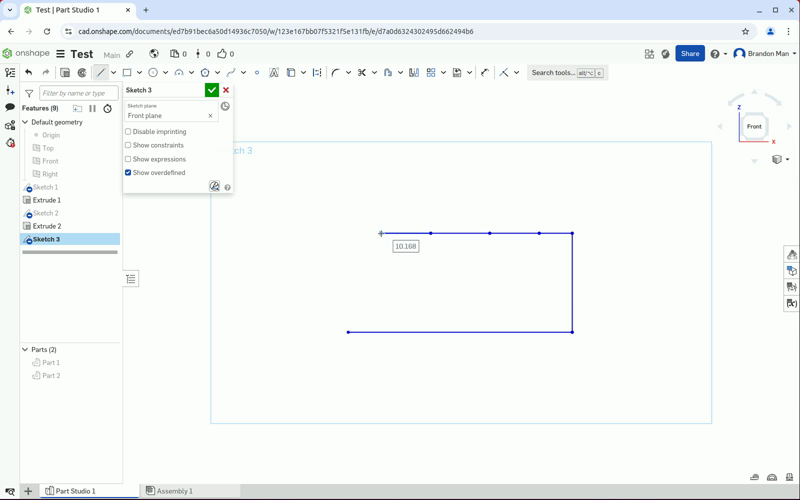
mouse_move(411, 233)
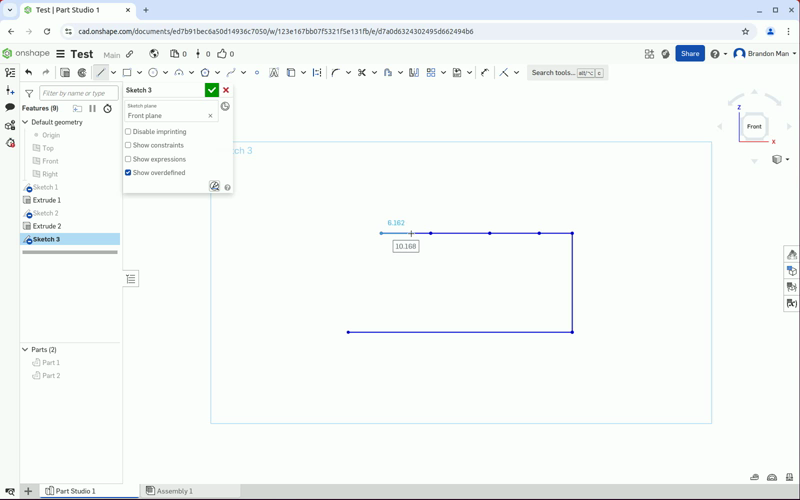
mouse_move(348, 233)
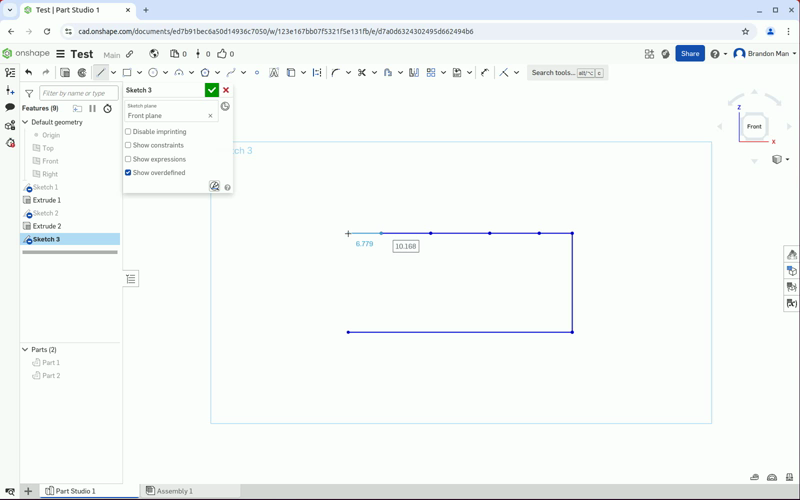
click(348, 233)
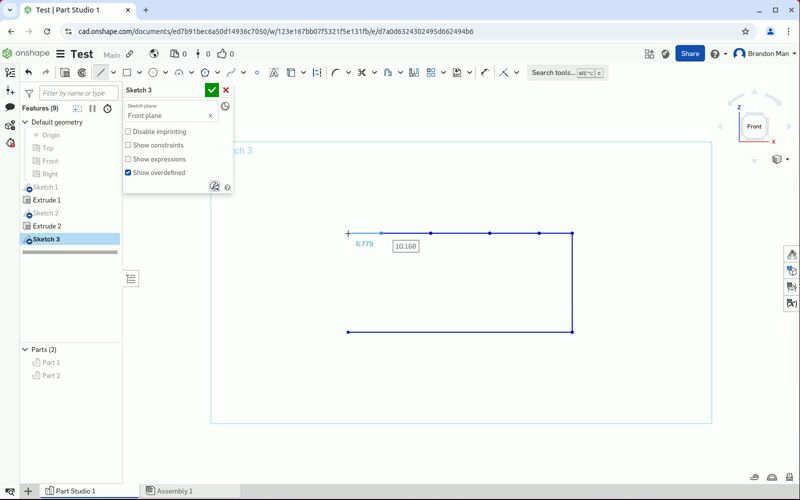
key_up(shift)
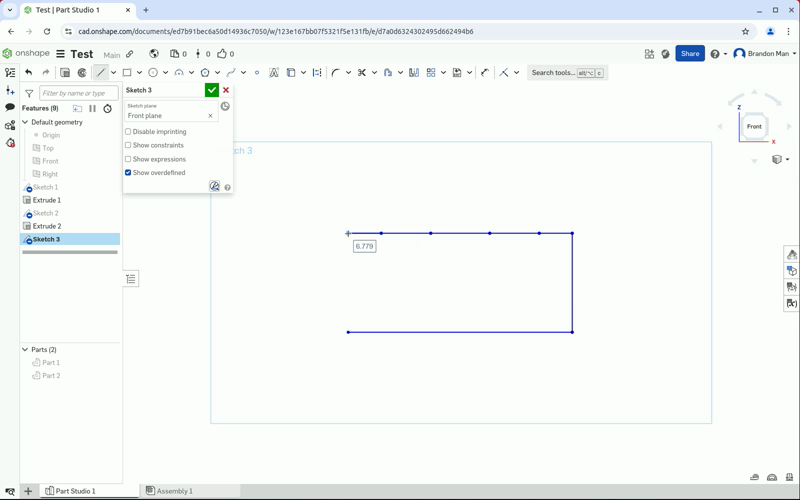
key_down(shift)
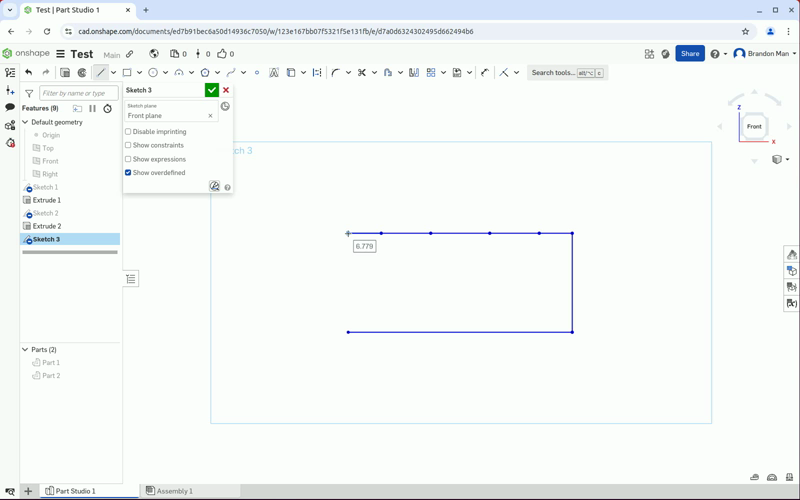
mouse_move(348, 332)
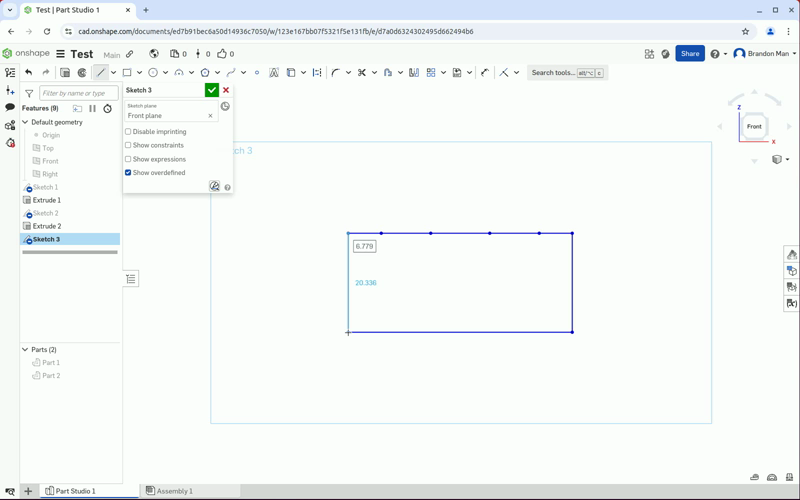
key_up(shift)
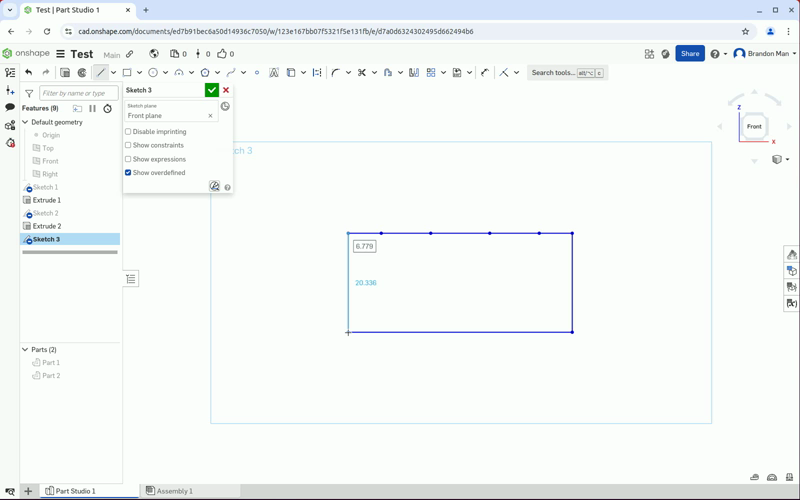
click(348, 332)
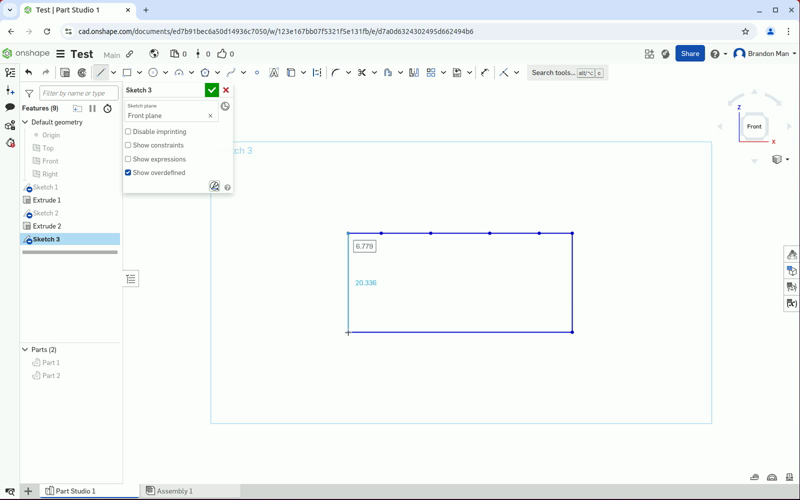
key(esc)
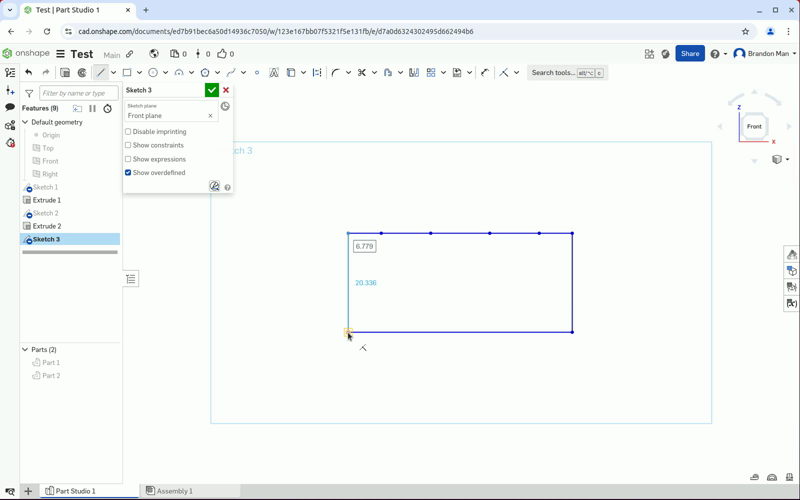
key(c)
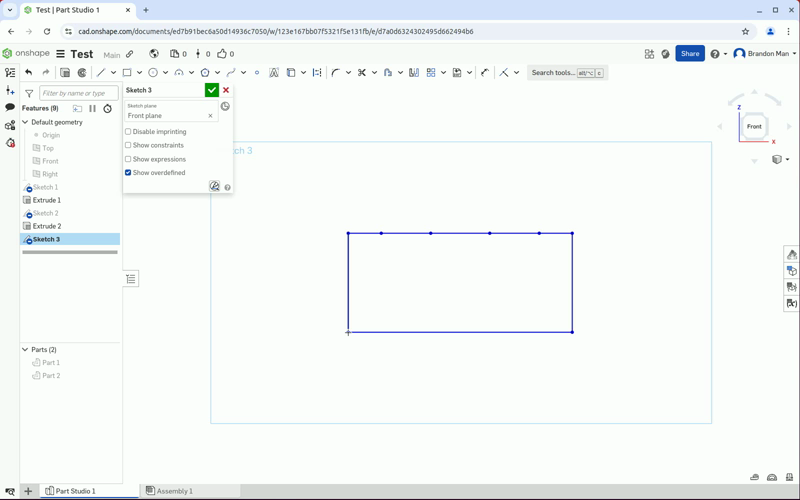
key_down(shift)
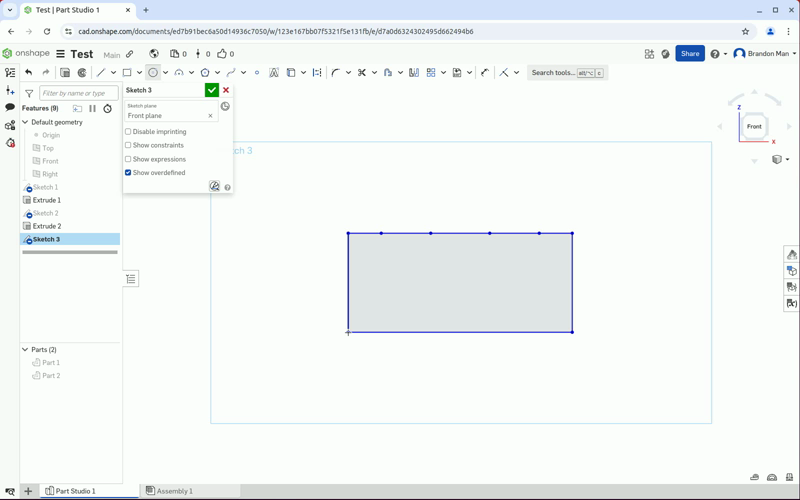
mouse_move(404, 256)
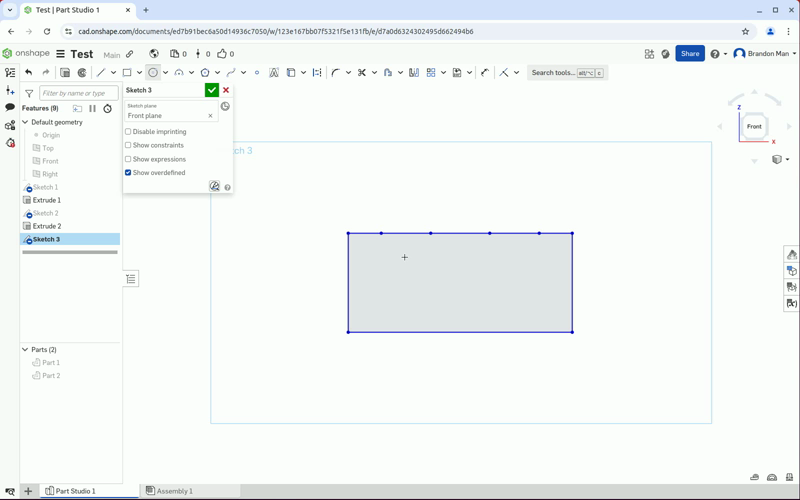
click(404, 256)
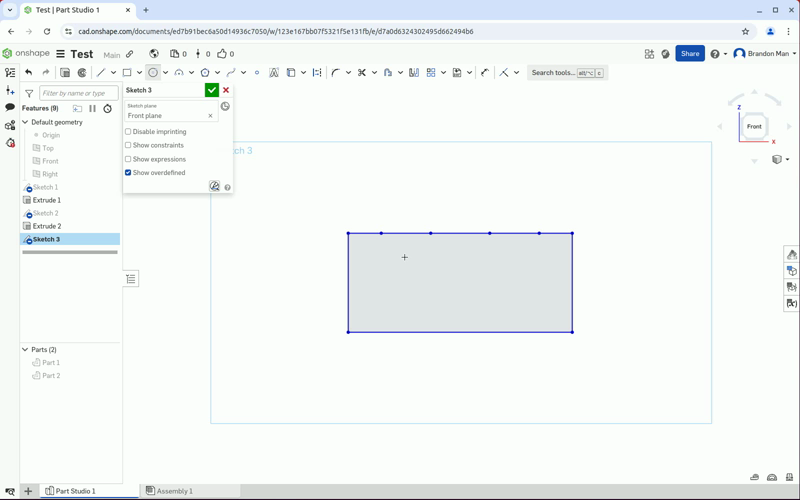
key_up(shift)
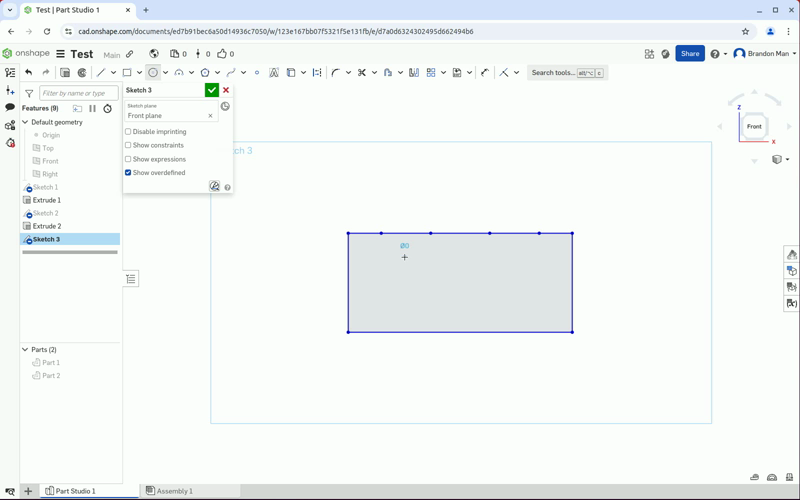
mouse_move(418, 256)
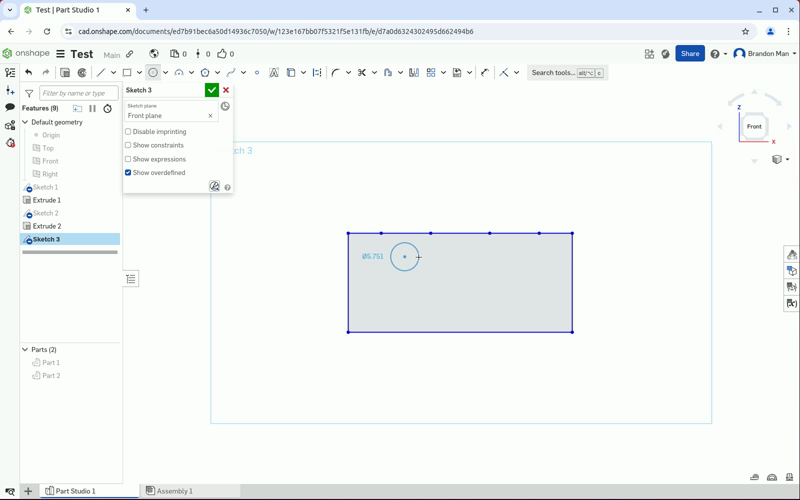
click(418, 256)
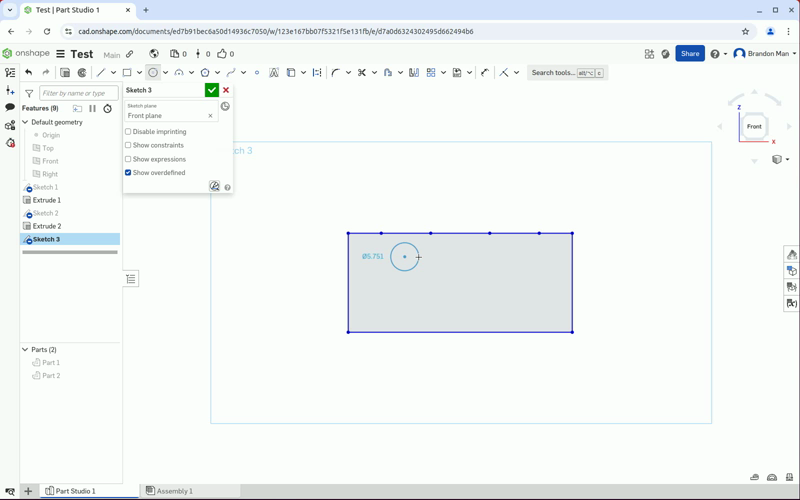
key(esc)
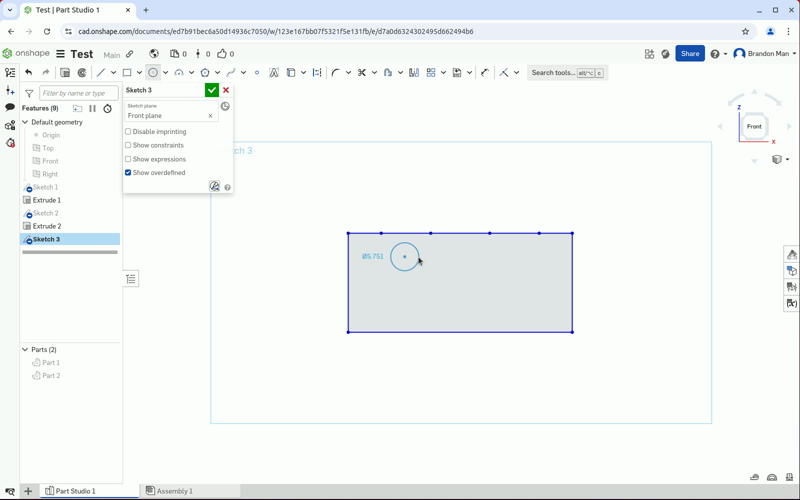
key(c)
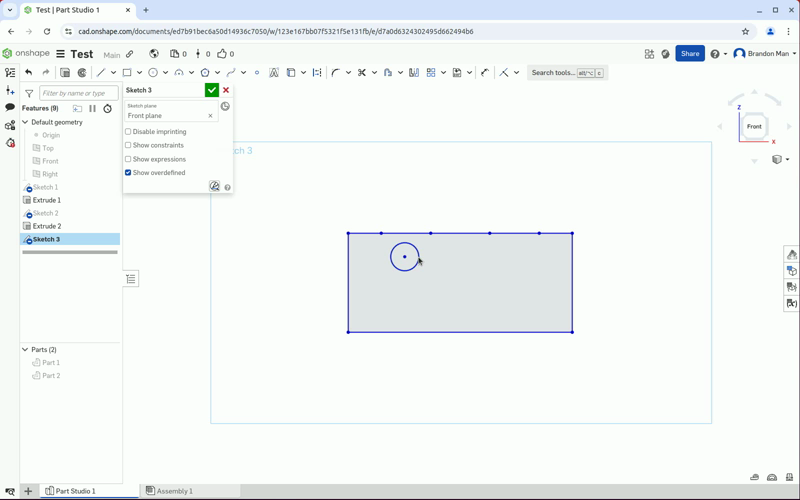
key_down(shift)
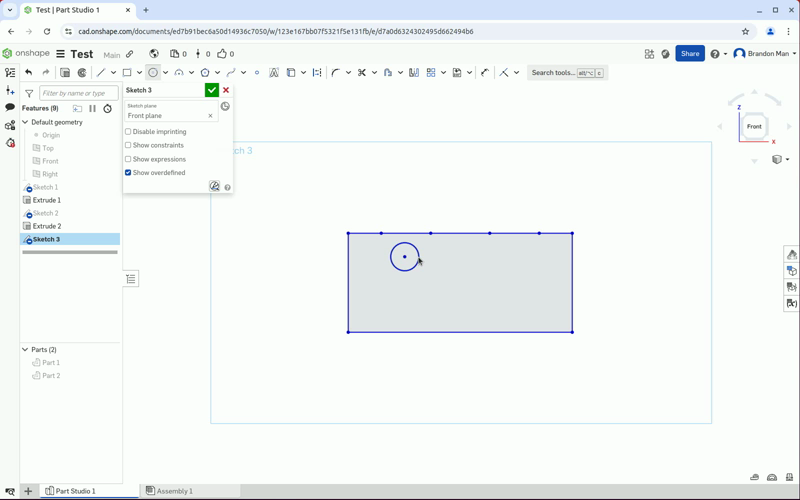
mouse_move(461, 310)
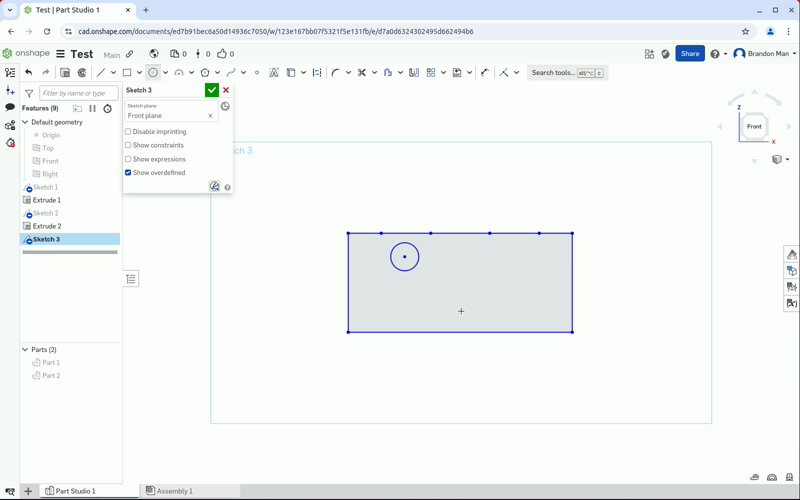
click(461, 310)
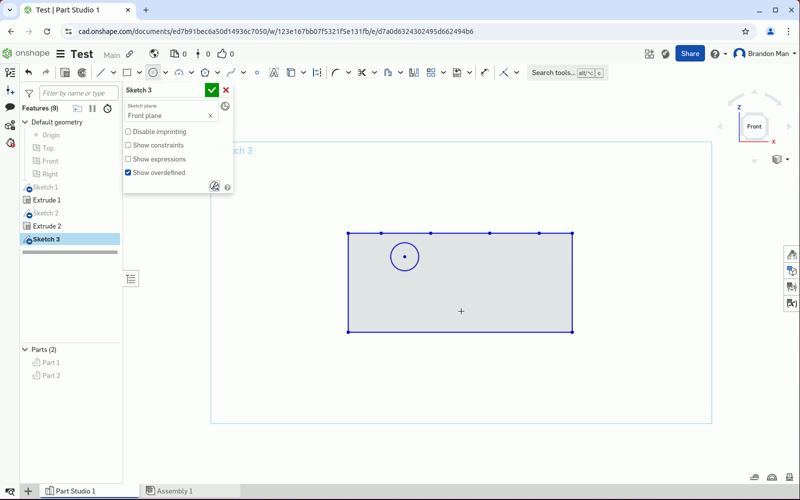
key_up(shift)
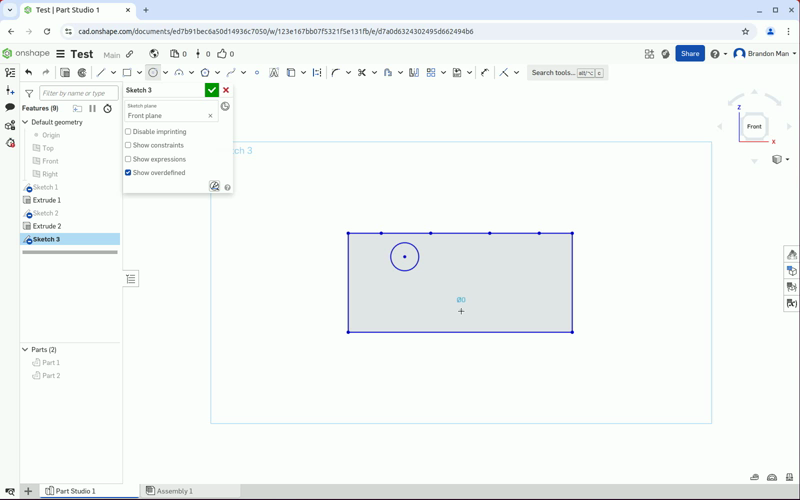
mouse_move(475, 310)
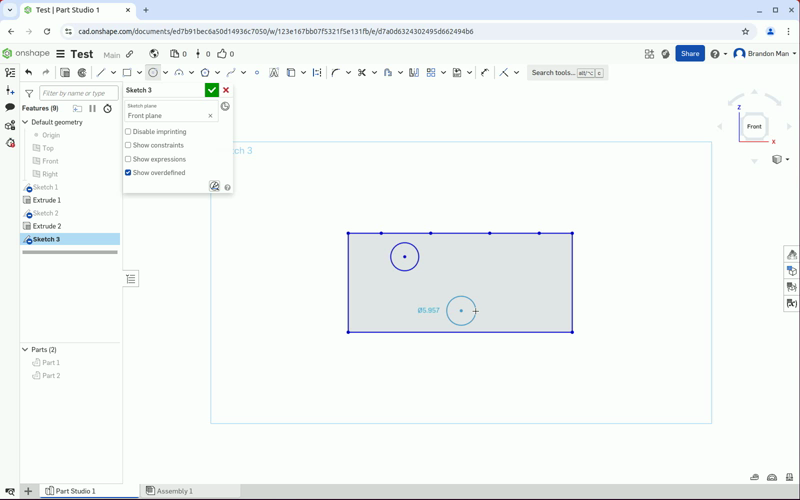
click(475, 310)
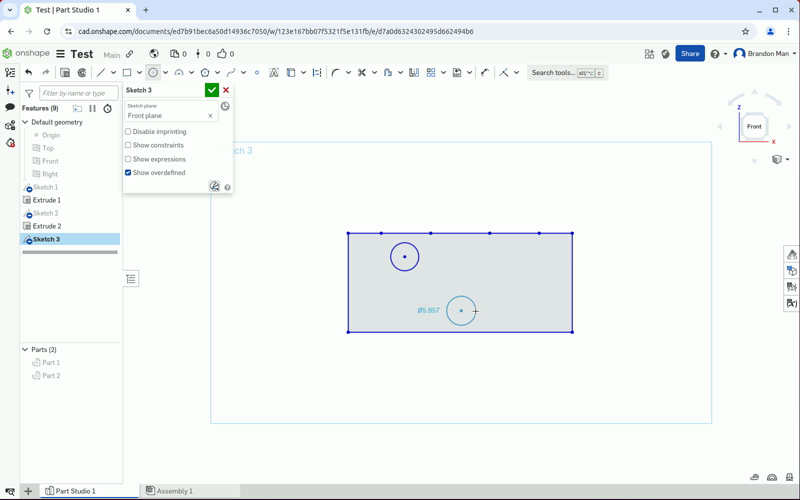
key(esc)
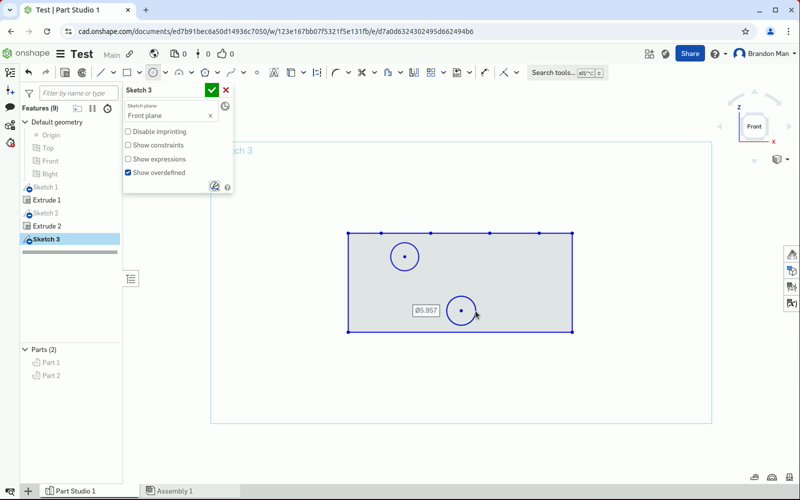
key(c)
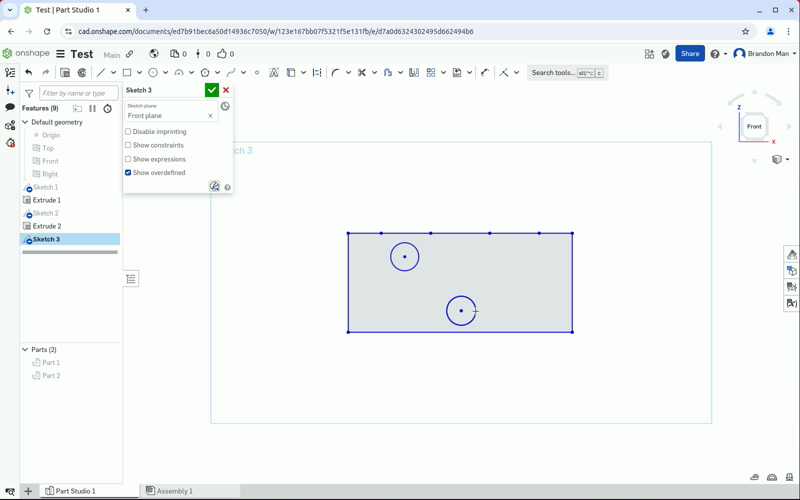
key_down(shift)
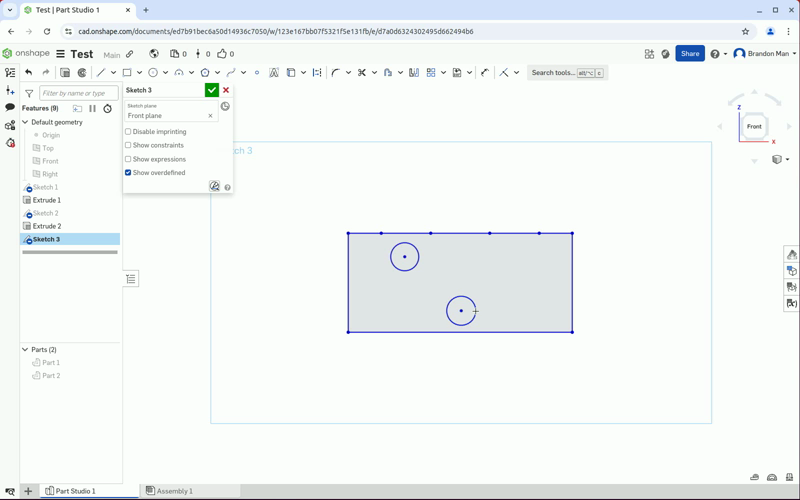
mouse_move(515, 254)
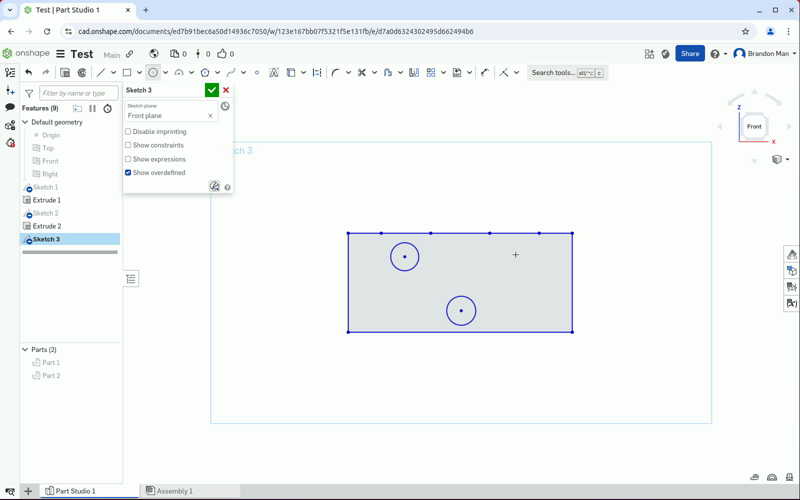
click(515, 254)
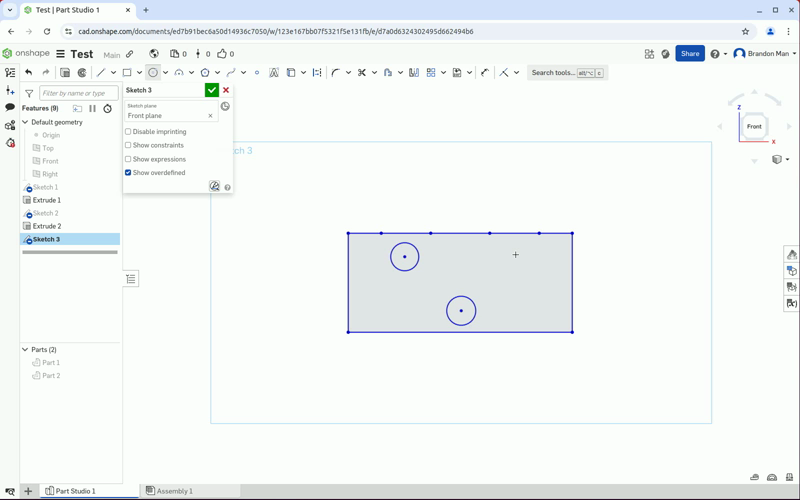
key_up(shift)
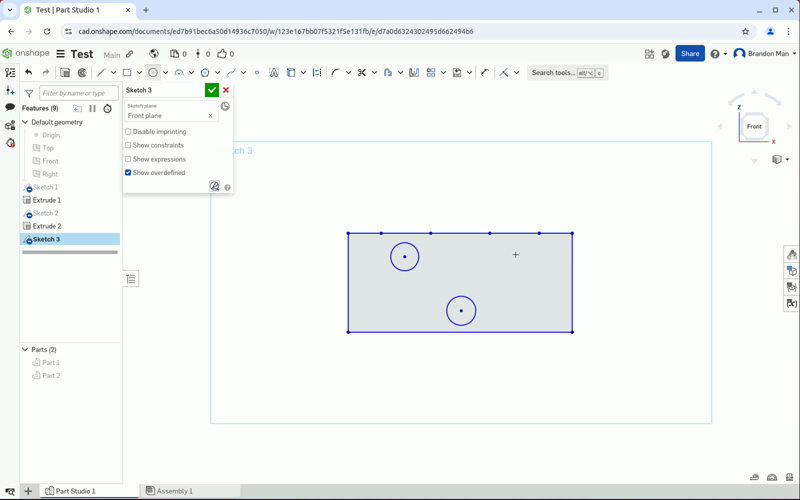
mouse_move(529, 254)
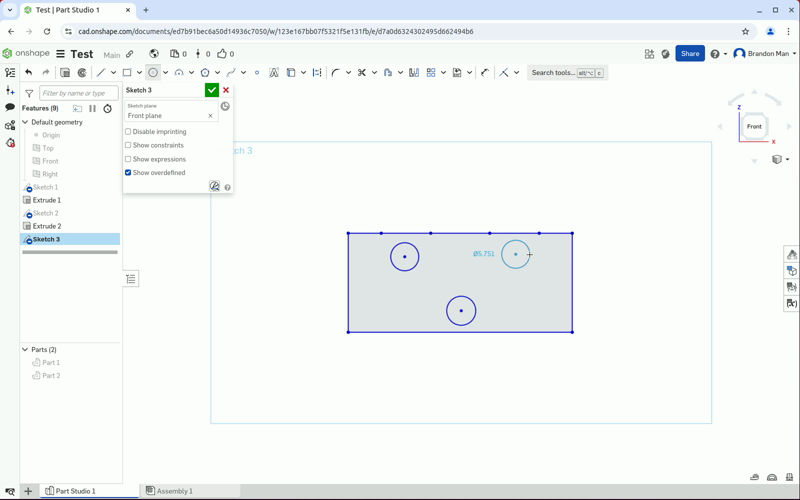
click(529, 254)
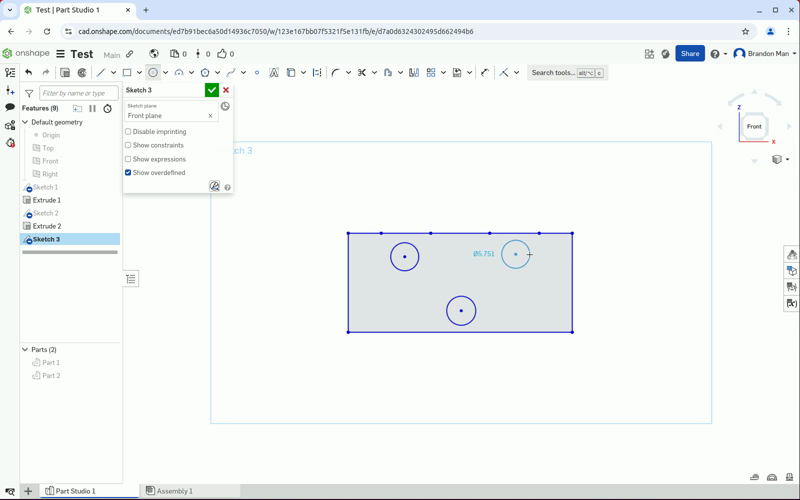
key(esc)
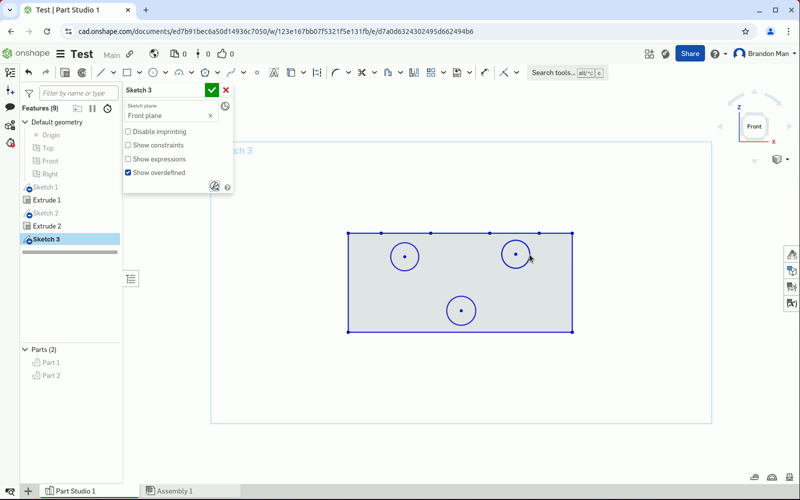
mouse_move(455, 258)
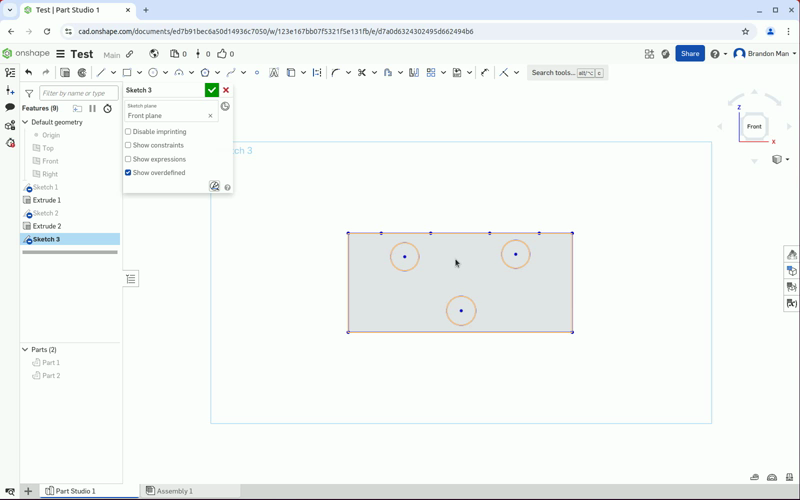
click(455, 258)
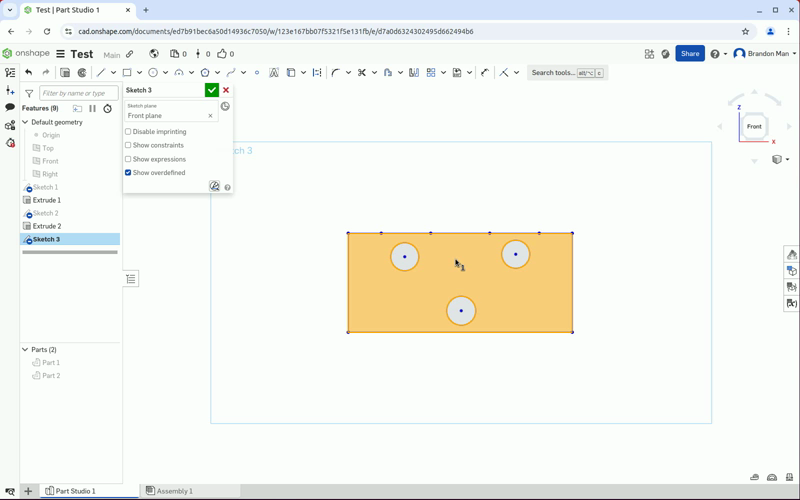
mouse_move(73, 352)
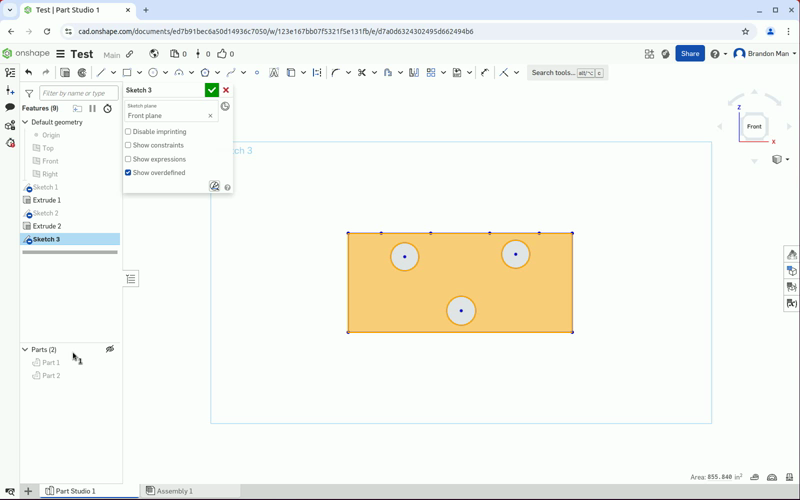
key(shift+y)
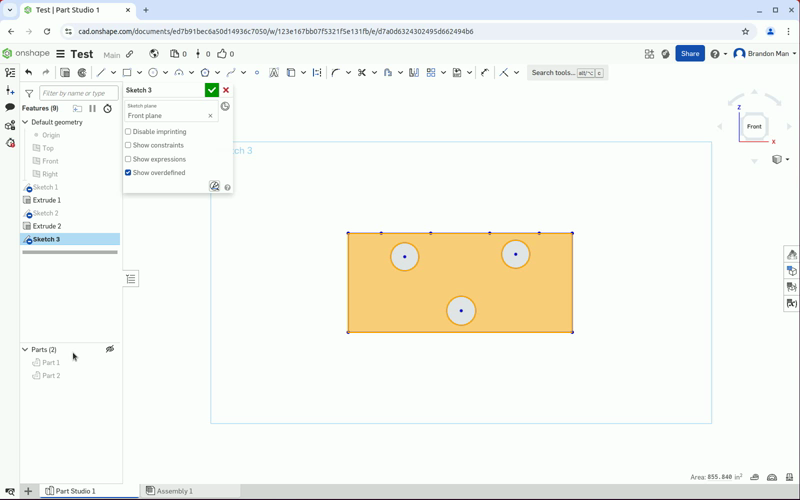
key(shift+e)
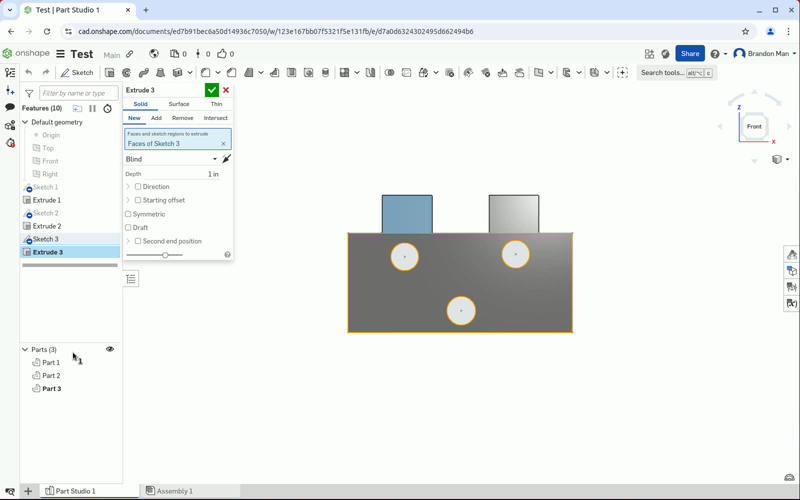
mouse_move(143, 106)
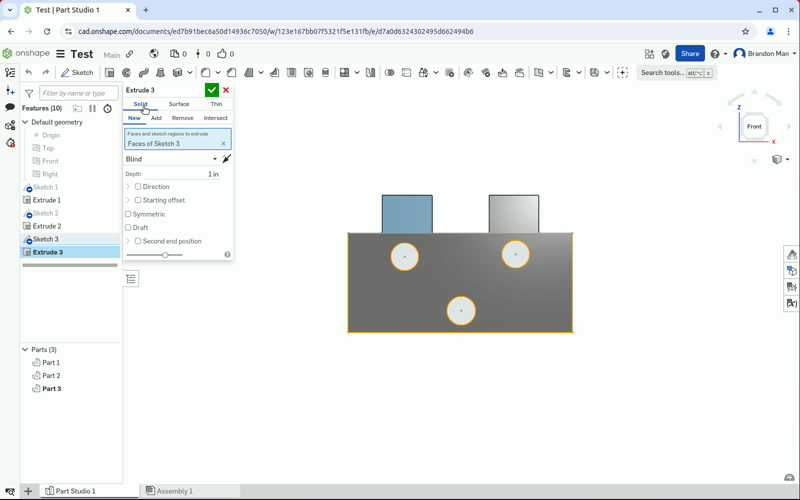
click(143, 106)
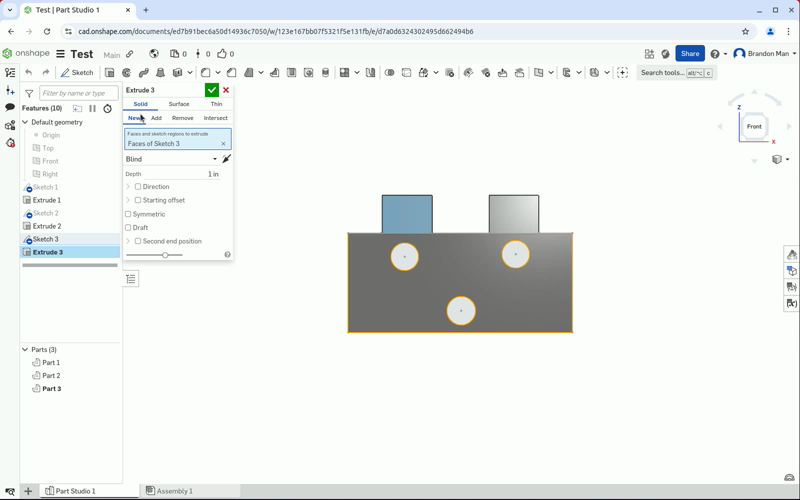
mouse_move(137, 120)
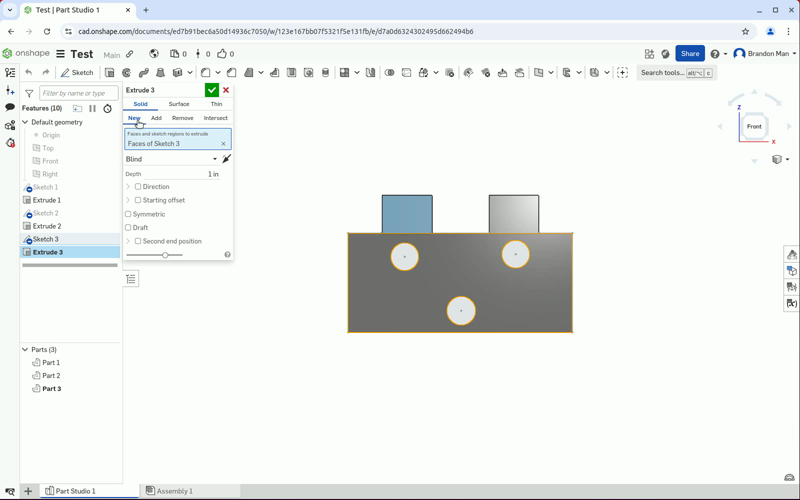
click(137, 120)
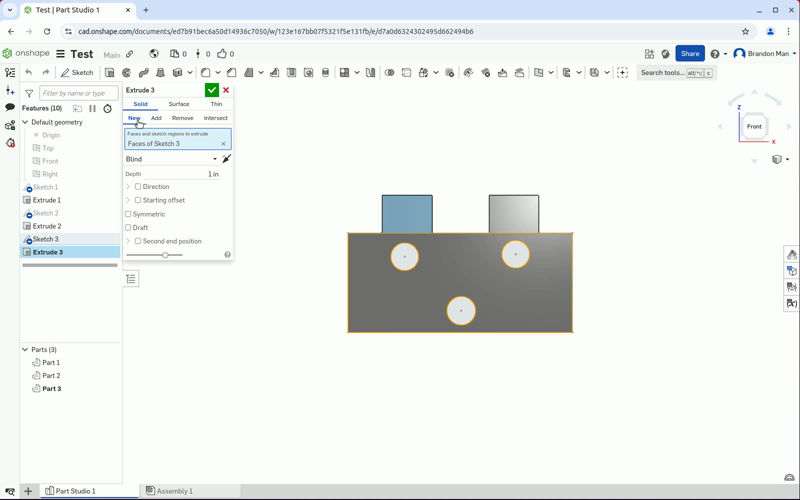
key(tab, 4)
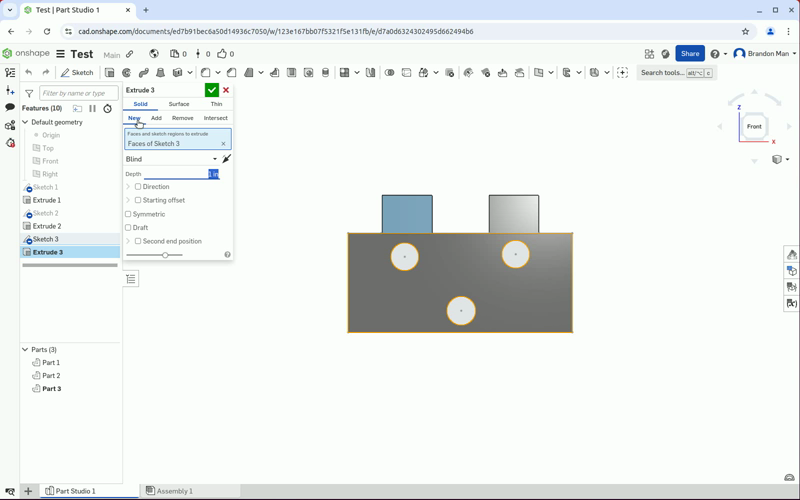
text(2.408)
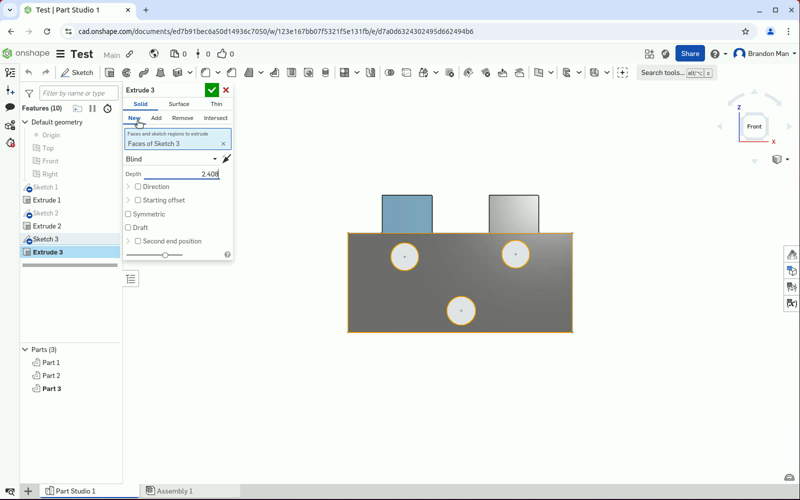
key(tab, 3)
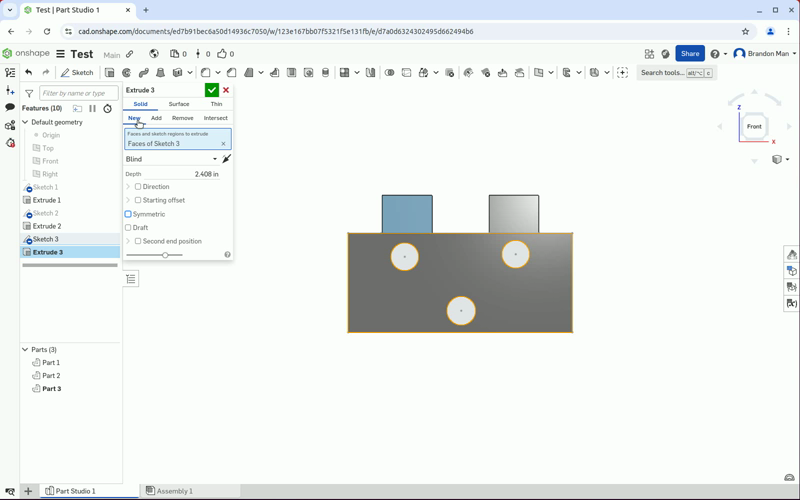
key(space)
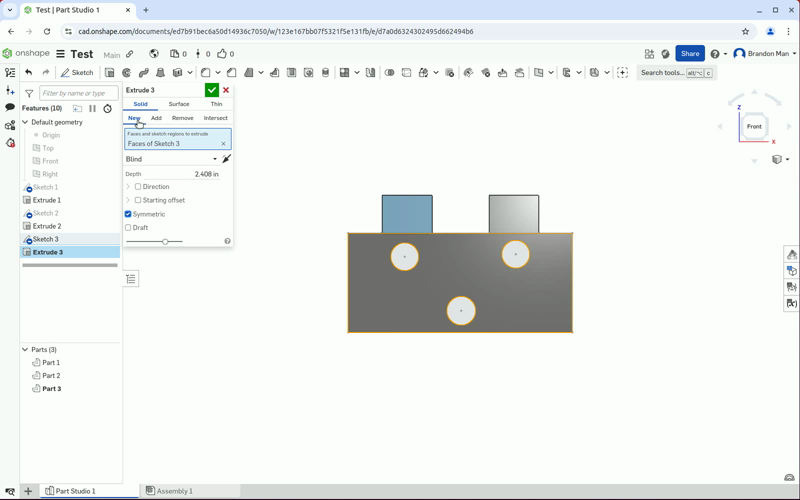
key(enter)
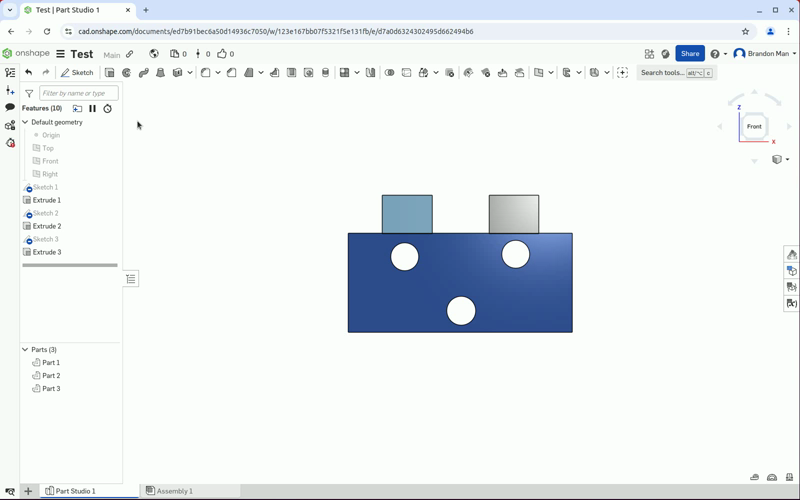
key(shift+h)
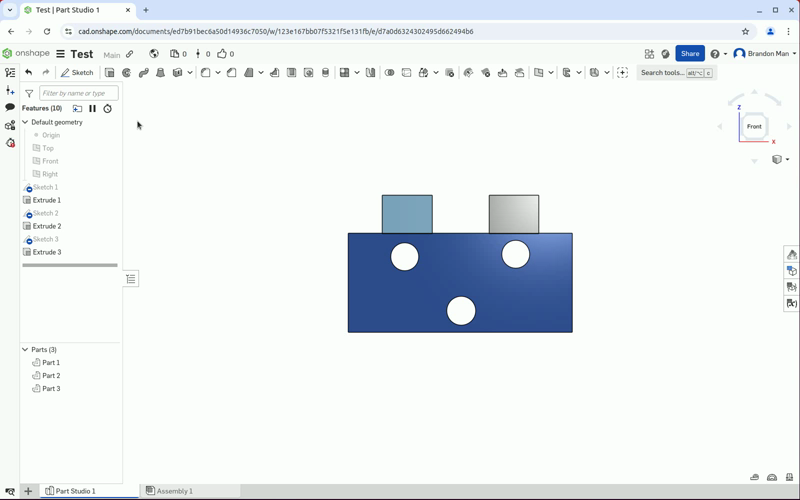
key(shift+h)
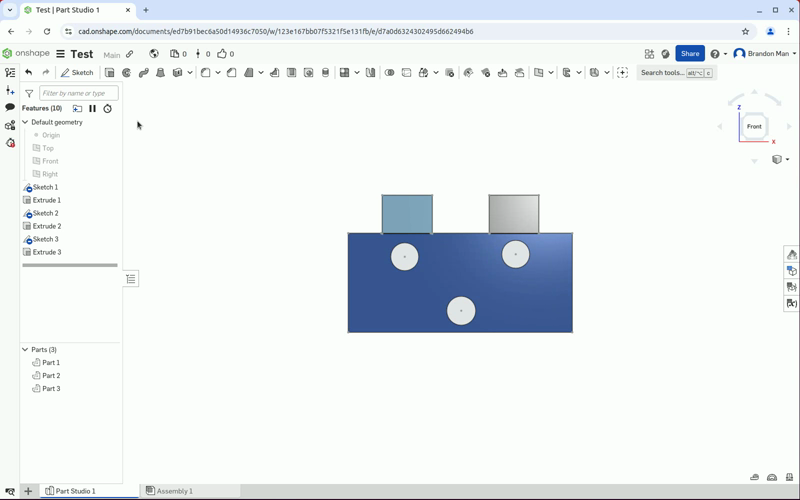
key(shift+7)
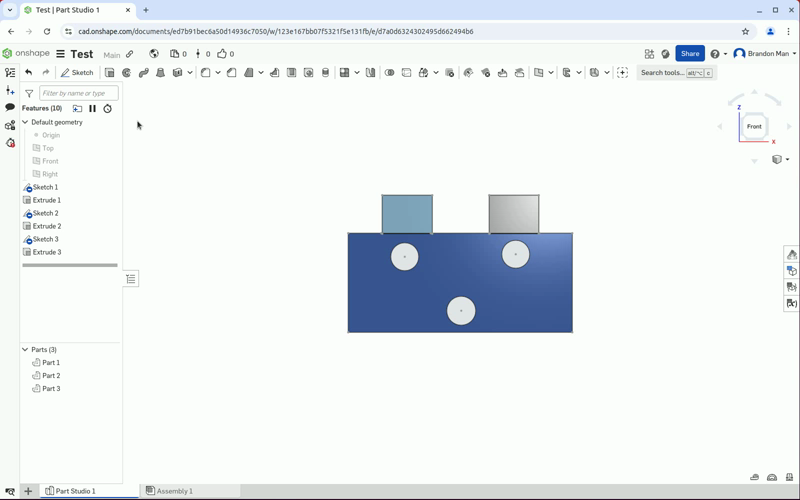
key(left, 2)
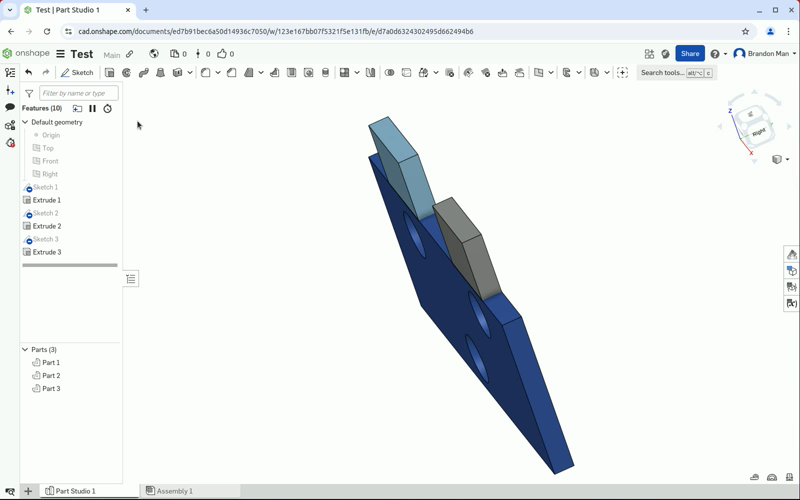
key(down, 2)
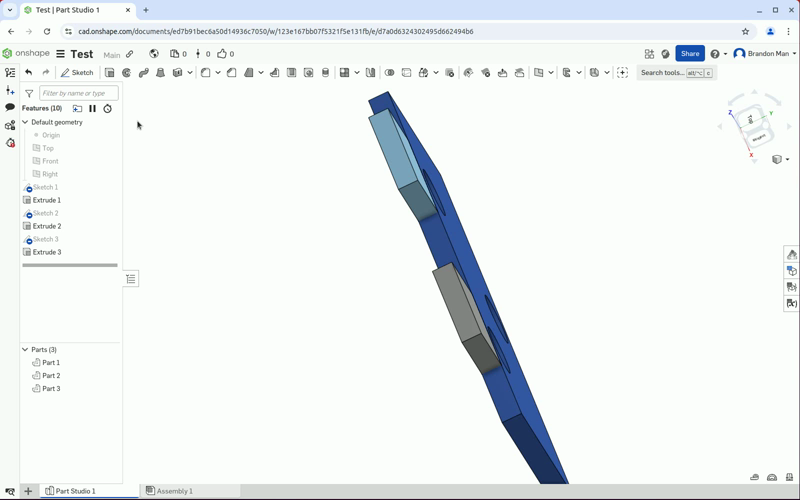
key(up, 2)
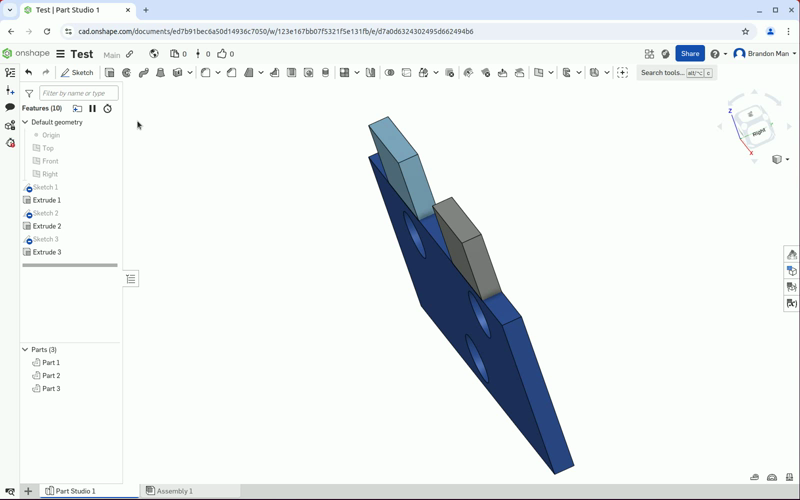
key(right, 2)
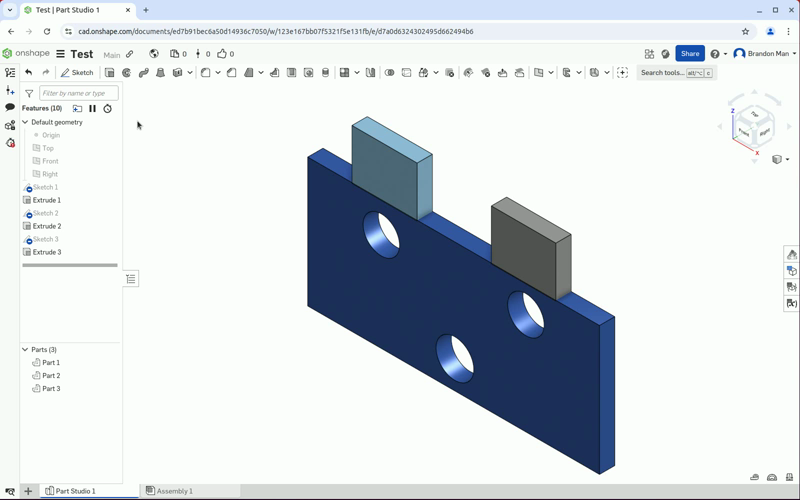
mouse_move(73, 189)
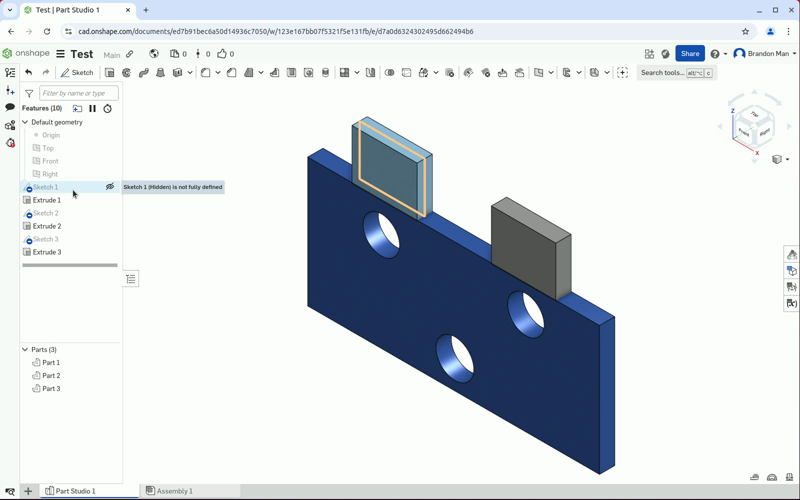
click(73, 189)